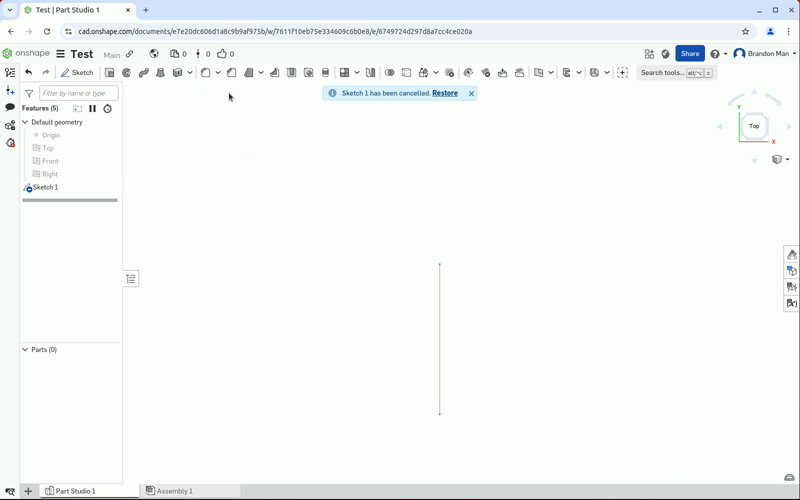
key(shift+h)
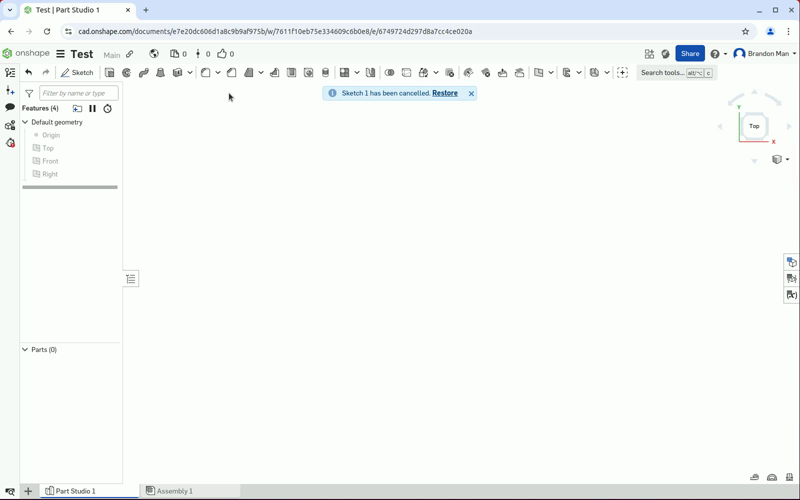
mouse_move(73, 352)
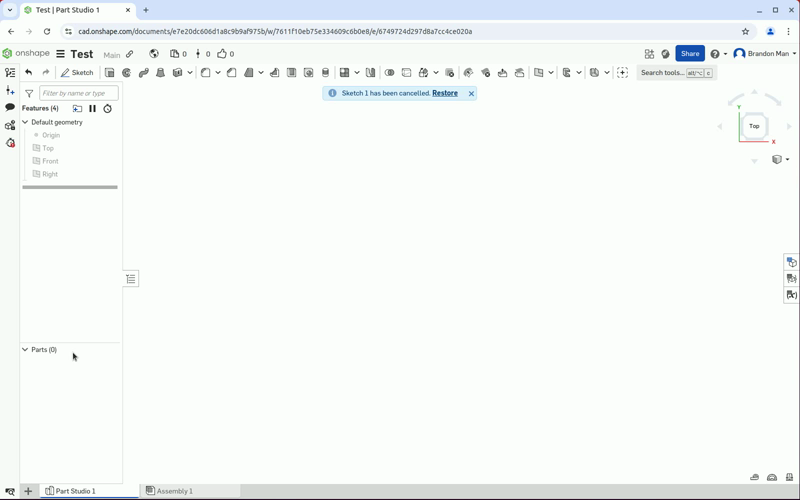
key(y)
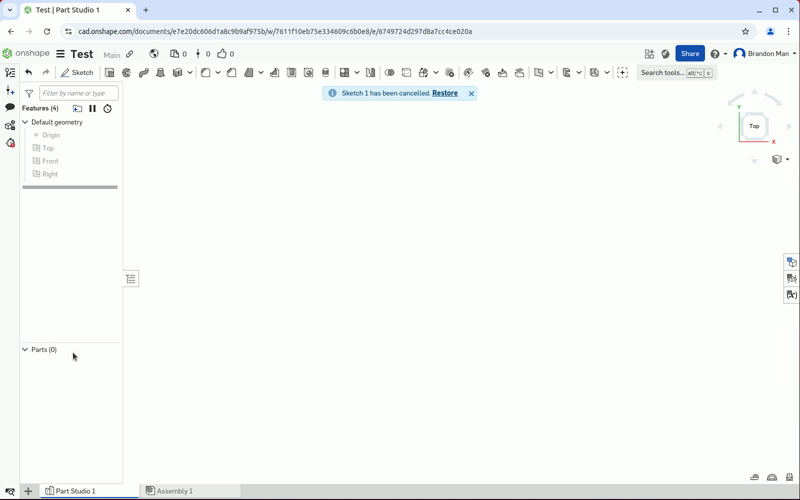
key(shift+p)
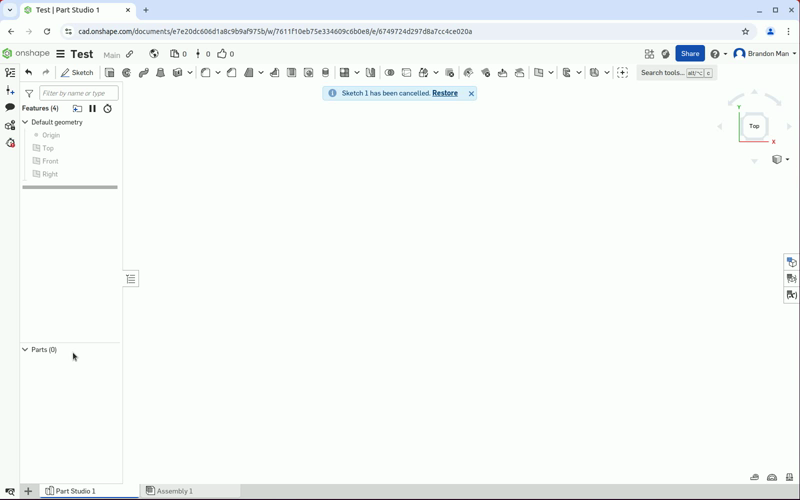
key(space)
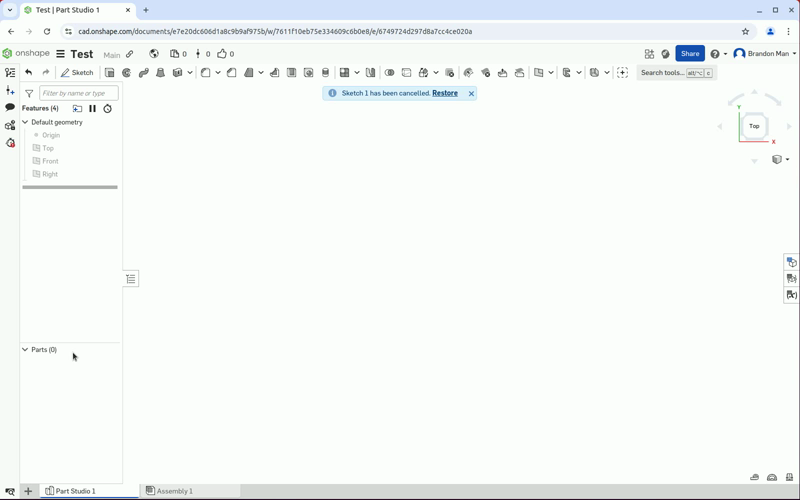
key_down(shift)
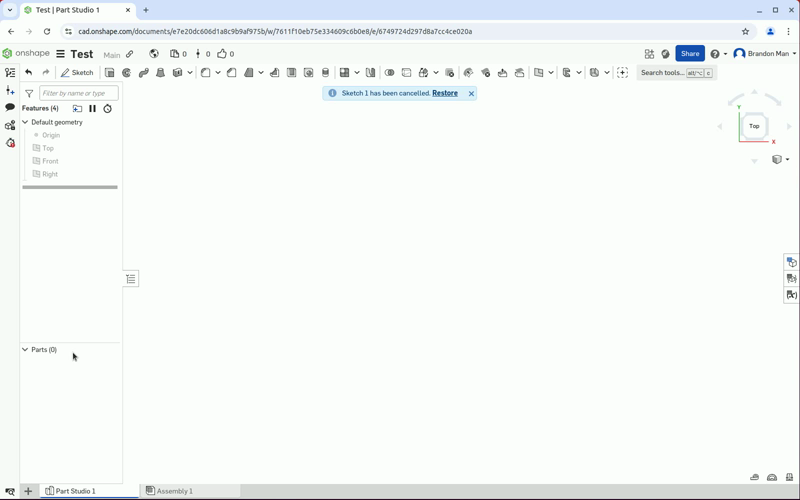
key(up)
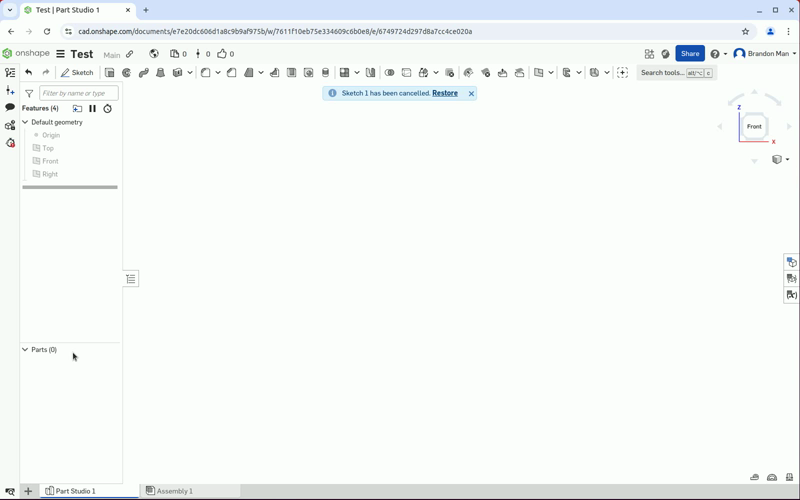
key_up(shift)
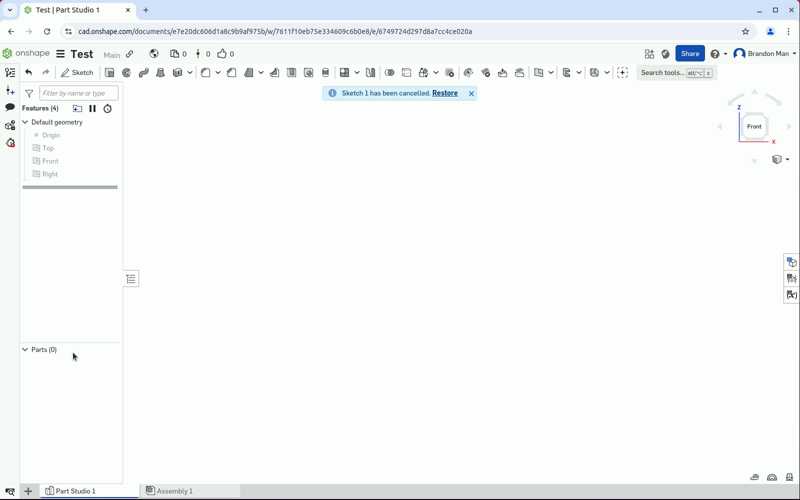
mouse_move(73, 352)
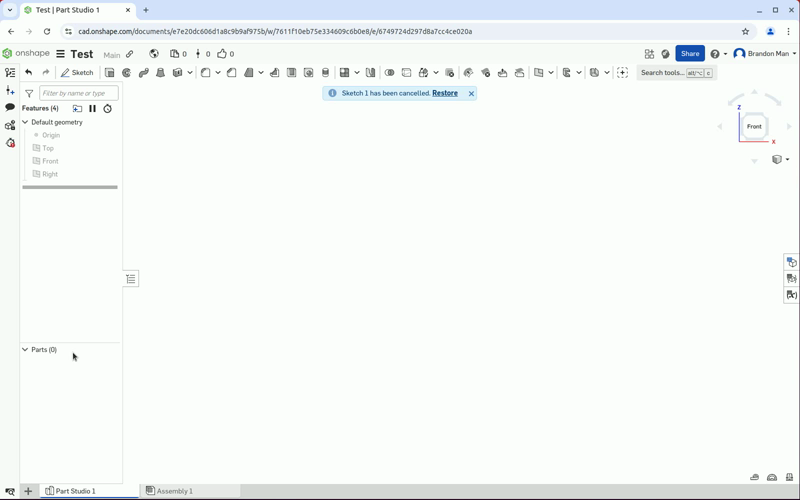
key(shift+y)
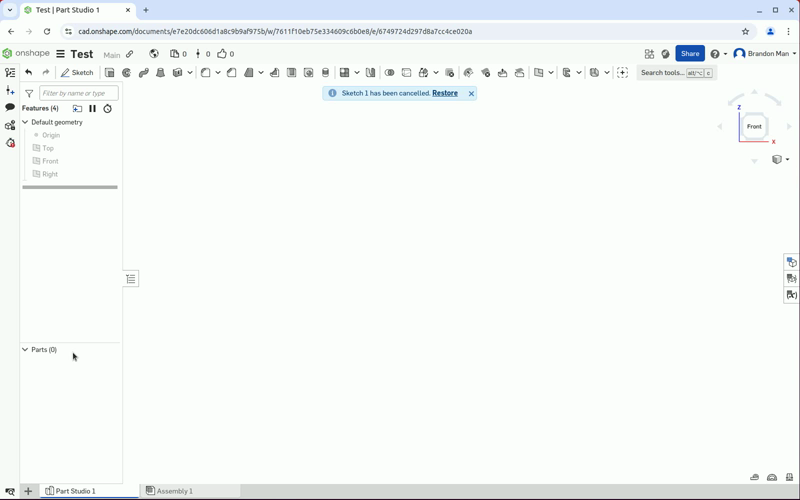
key(shift+s)
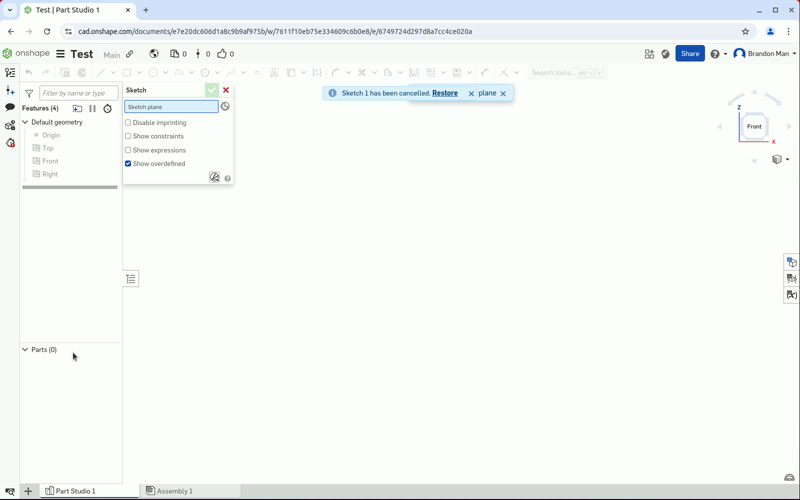
mouse_move(73, 163)
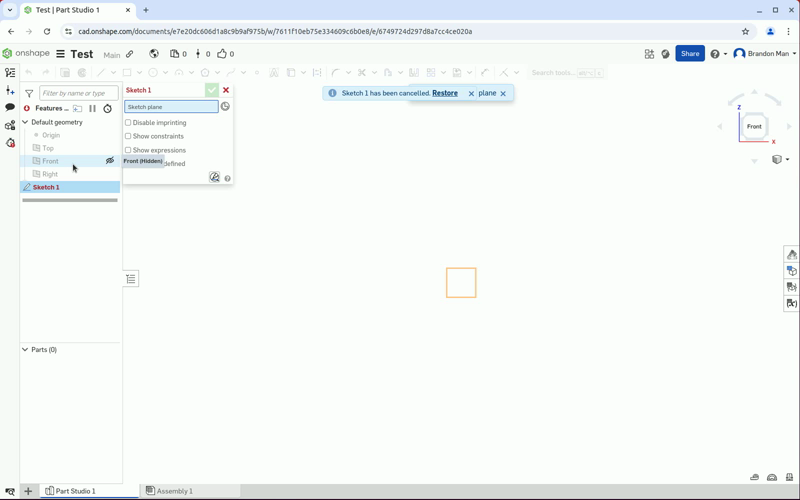
click(73, 163)
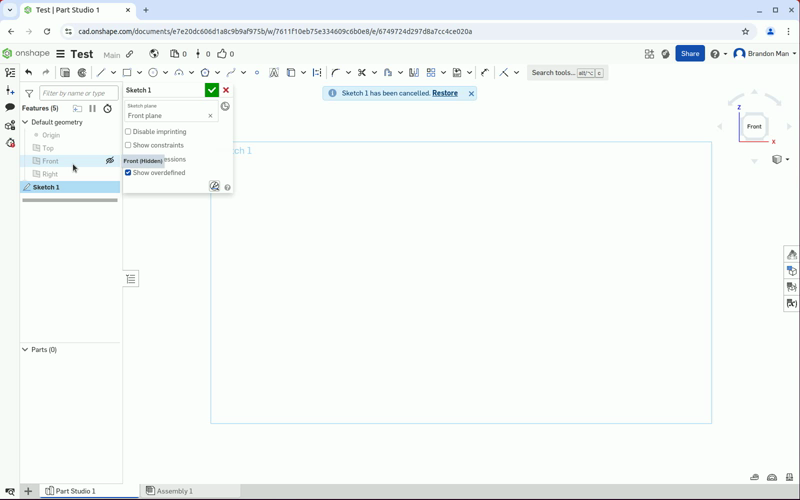
mouse_move(73, 352)
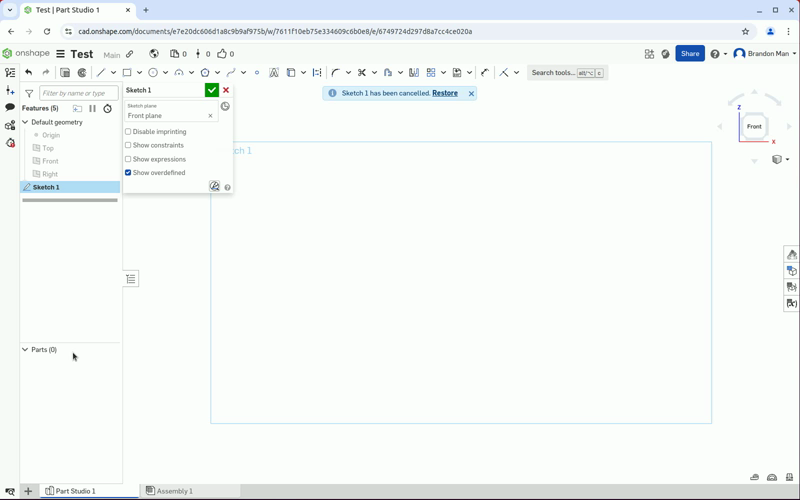
key(y)
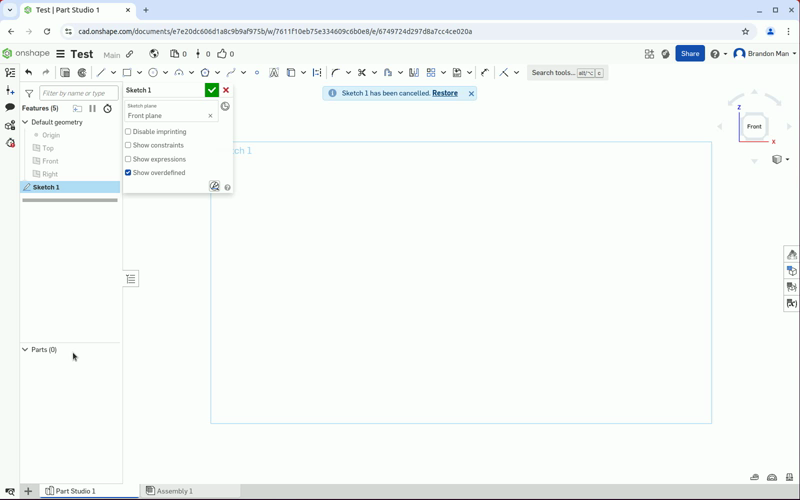
key(l)
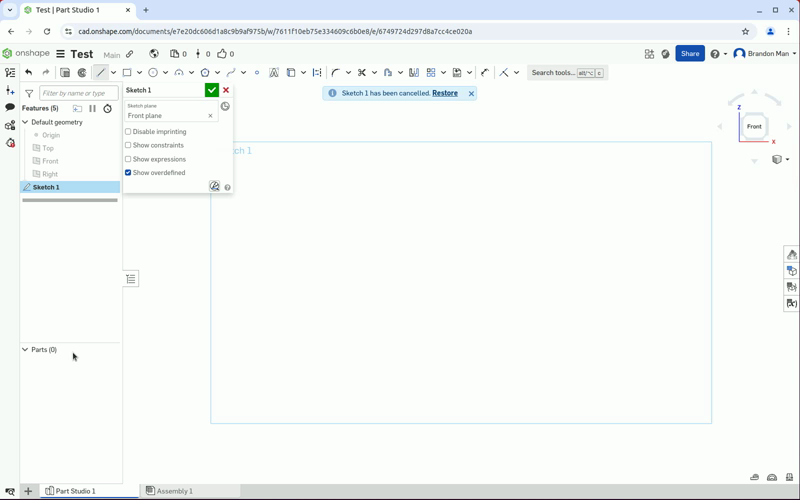
key_down(shift)
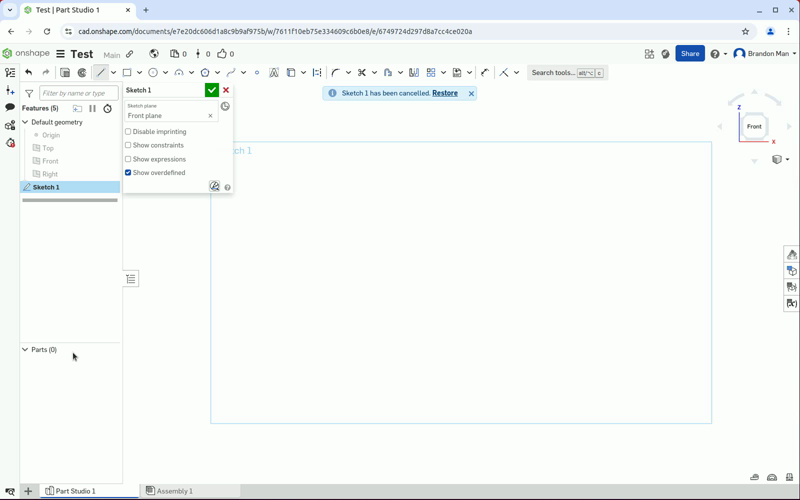
mouse_move(379, 284)
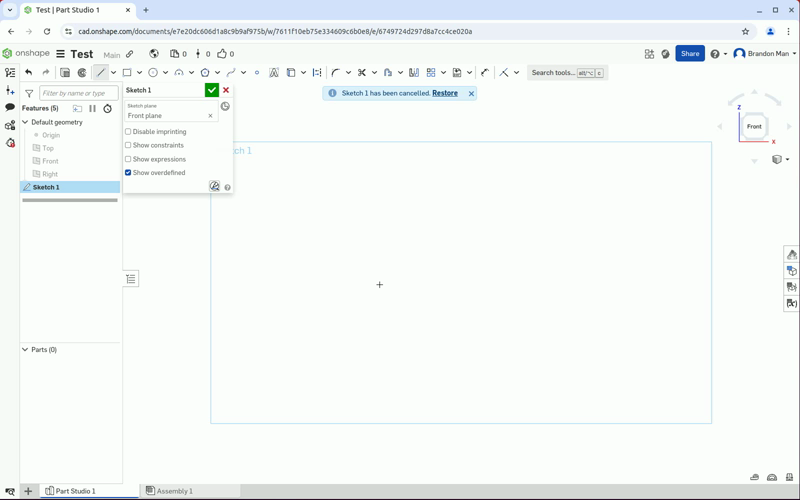
click(379, 284)
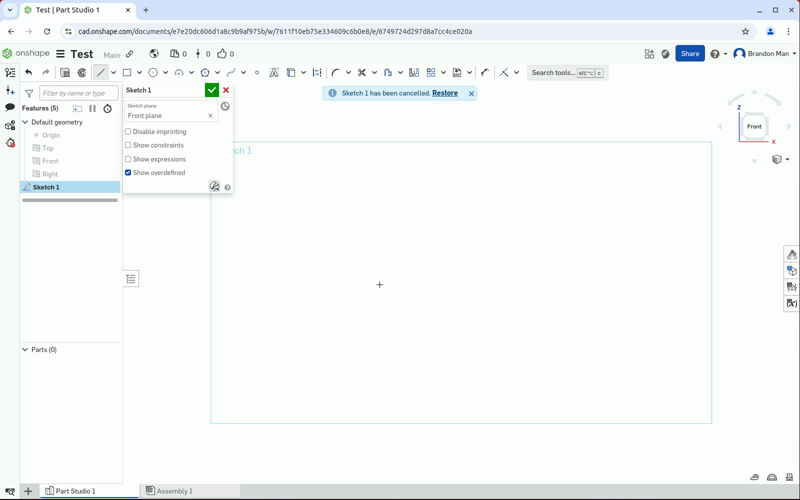
key_up(shift)
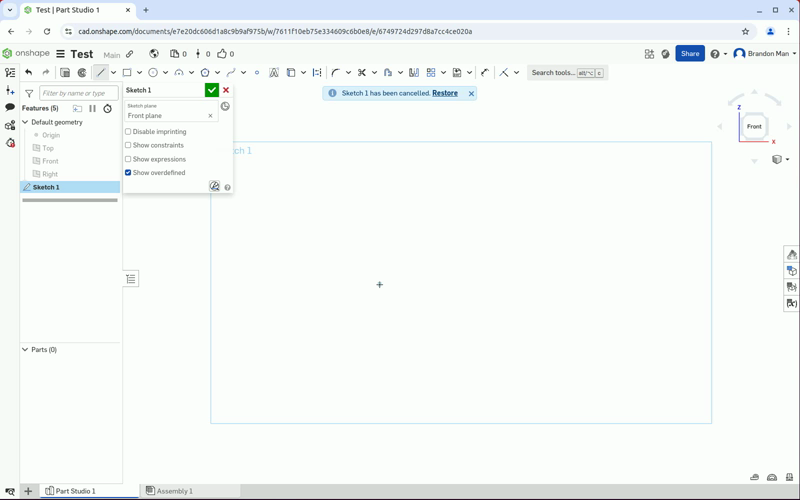
key_down(shift)
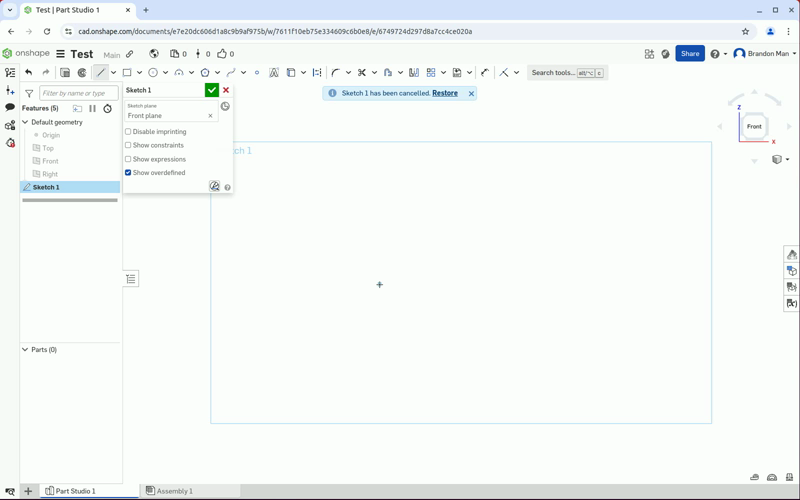
mouse_move(540, 284)
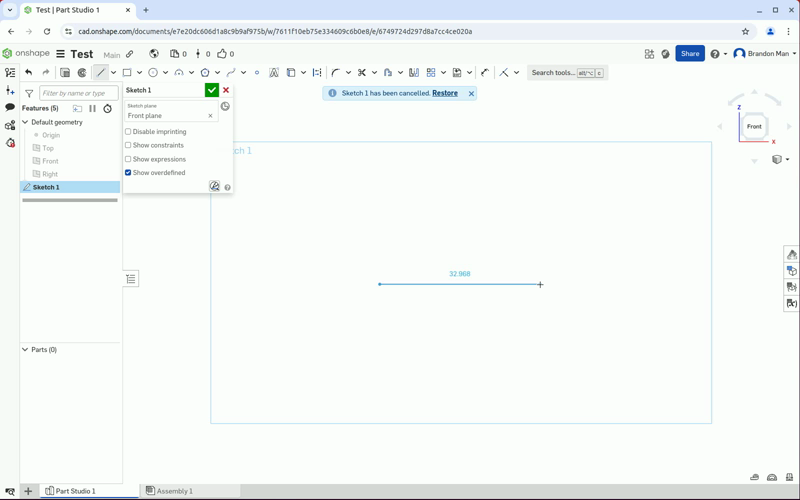
click(540, 284)
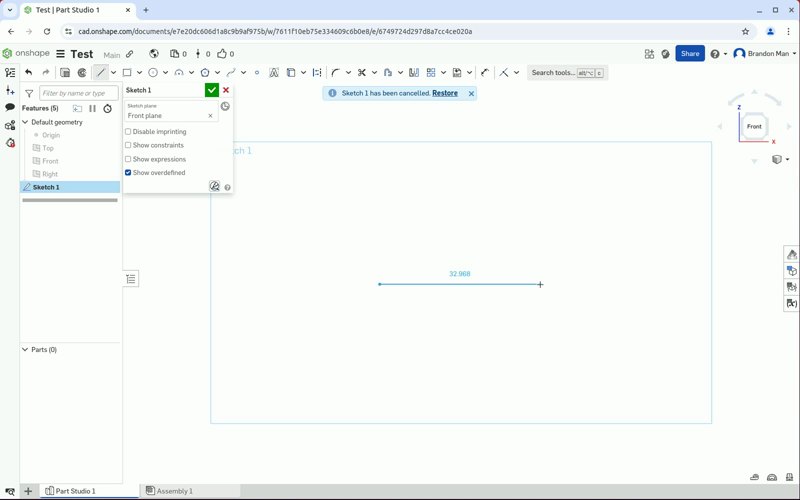
key_up(shift)
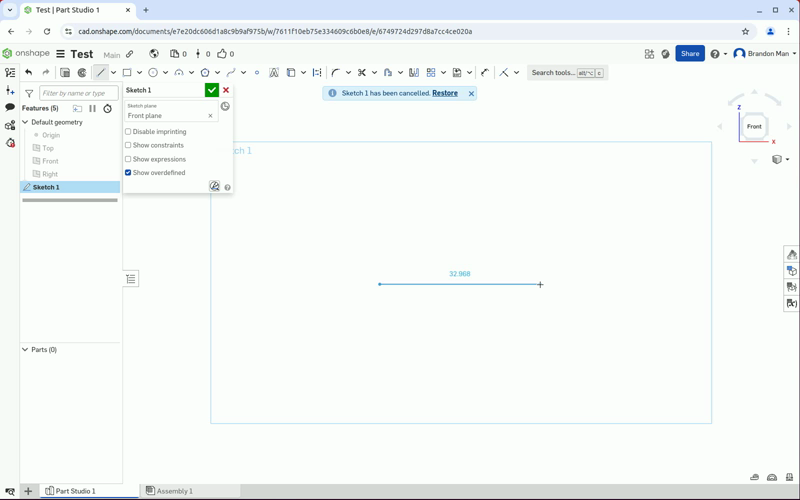
key_down(shift)
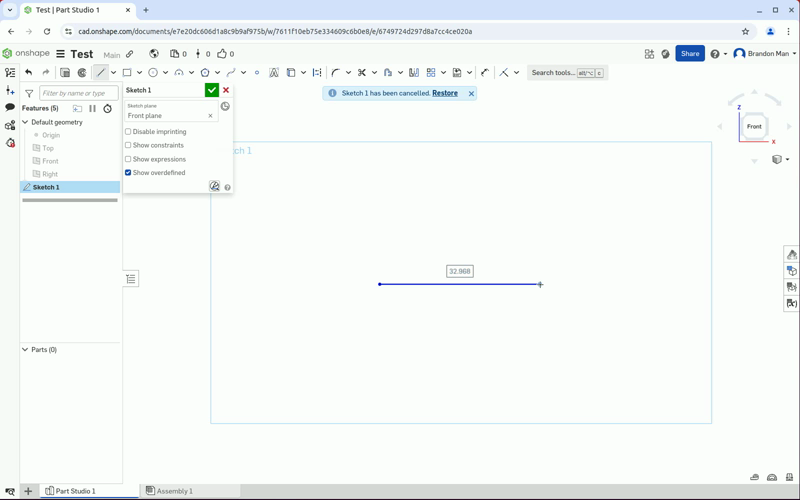
mouse_move(570, 284)
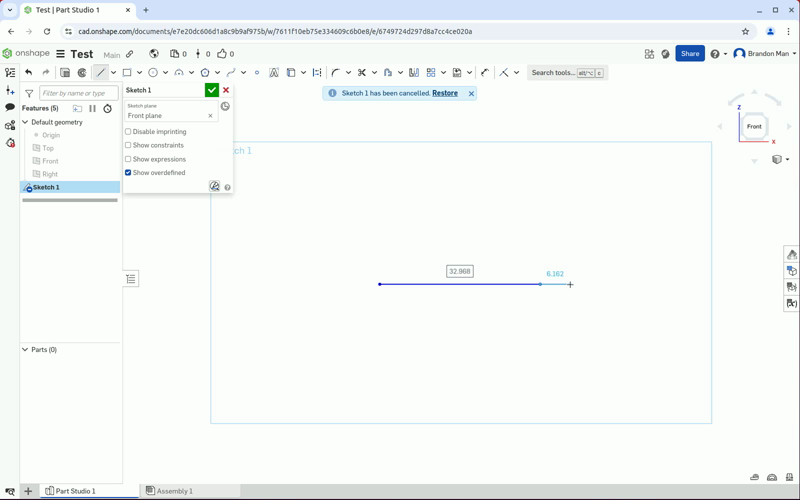
mouse_move(540, 280)
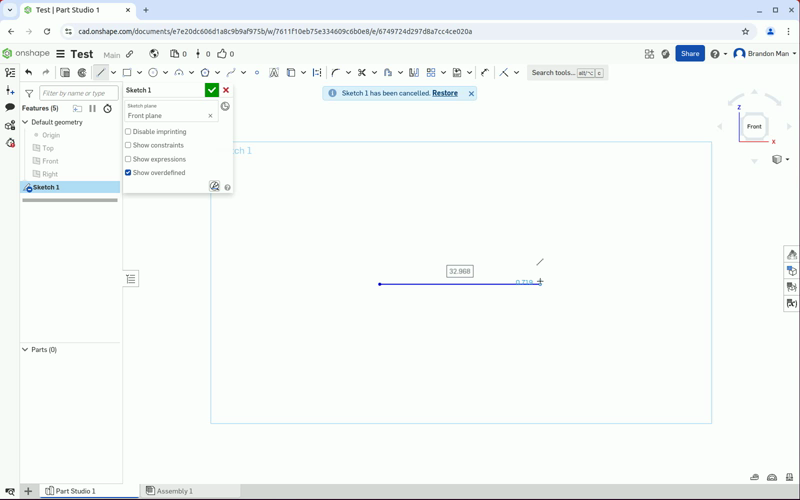
scroll(6)
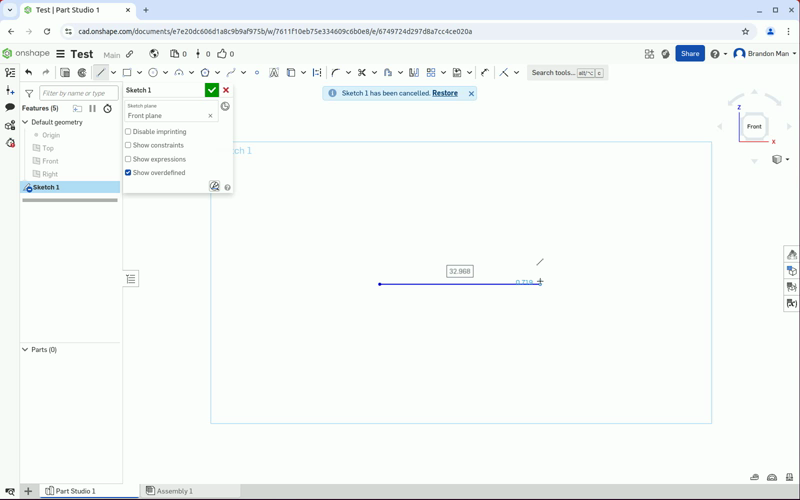
scroll(6)
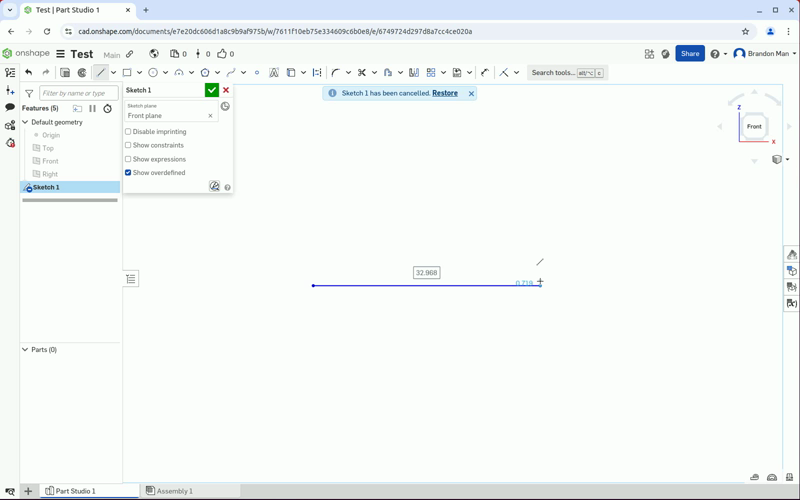
scroll(6)
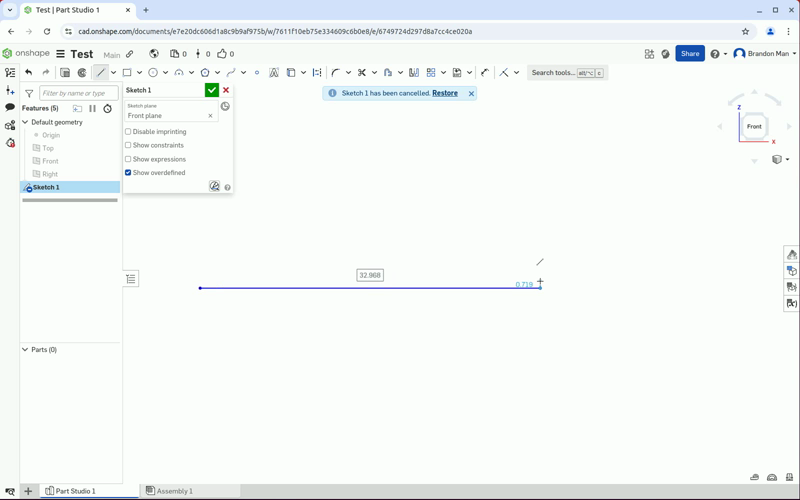
scroll(6)
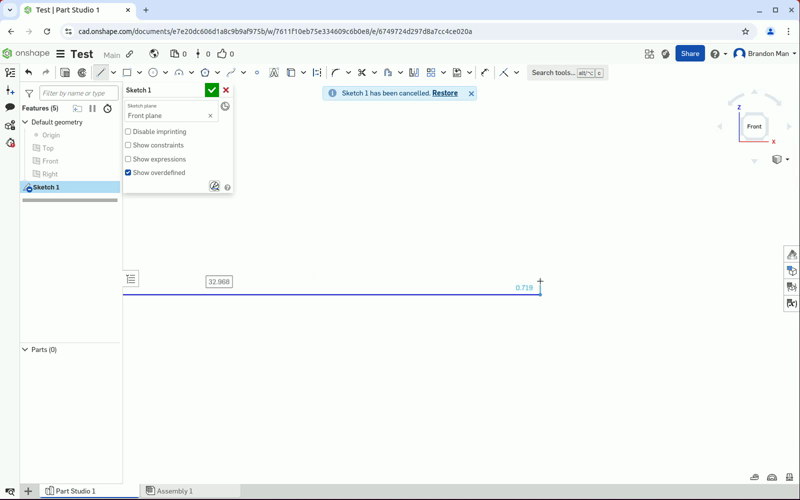
scroll(6)
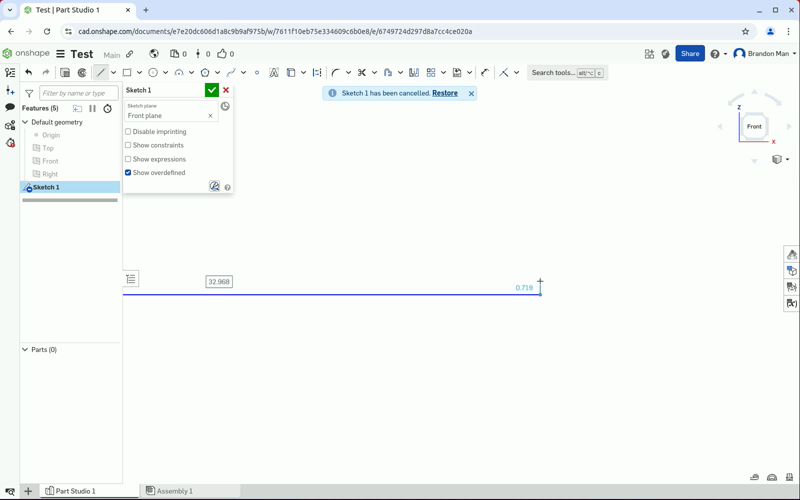
scroll(6)
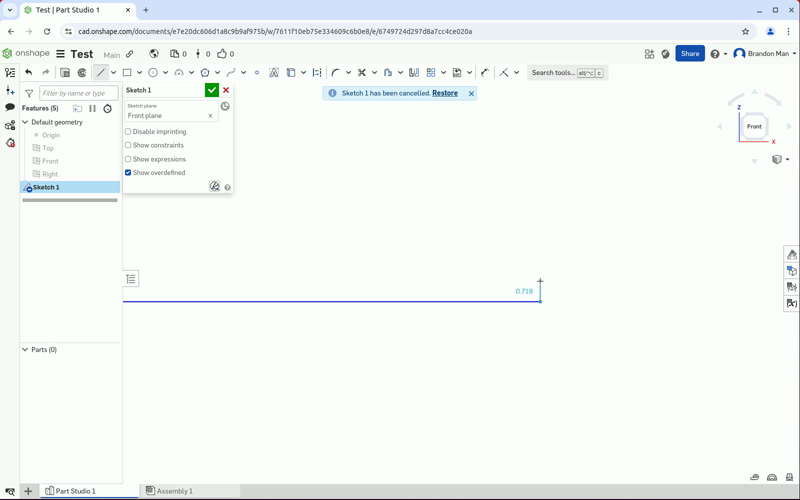
scroll(6)
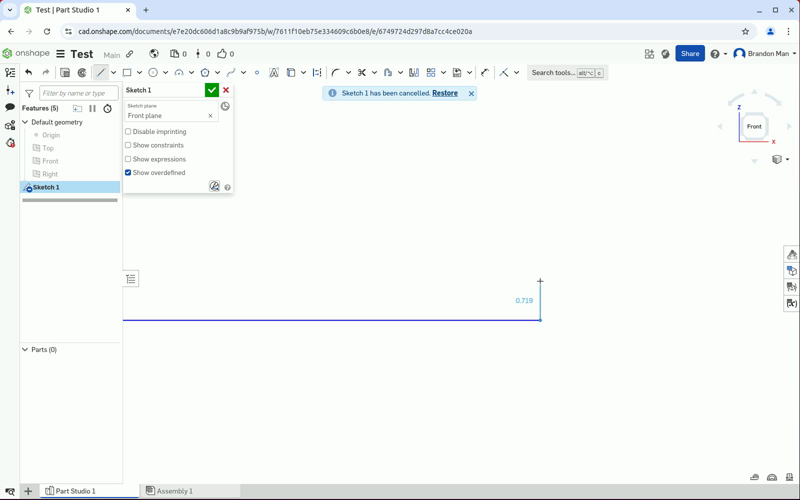
click(540, 280)
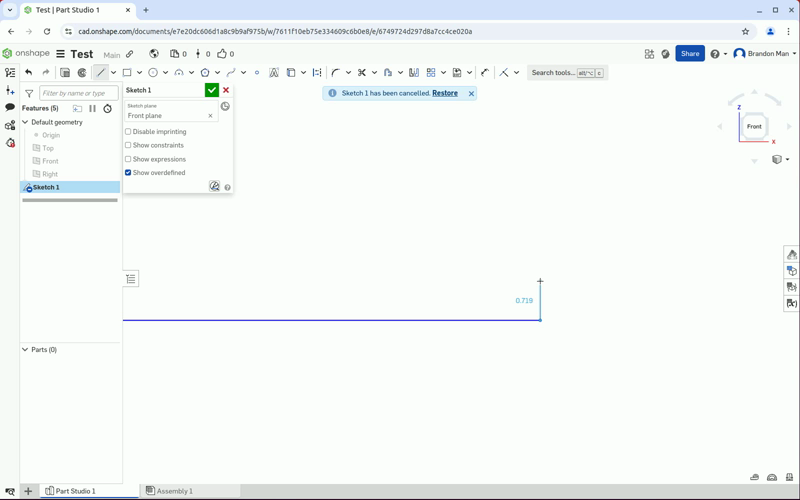
scroll(-6)
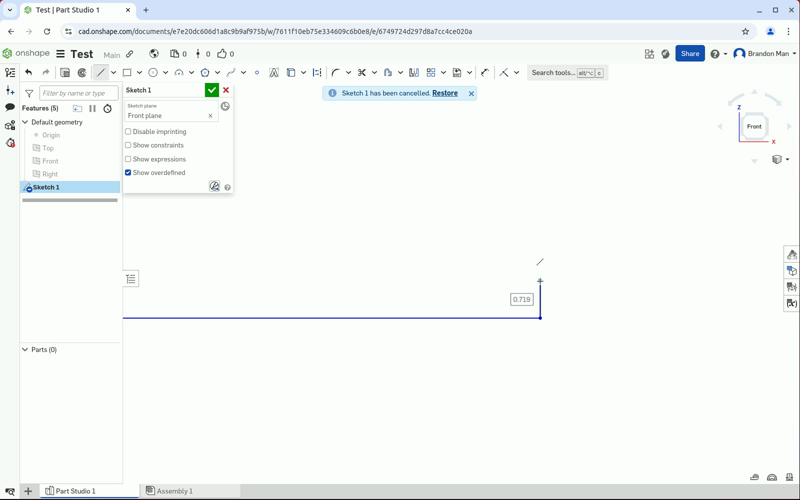
scroll(-6)
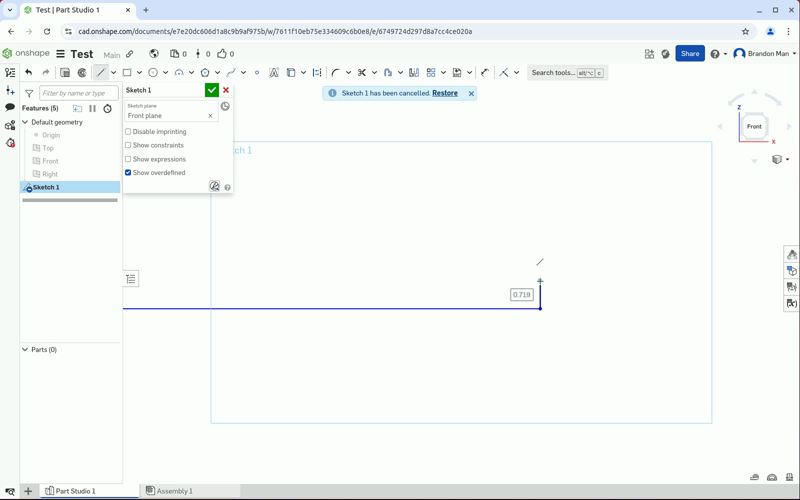
scroll(-6)
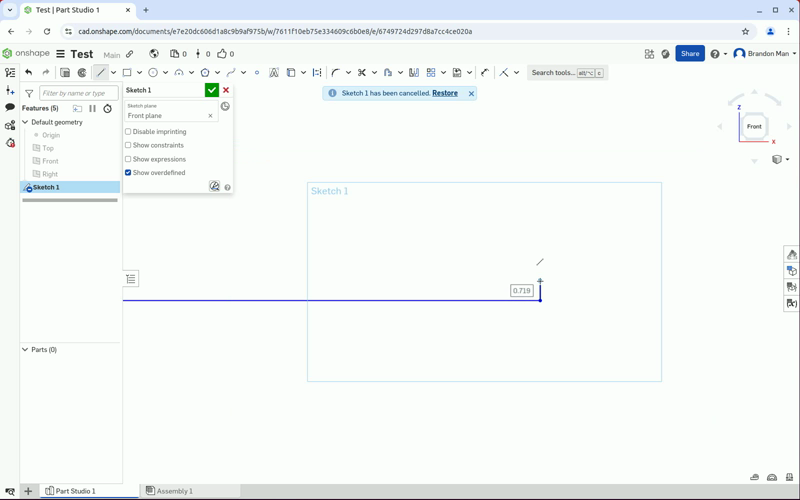
scroll(-6)
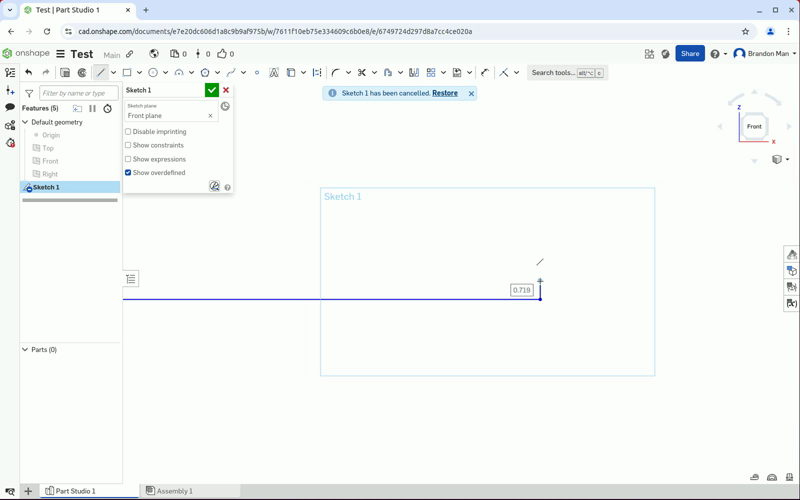
scroll(-6)
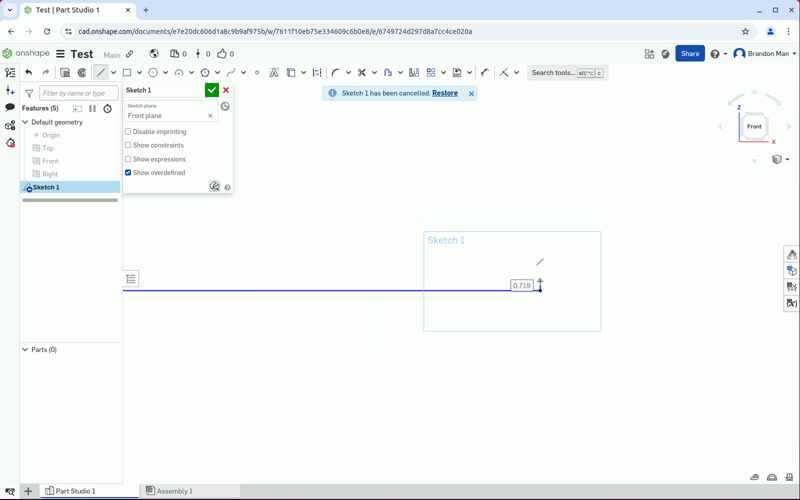
scroll(-6)
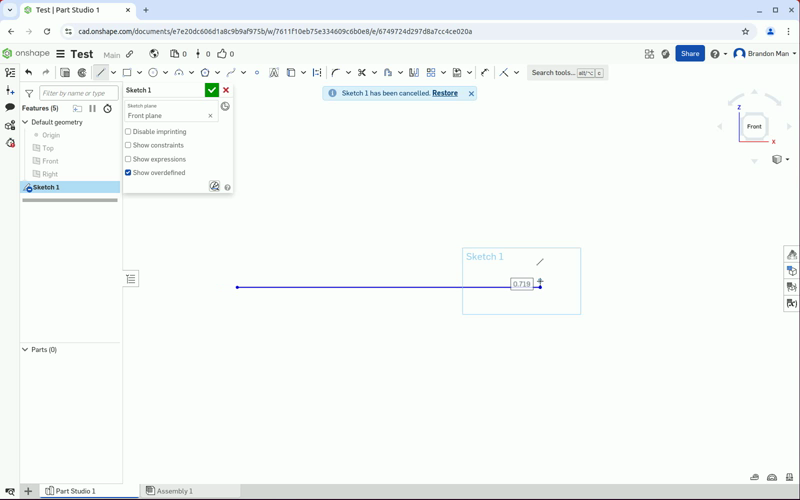
scroll(-6)
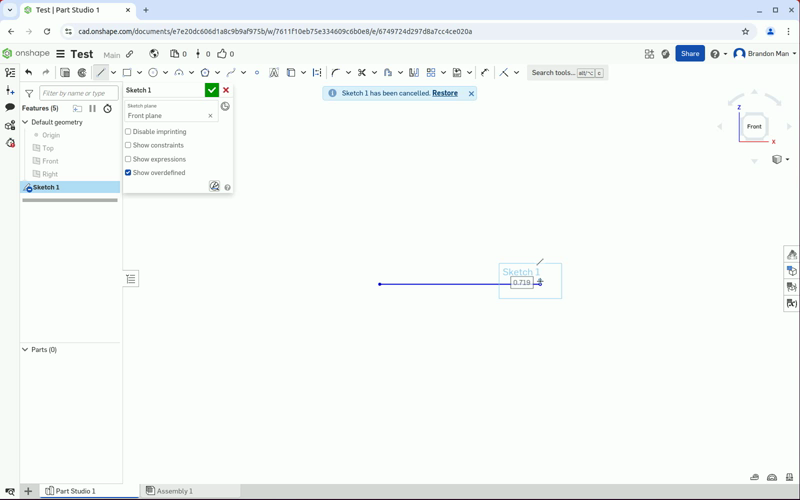
key_up(shift)
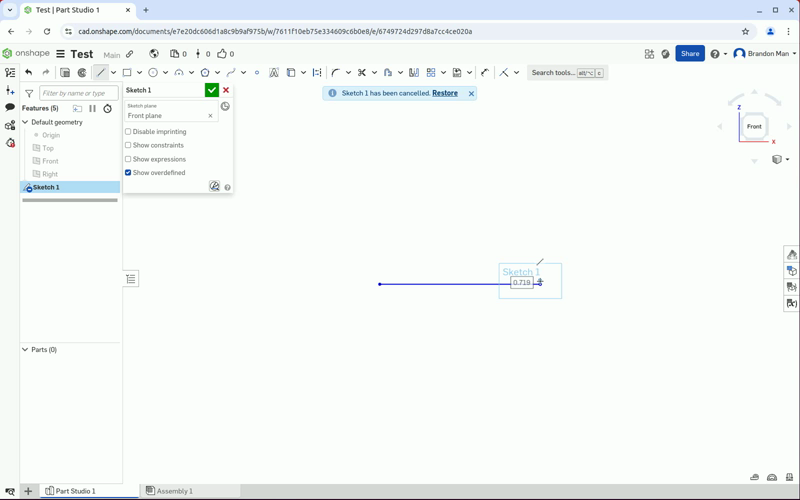
key_down(shift)
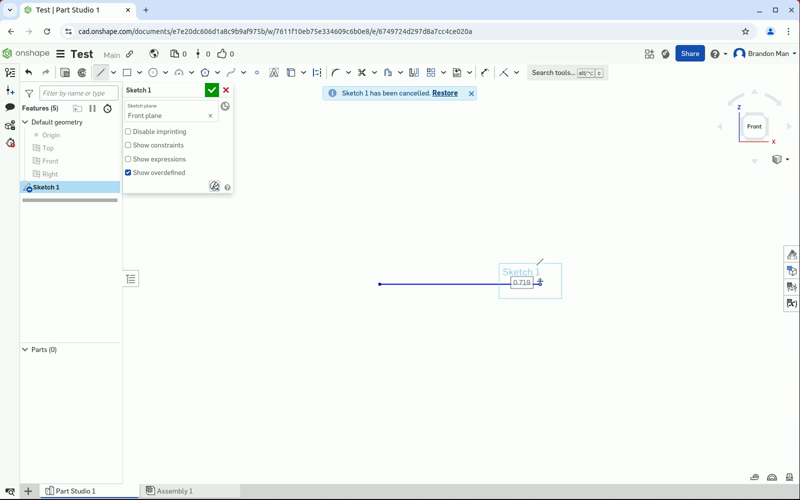
mouse_move(379, 280)
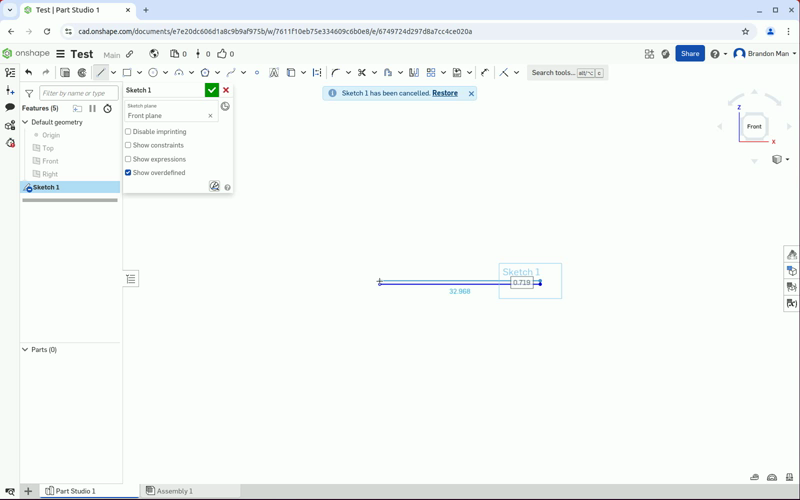
scroll(6)
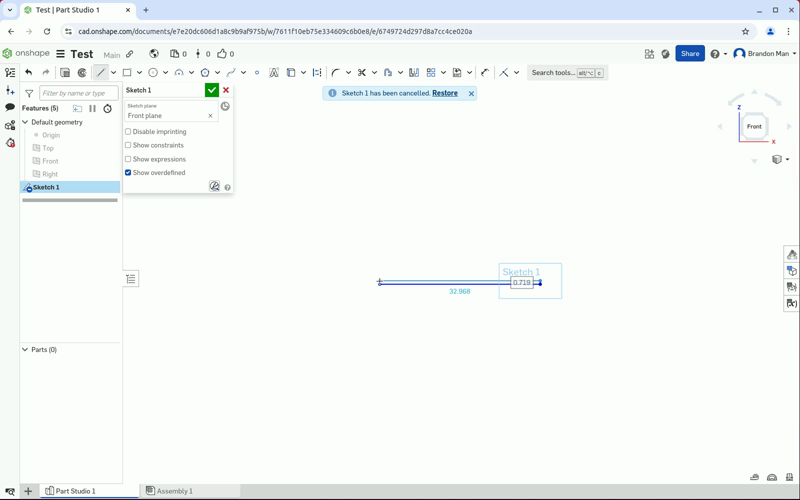
scroll(6)
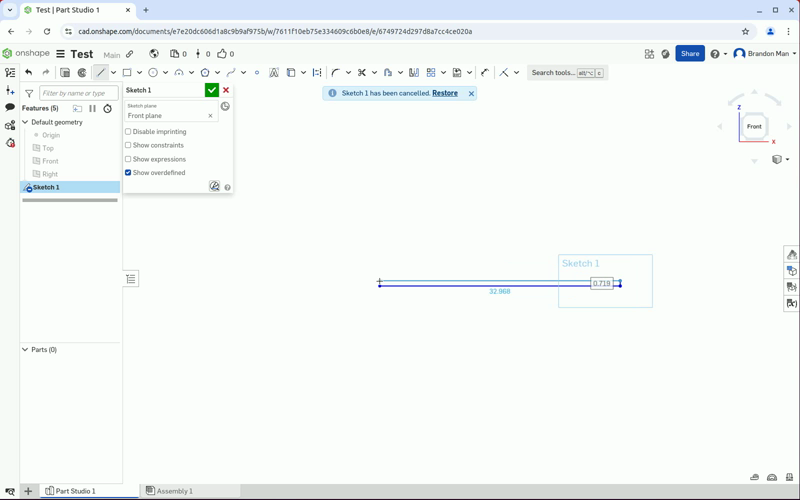
scroll(6)
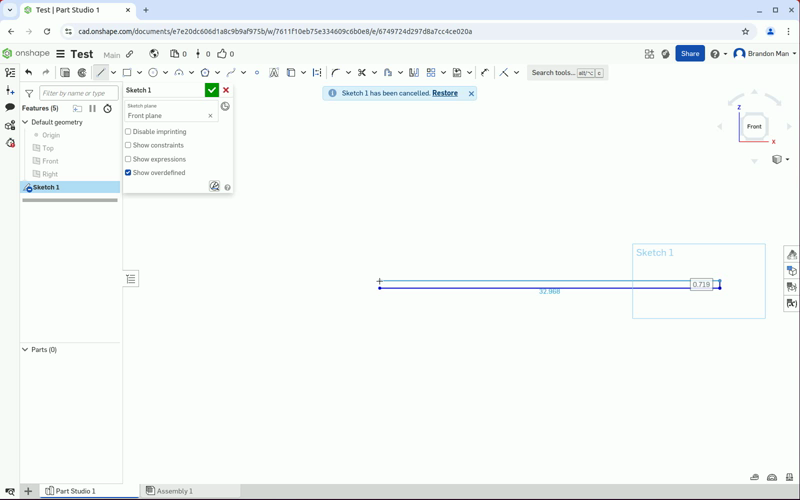
scroll(6)
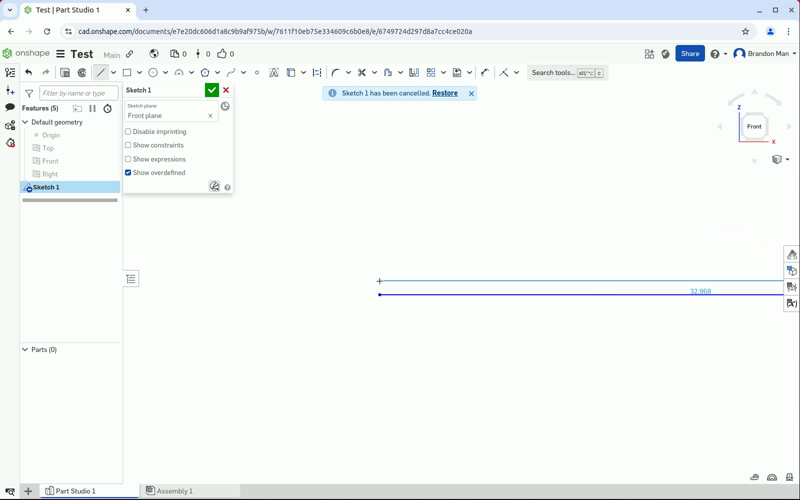
scroll(6)
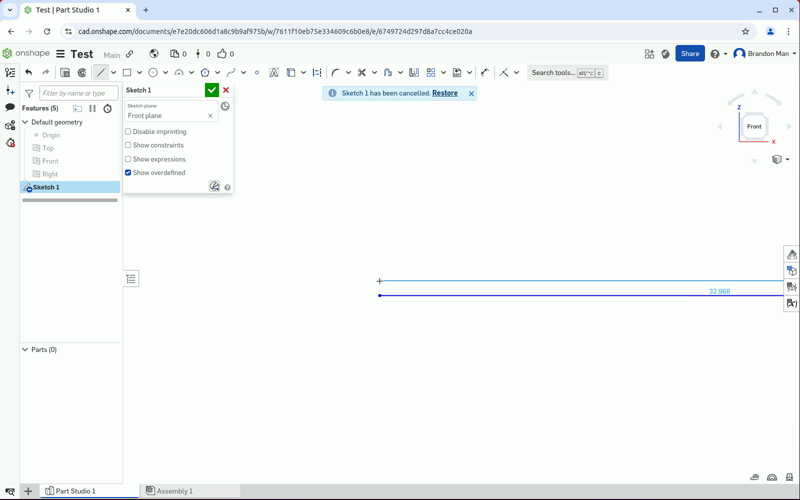
scroll(6)
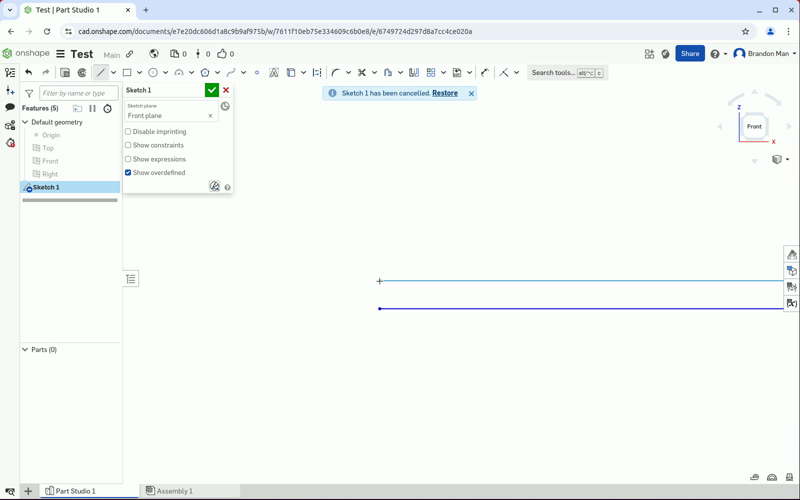
scroll(6)
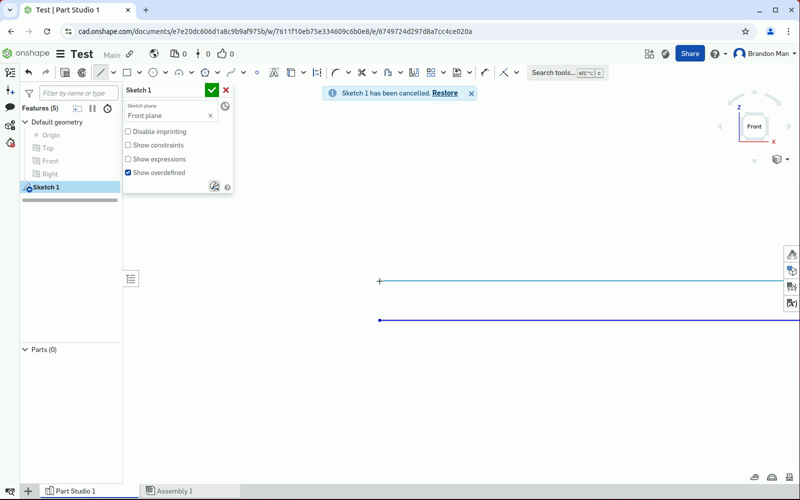
click(379, 280)
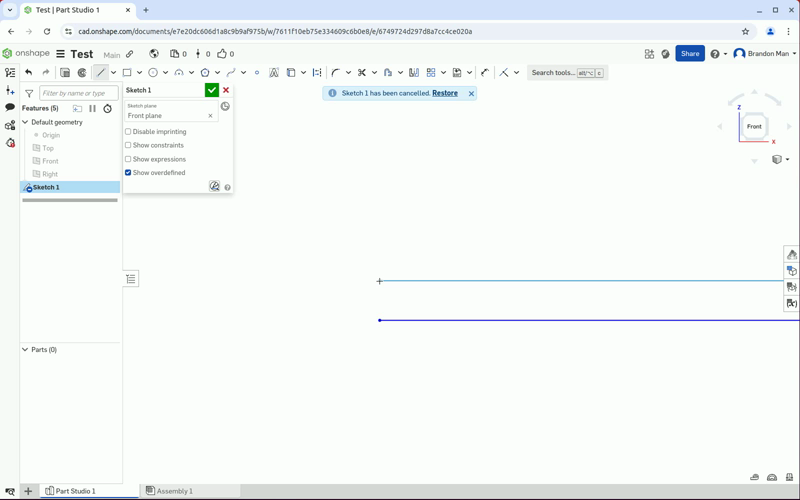
scroll(-6)
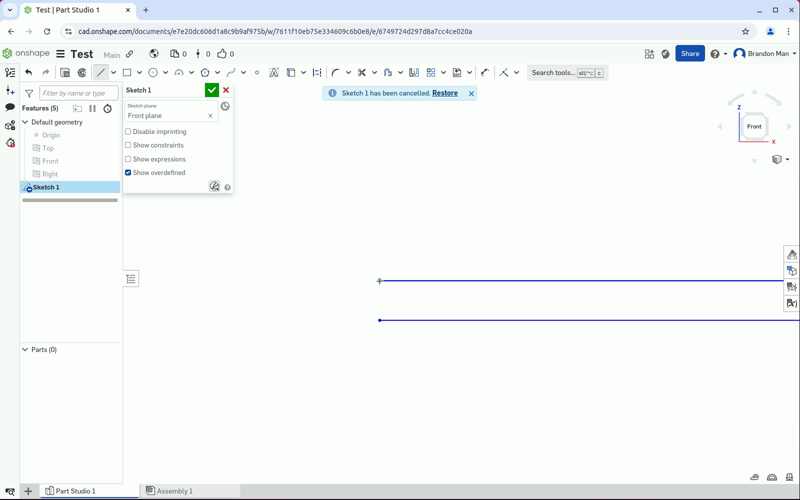
scroll(-6)
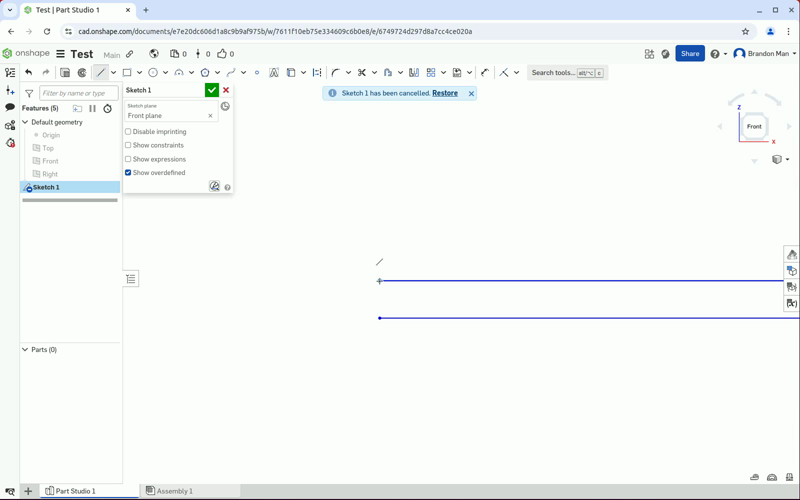
scroll(-6)
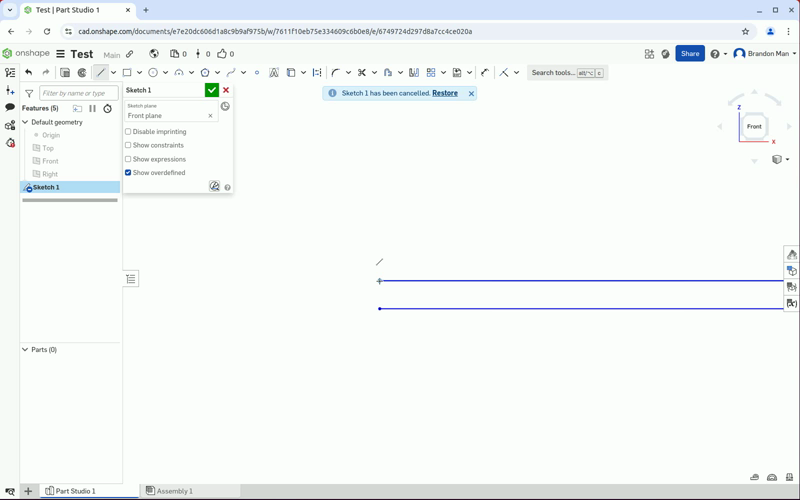
scroll(-6)
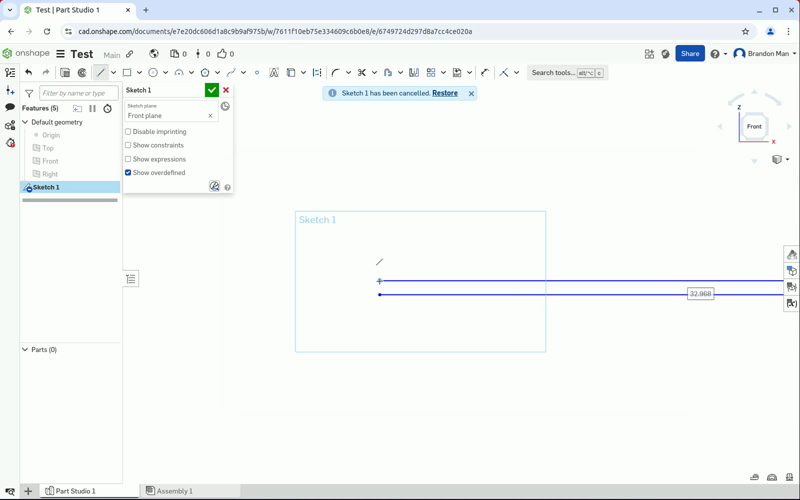
scroll(-6)
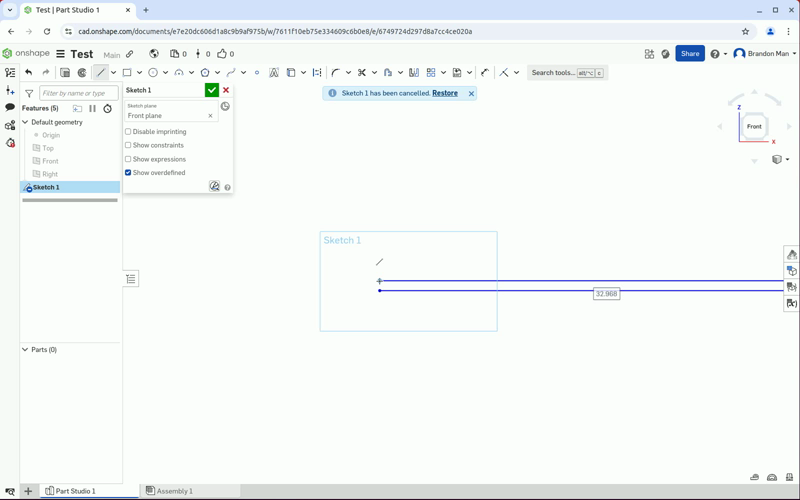
scroll(-6)
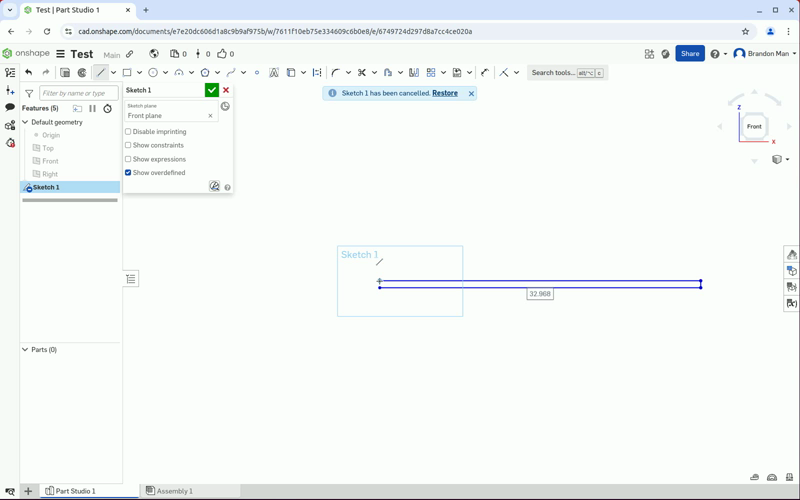
scroll(-6)
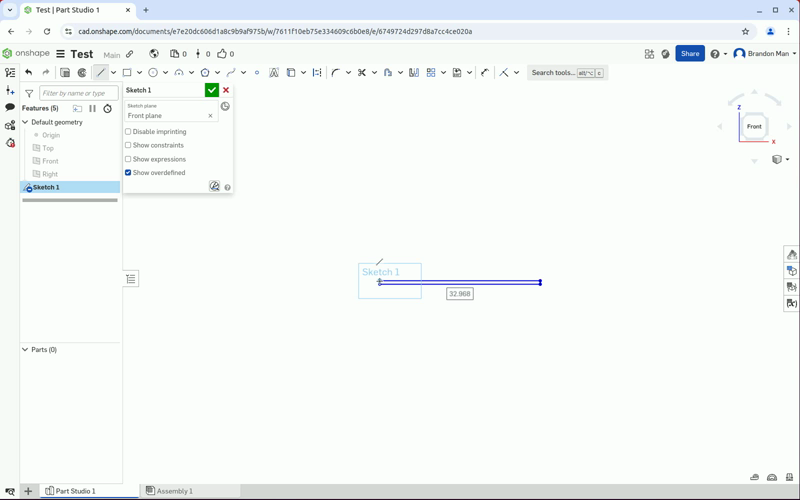
key_up(shift)
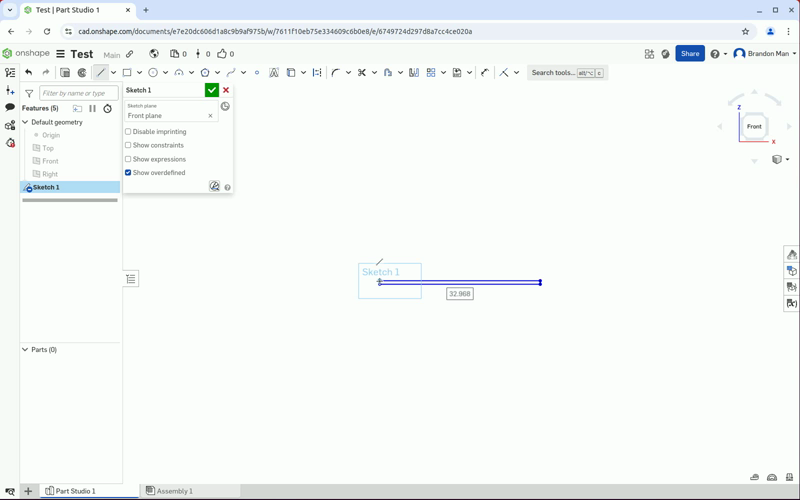
mouse_move(409, 280)
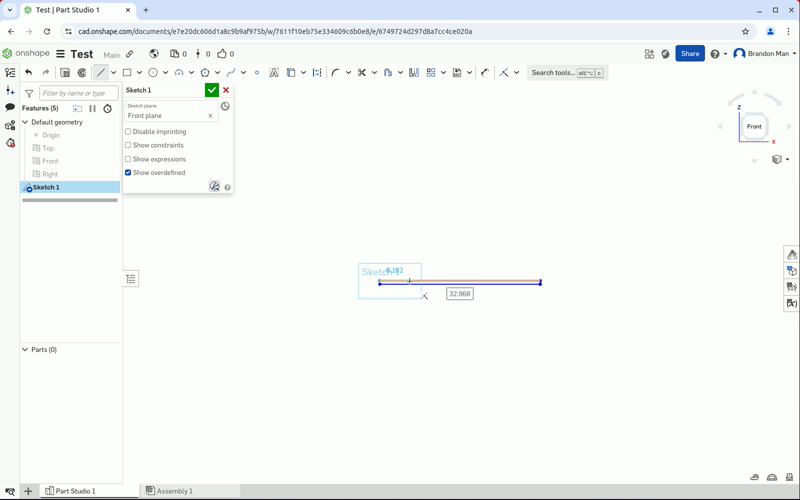
key_down(shift)
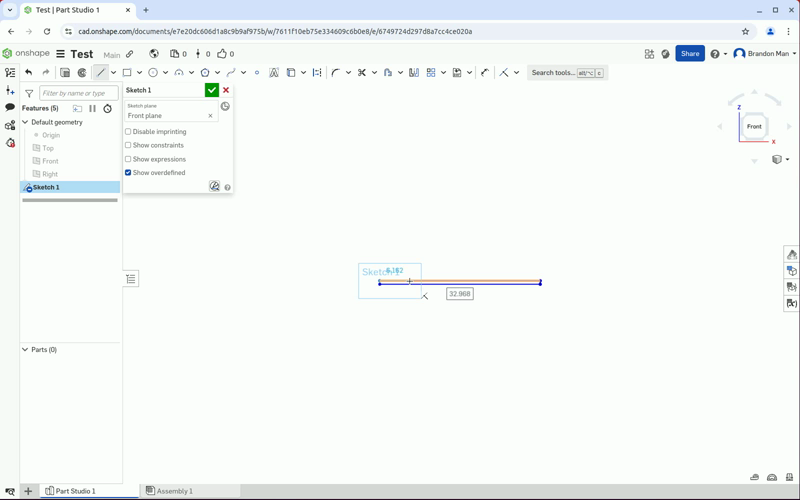
mouse_move(379, 284)
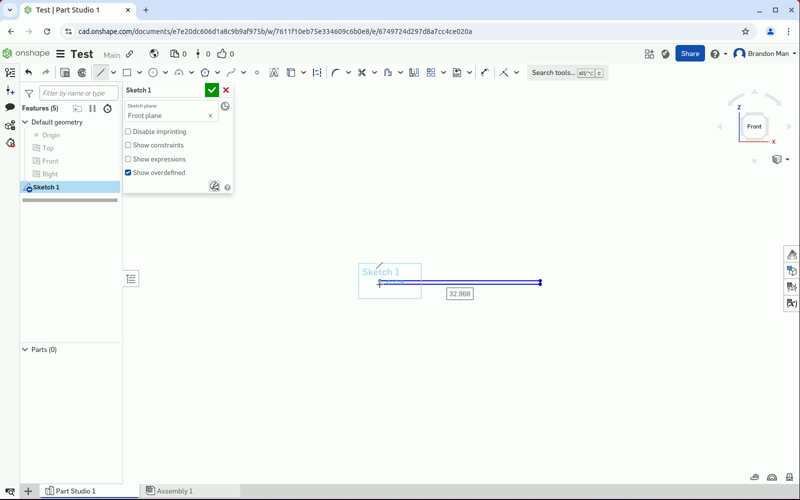
scroll(6)
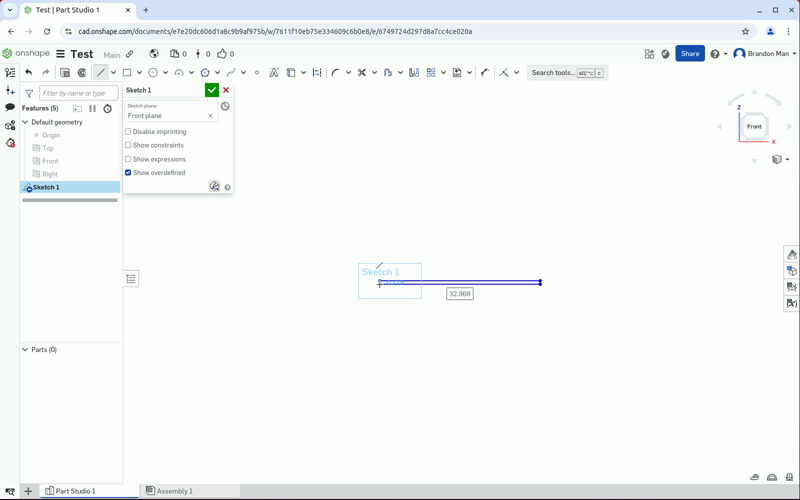
scroll(6)
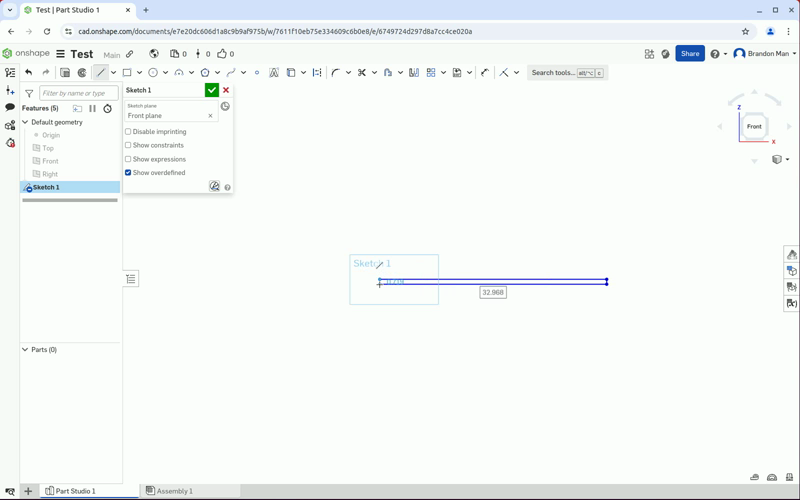
scroll(6)
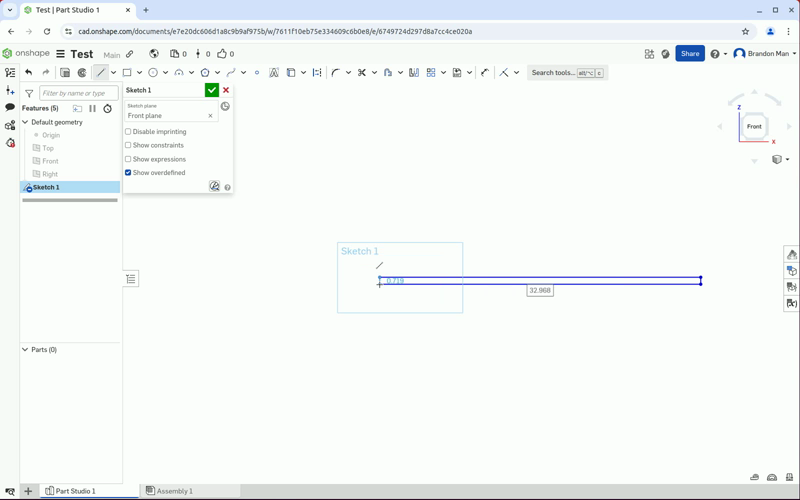
scroll(6)
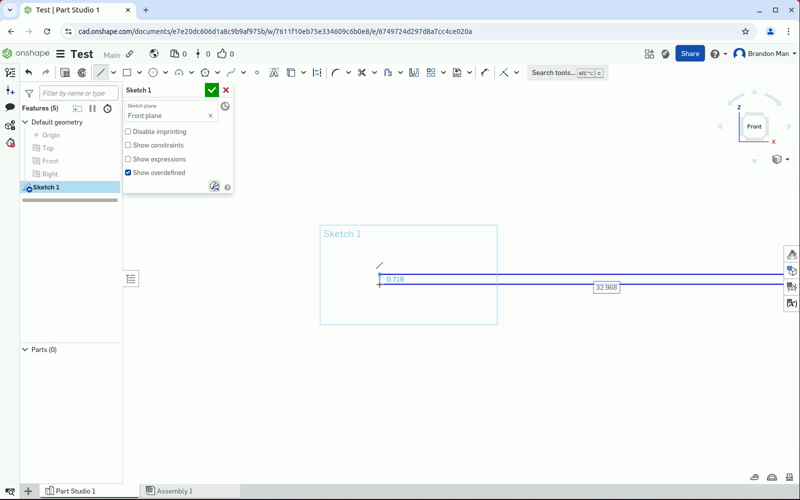
scroll(6)
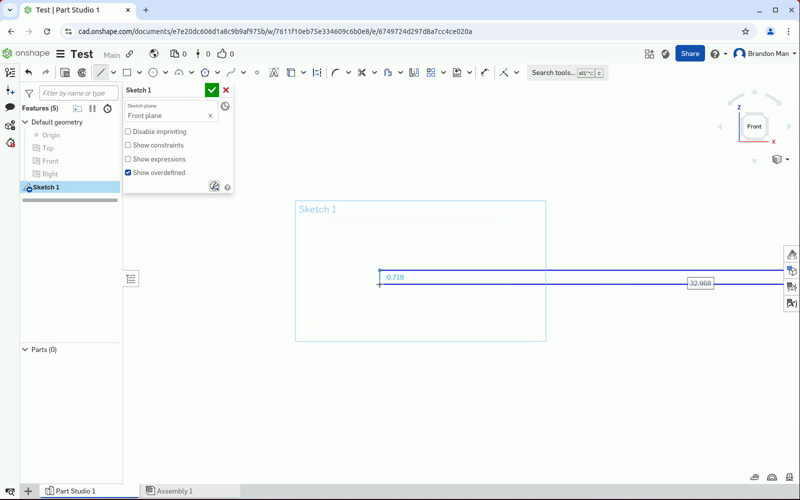
scroll(6)
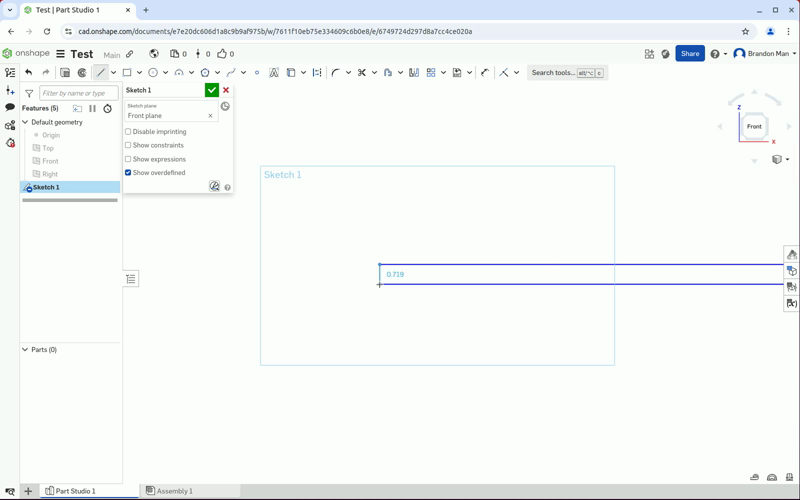
scroll(6)
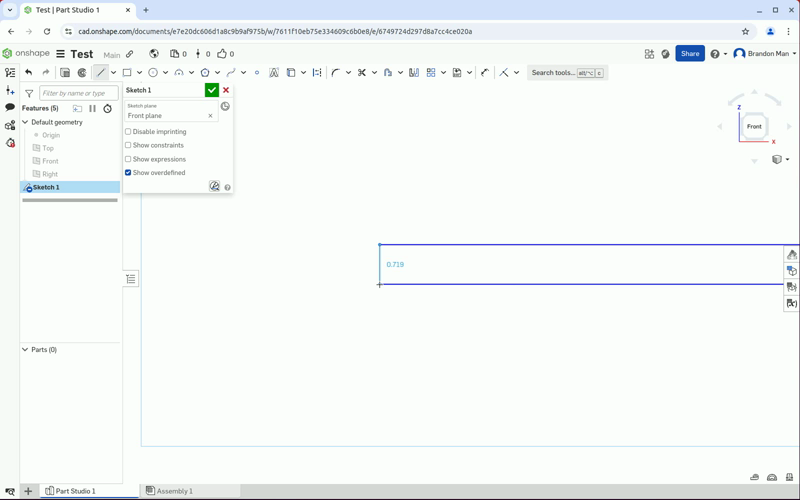
key_up(shift)
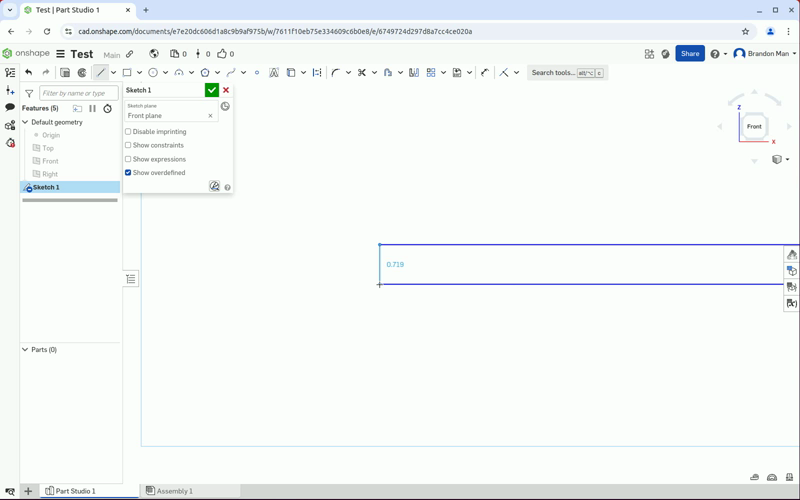
click(379, 284)
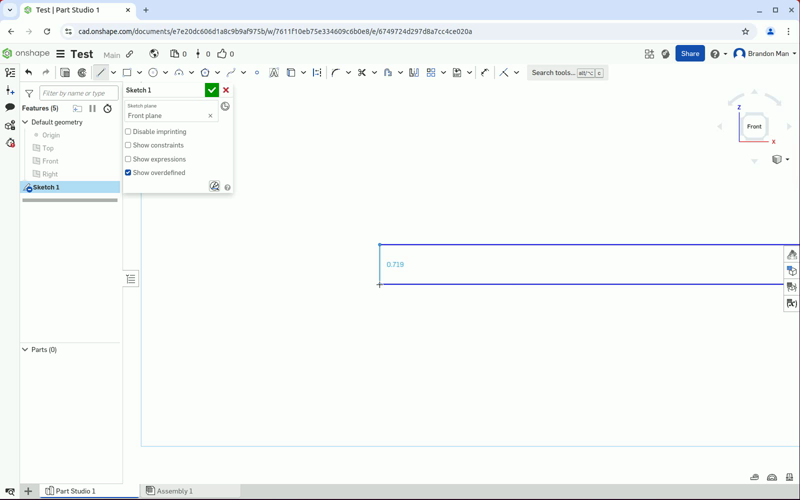
scroll(-6)
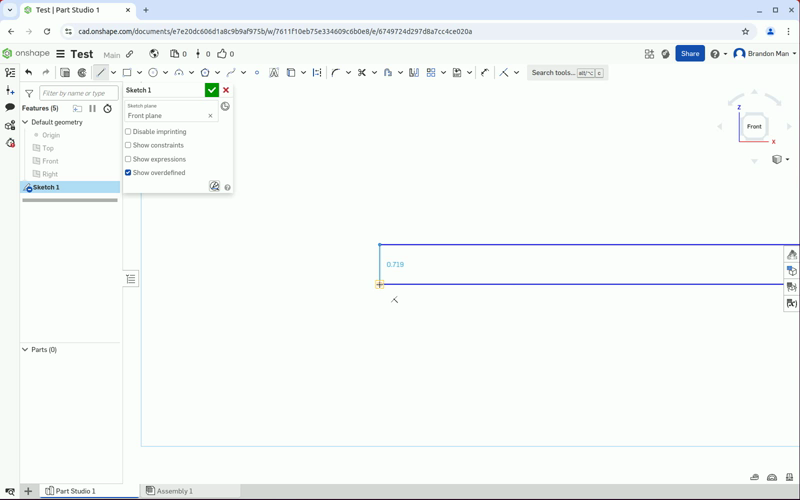
scroll(-6)
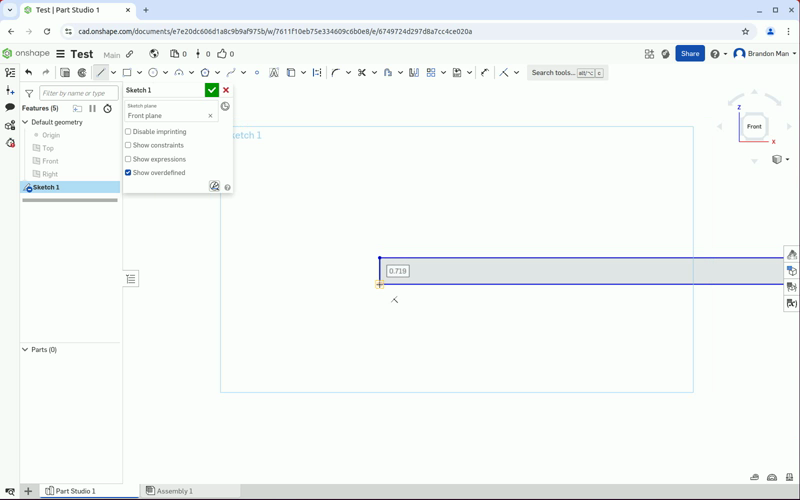
scroll(-6)
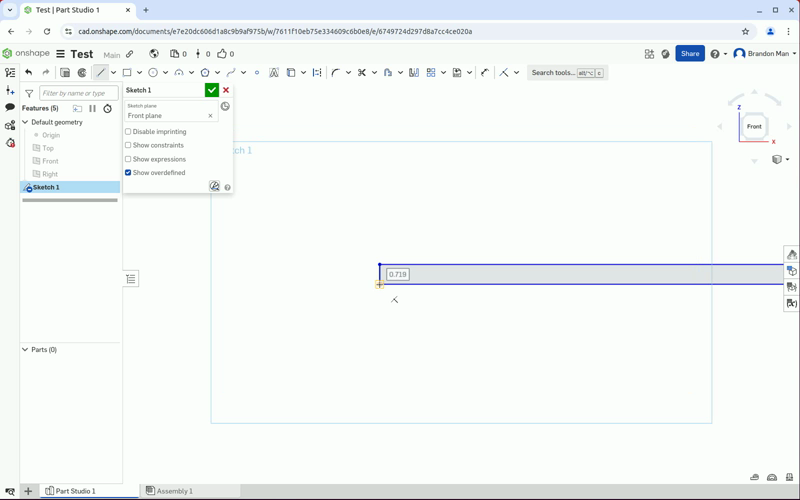
scroll(-6)
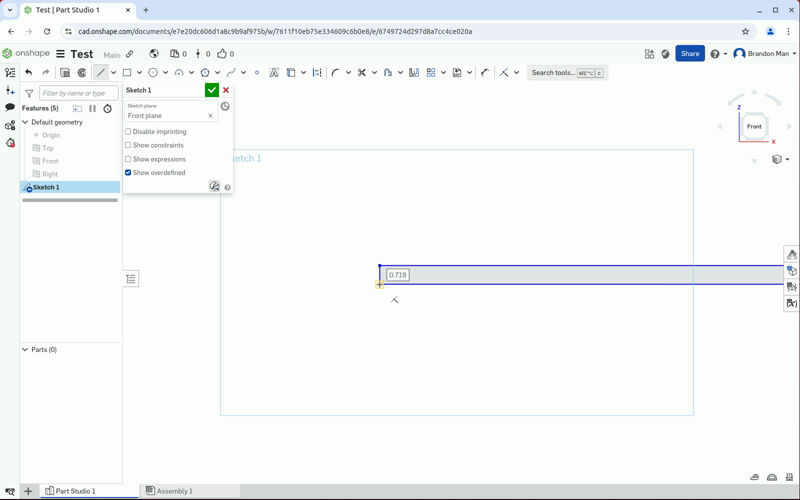
scroll(-6)
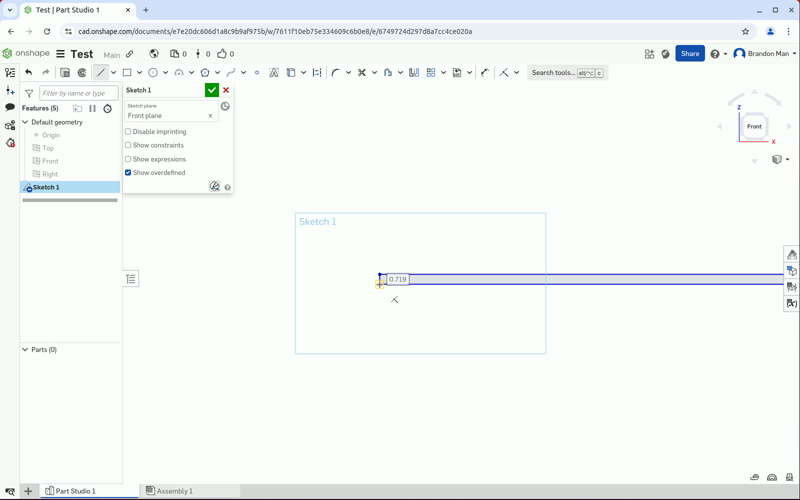
scroll(-6)
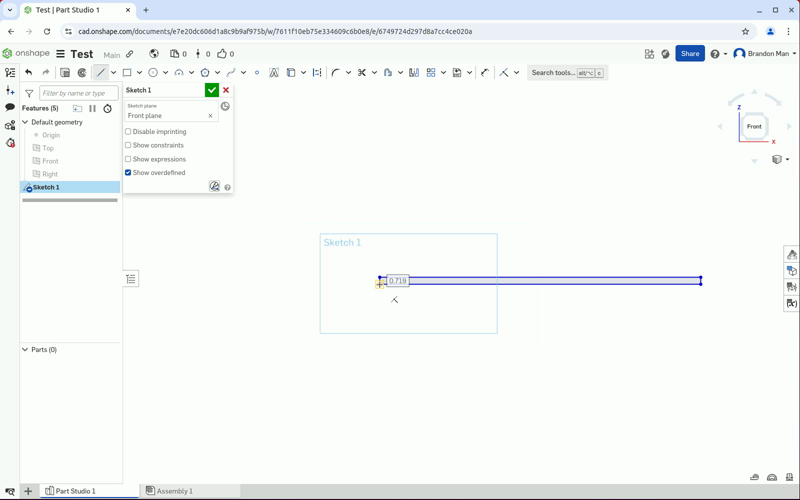
scroll(-6)
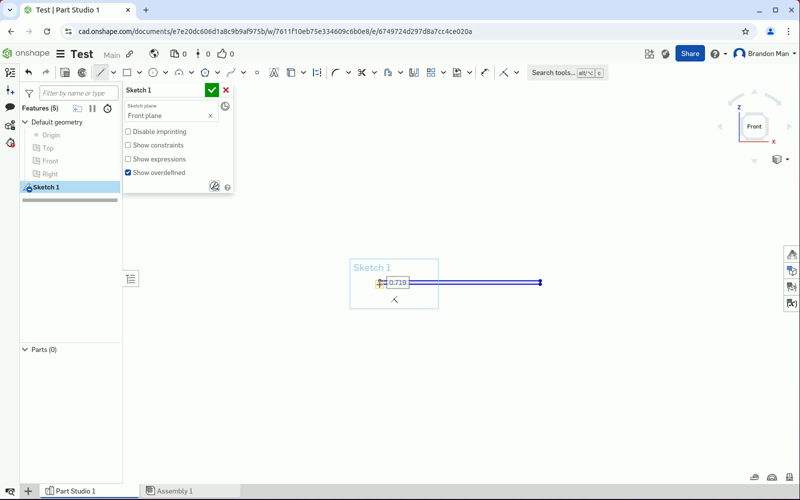
key(esc)
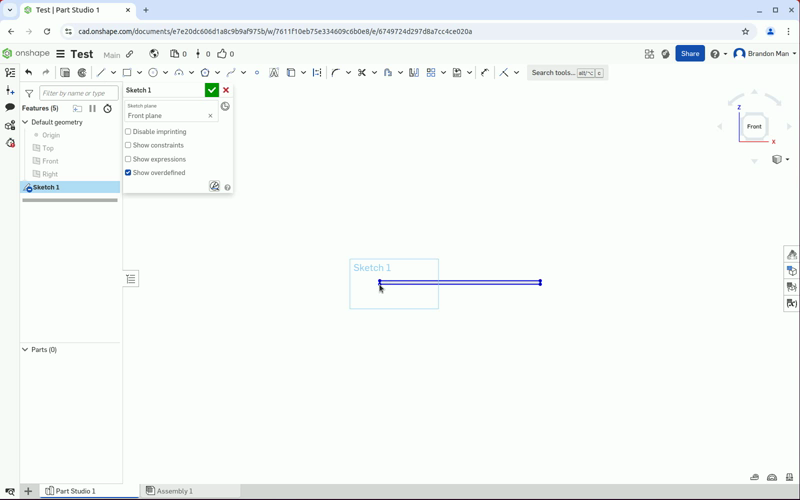
mouse_move(525, 281)
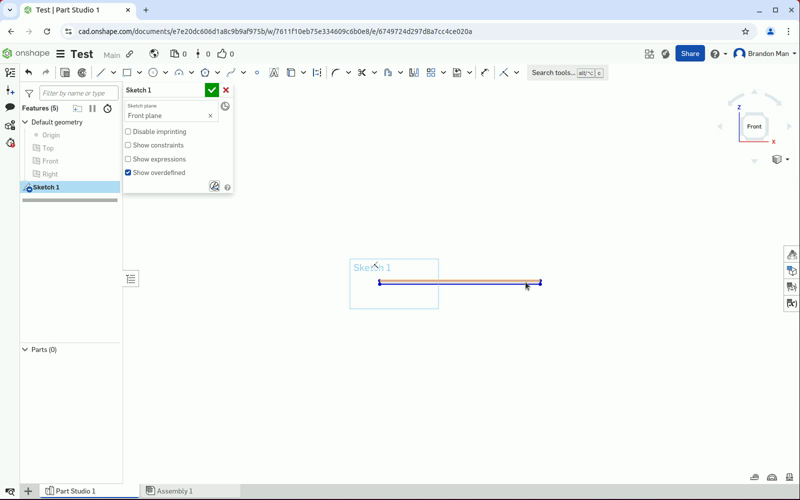
scroll(6)
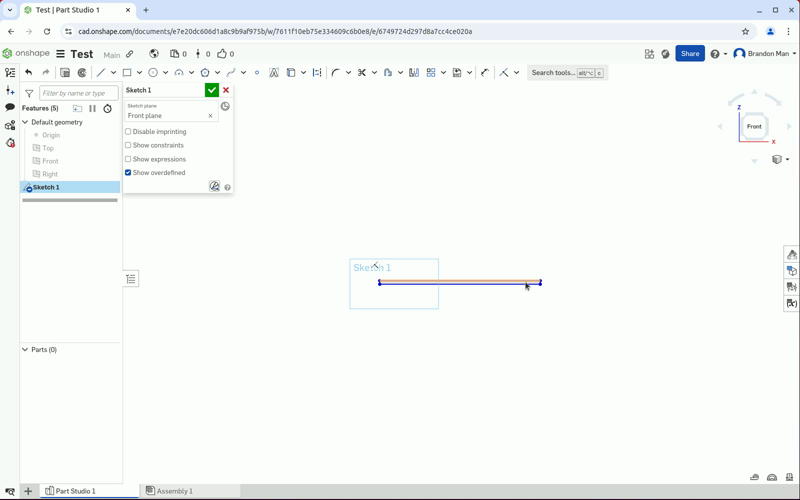
scroll(6)
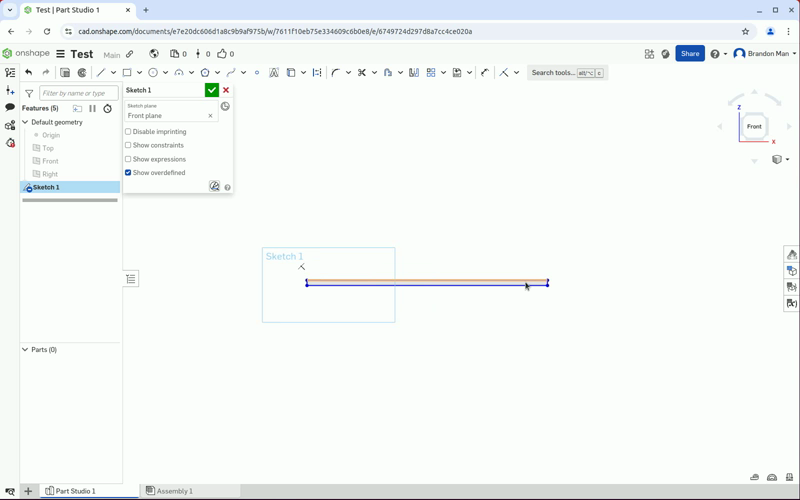
scroll(6)
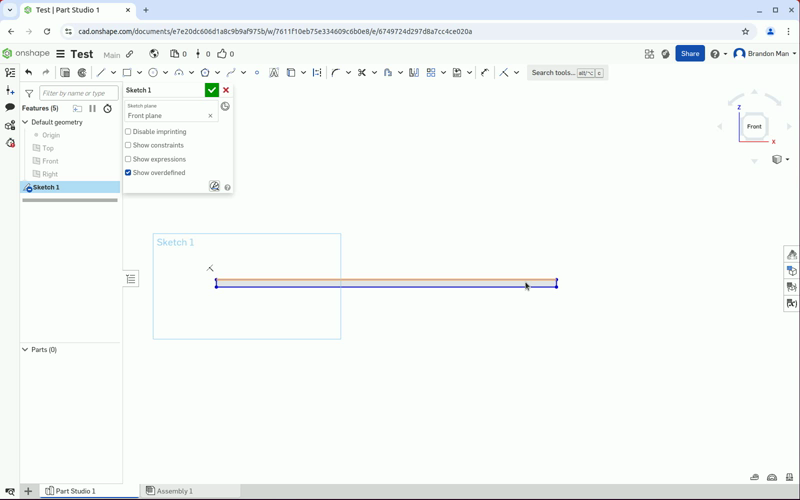
scroll(6)
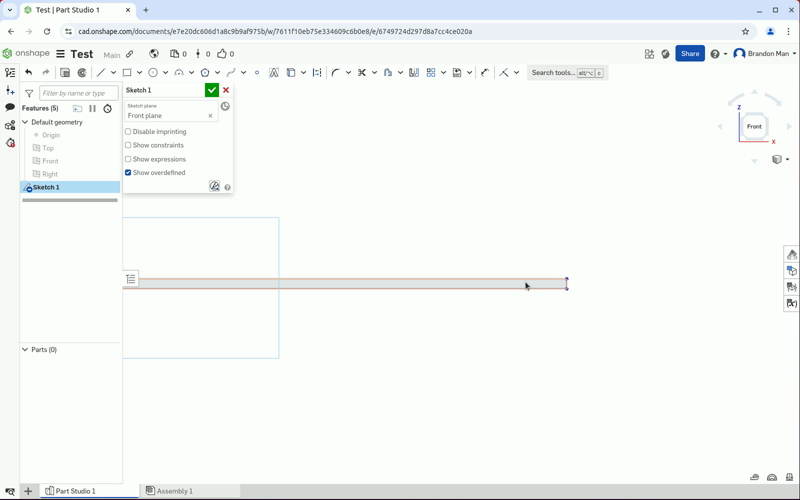
scroll(6)
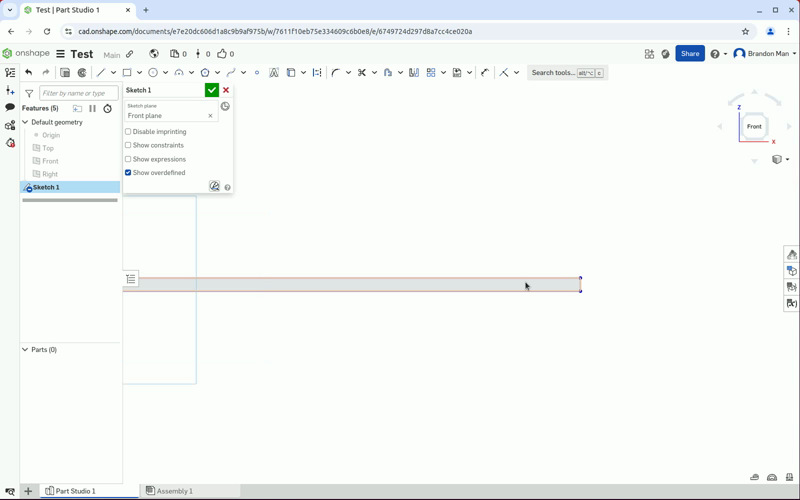
scroll(6)
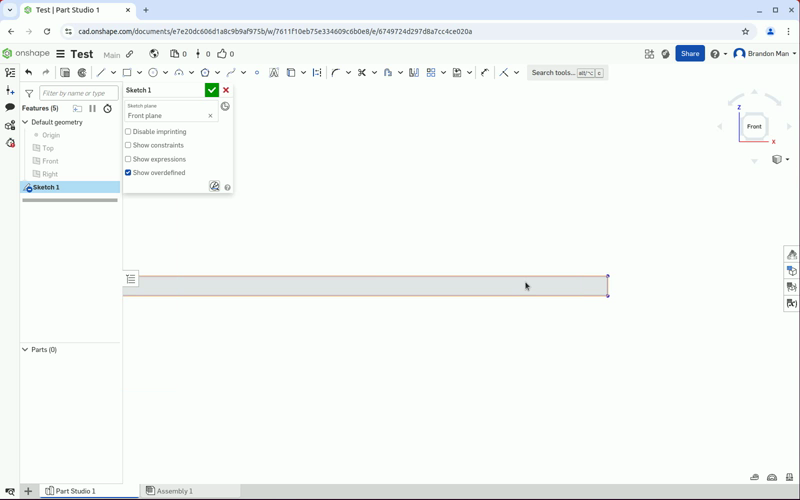
scroll(6)
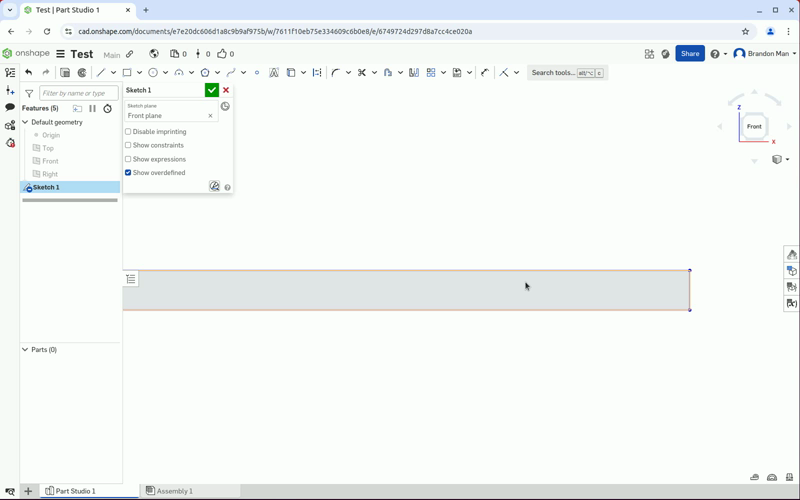
click(525, 281)
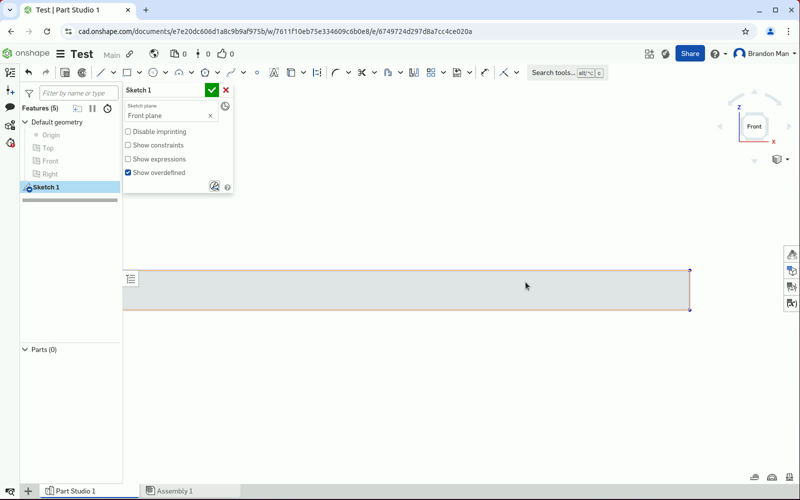
scroll(-6)
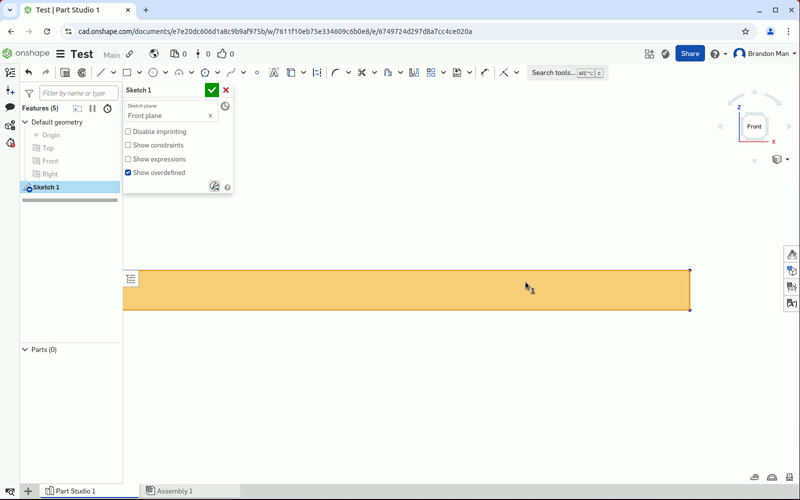
scroll(-6)
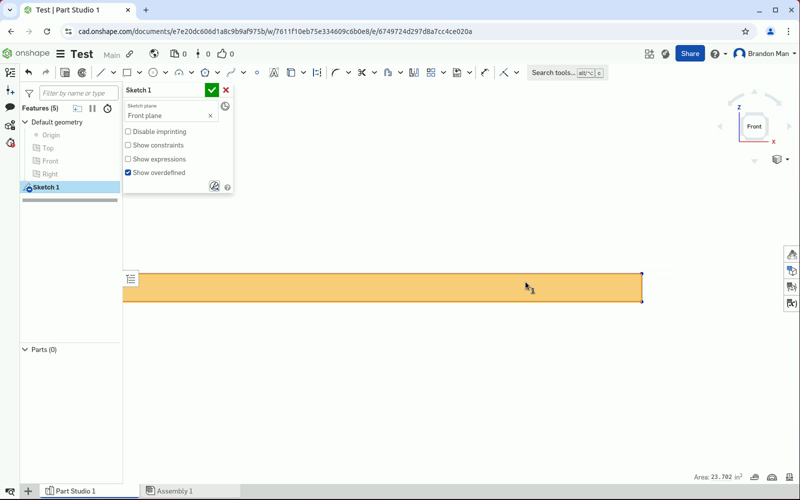
scroll(-6)
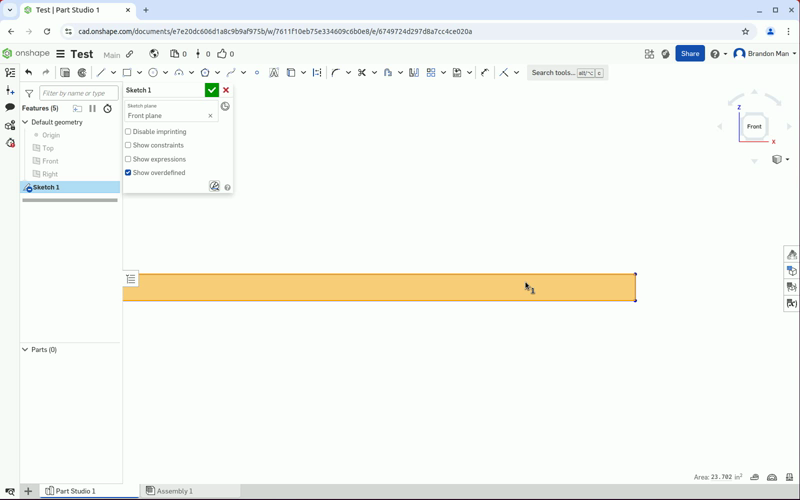
scroll(-6)
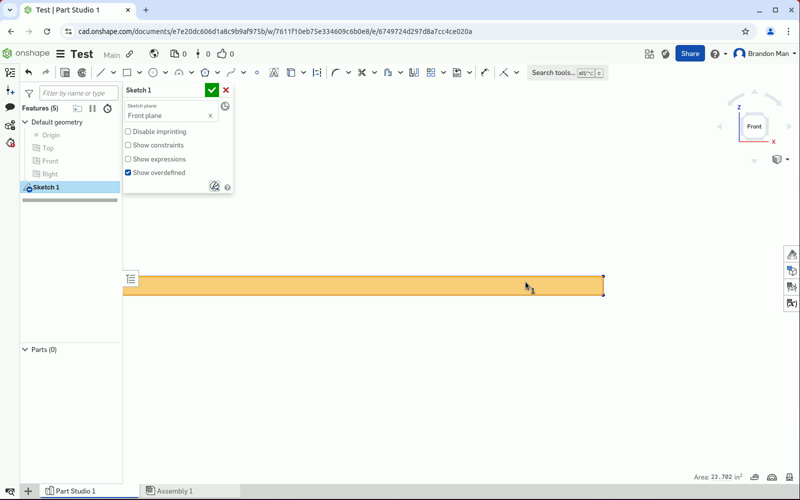
scroll(-6)
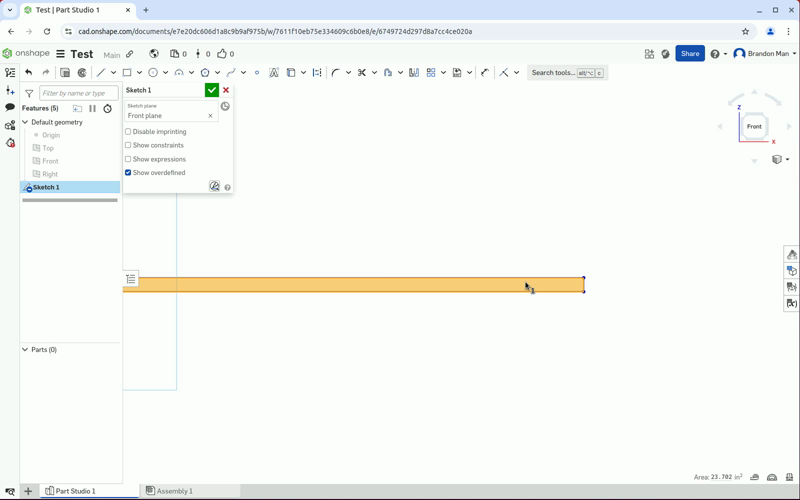
scroll(-6)
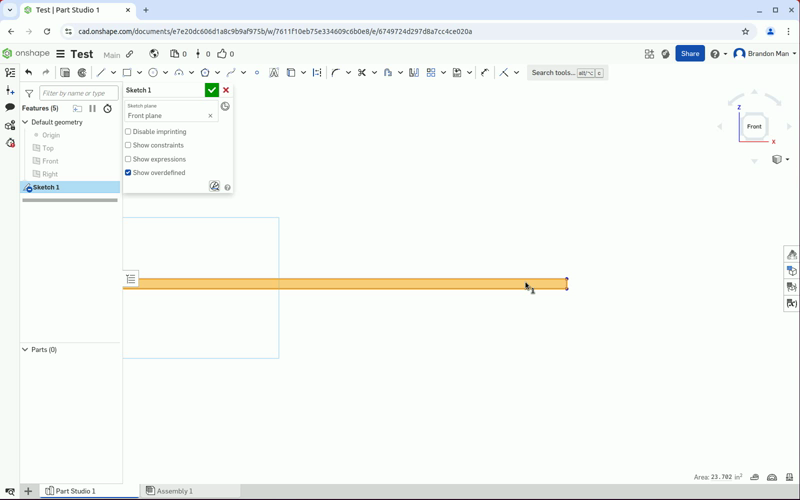
scroll(-6)
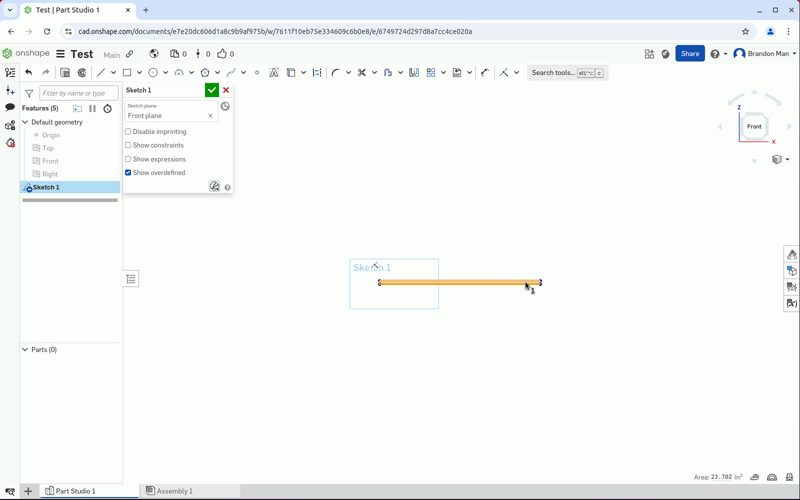
mouse_move(73, 352)
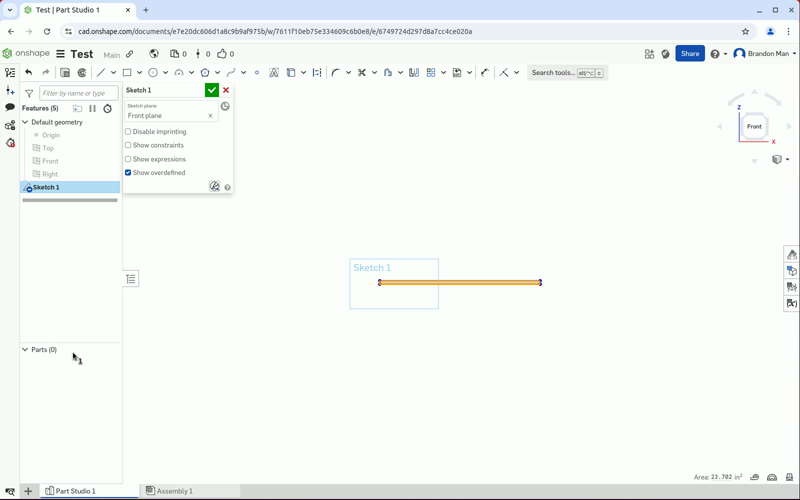
key(shift+y)
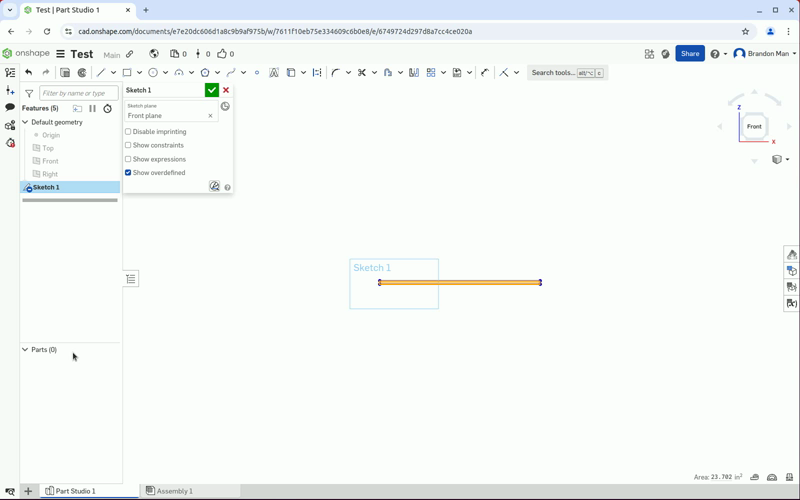
key(shift+e)
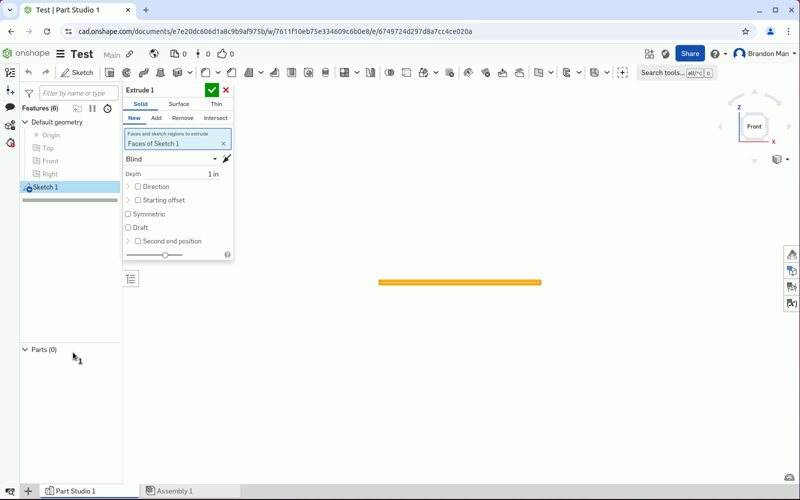
mouse_move(143, 106)
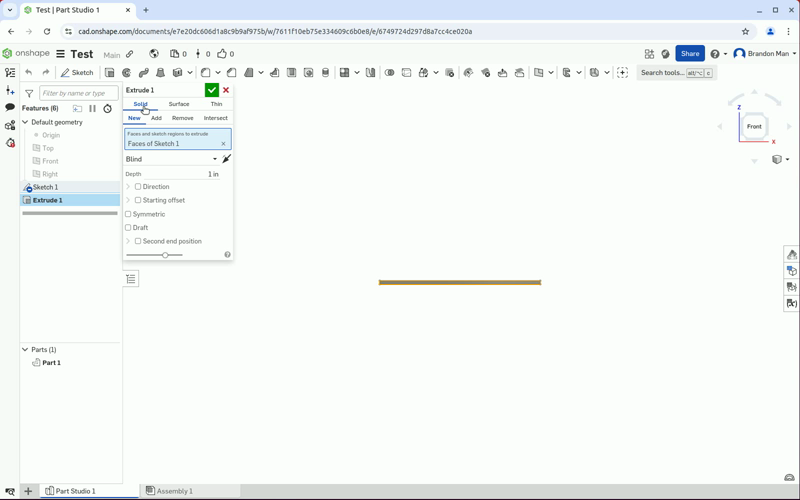
click(143, 106)
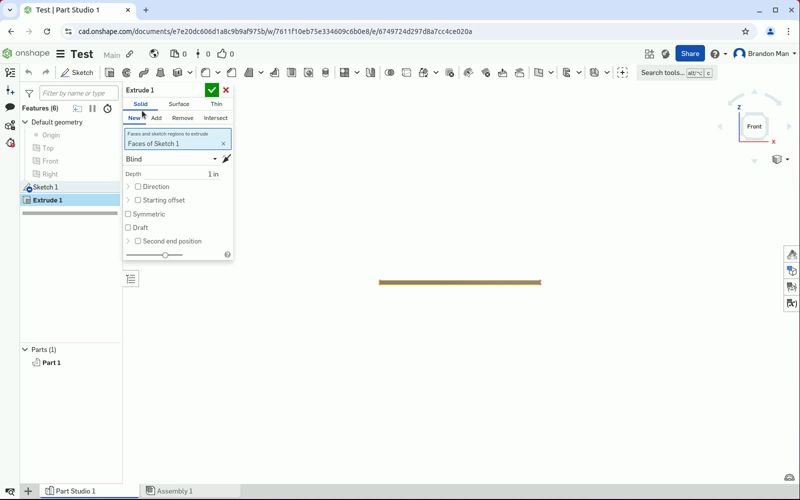
mouse_move(137, 120)
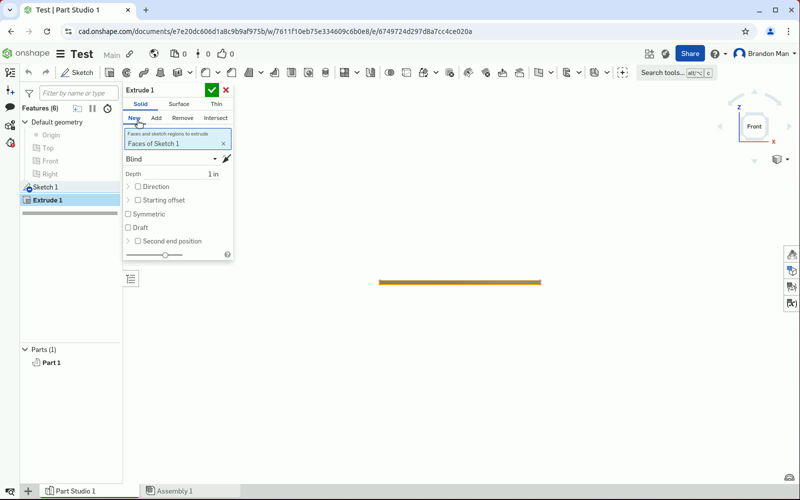
click(137, 120)
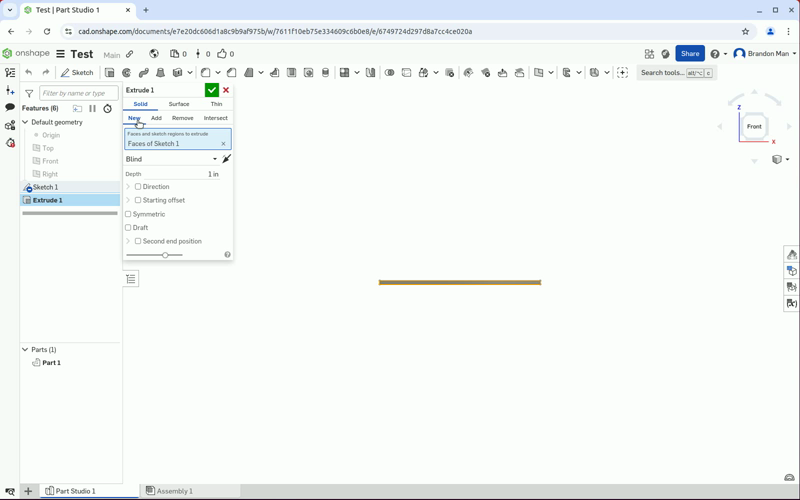
key(tab, 4)
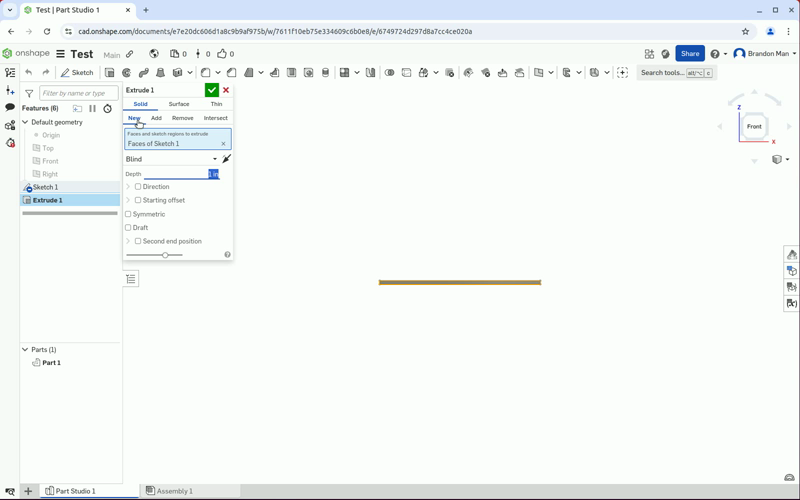
text(-14.924)
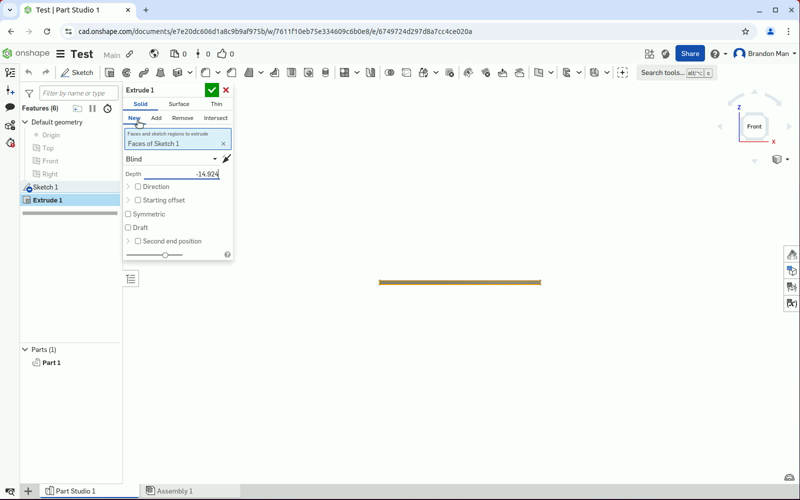
key(enter)
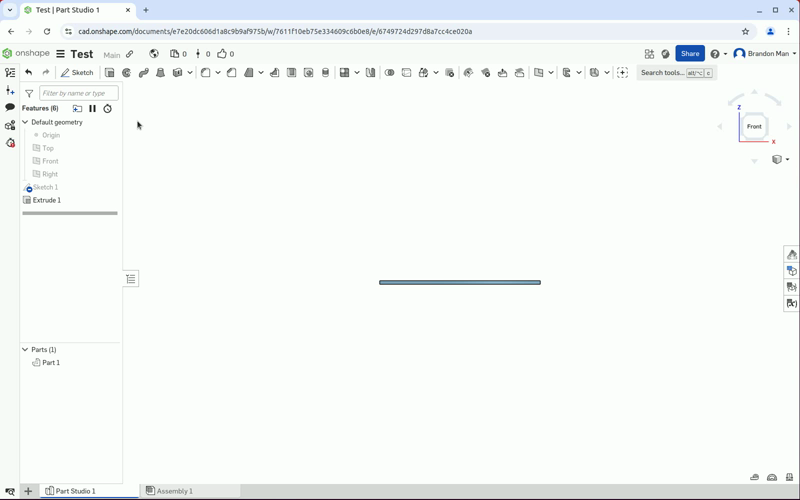
key(shift+h)
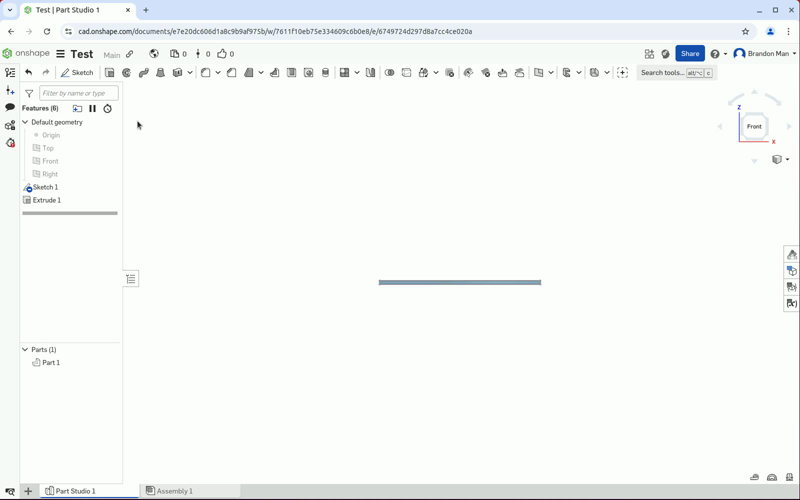
key(shift+h)
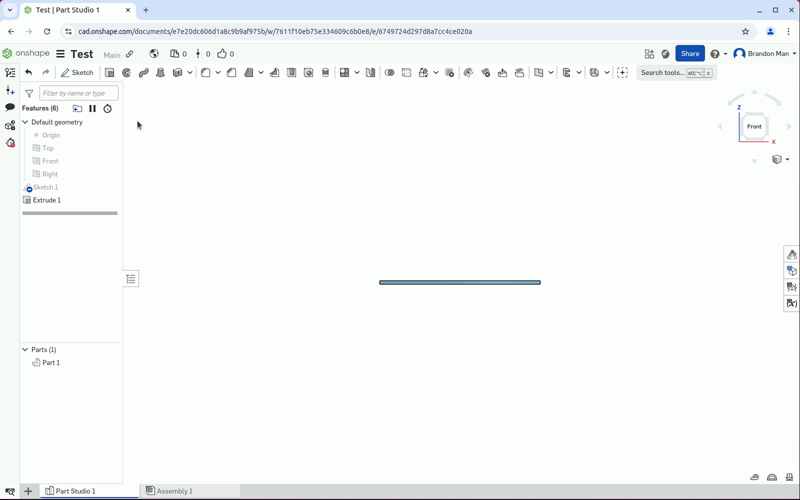
mouse_move(73, 189)
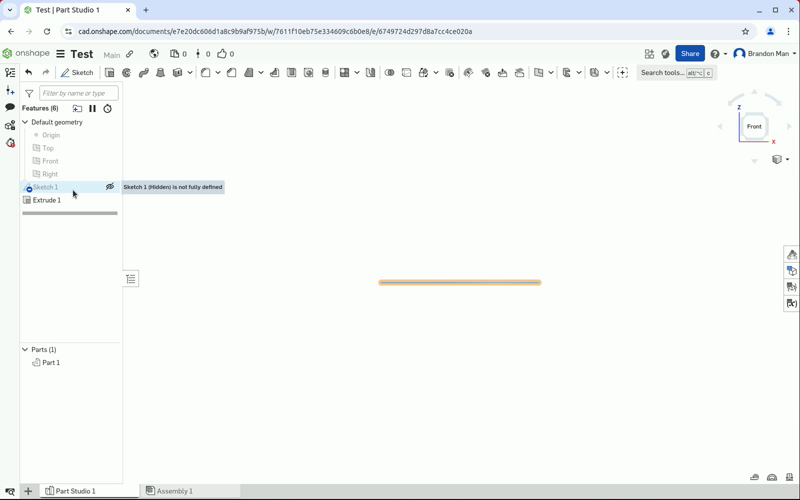
click(73, 189)
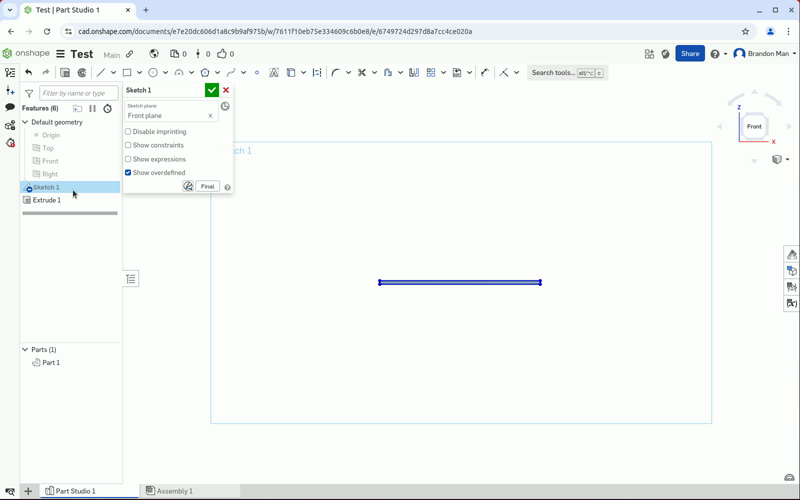
mouse_move(229, 92)
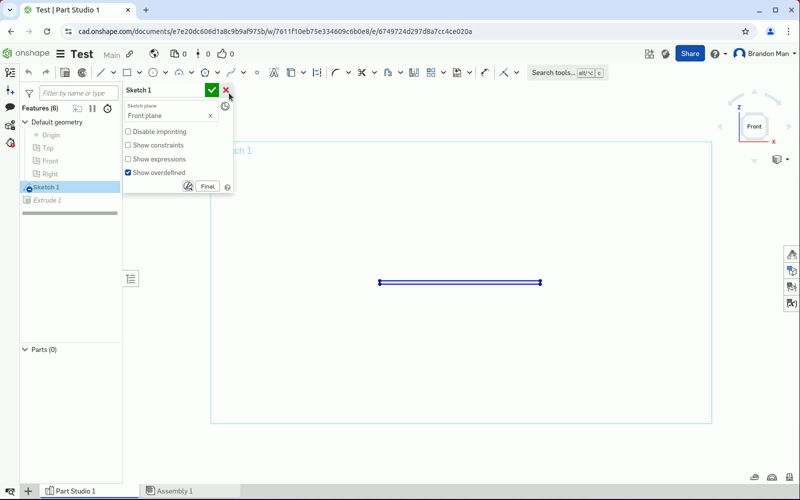
click(229, 92)
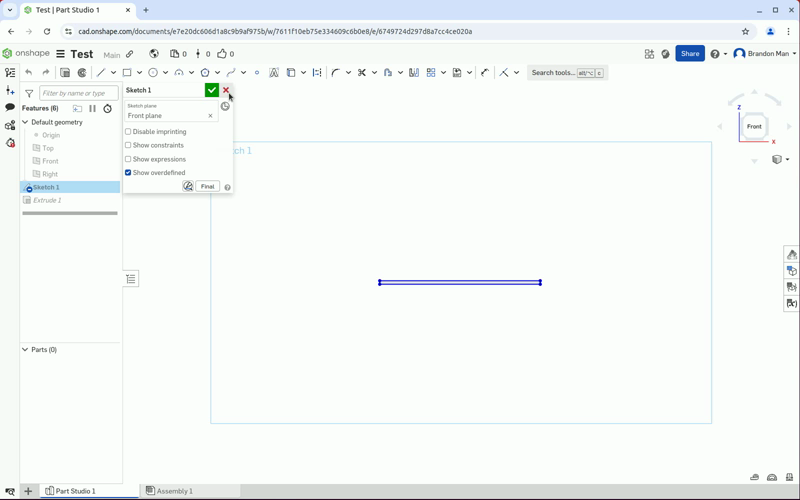
key(shift+s)
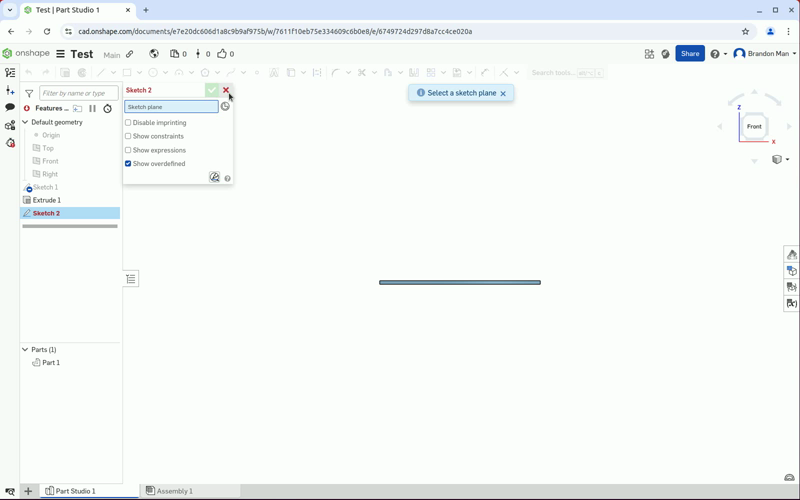
mouse_move(73, 163)
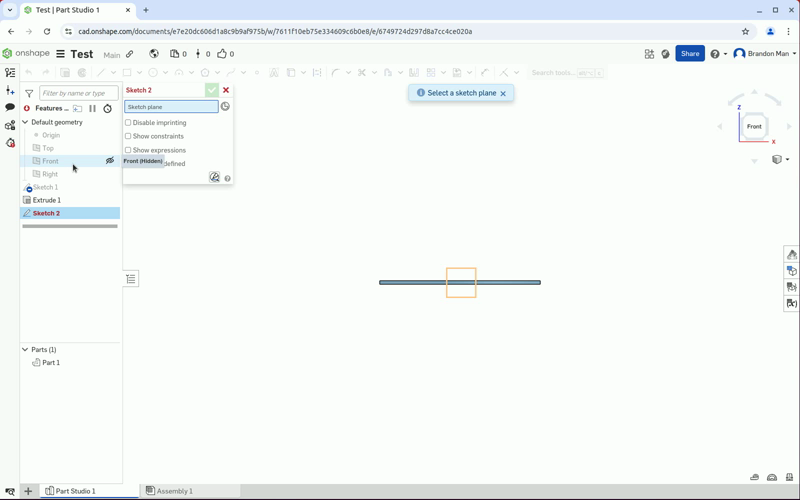
click(73, 163)
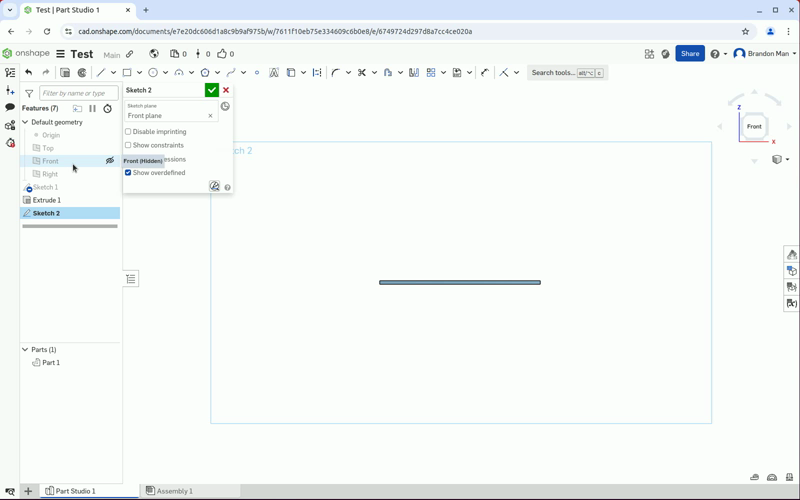
mouse_move(73, 352)
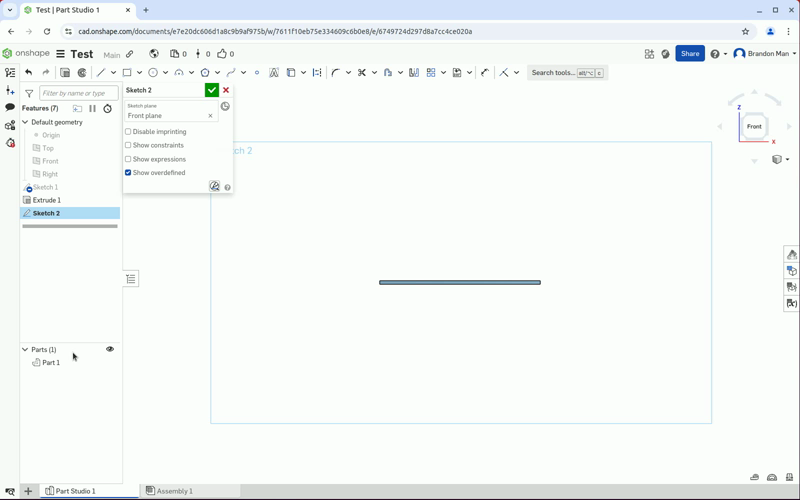
key(y)
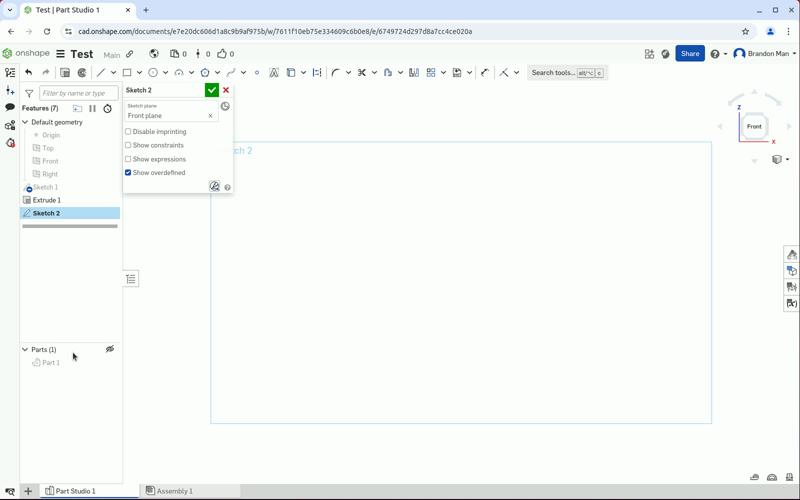
key(l)
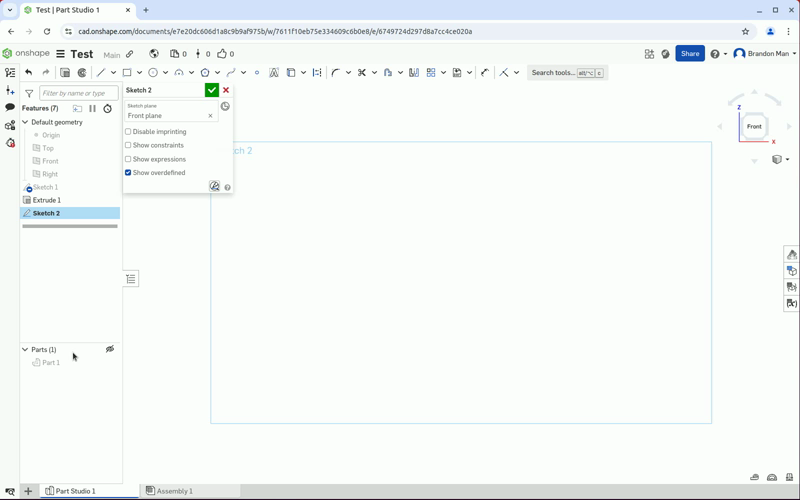
key_down(shift)
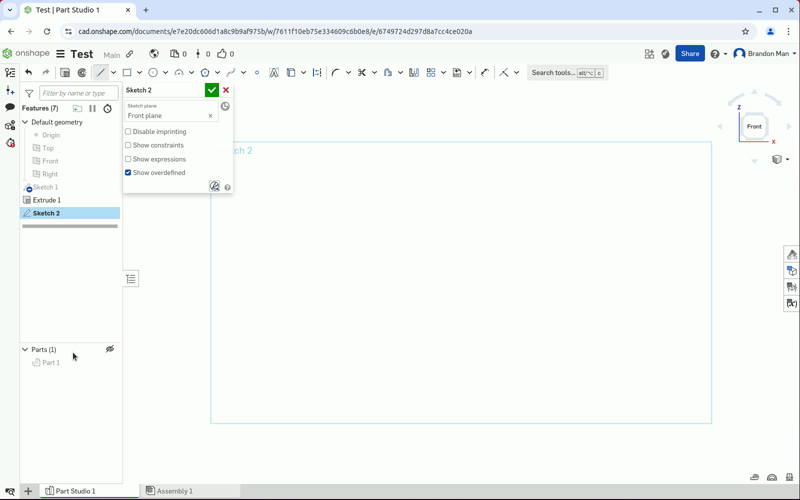
mouse_move(458, 326)
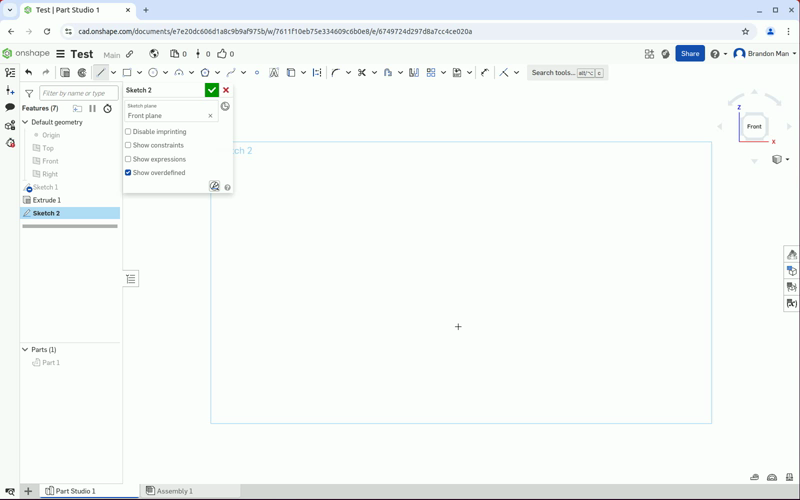
click(458, 326)
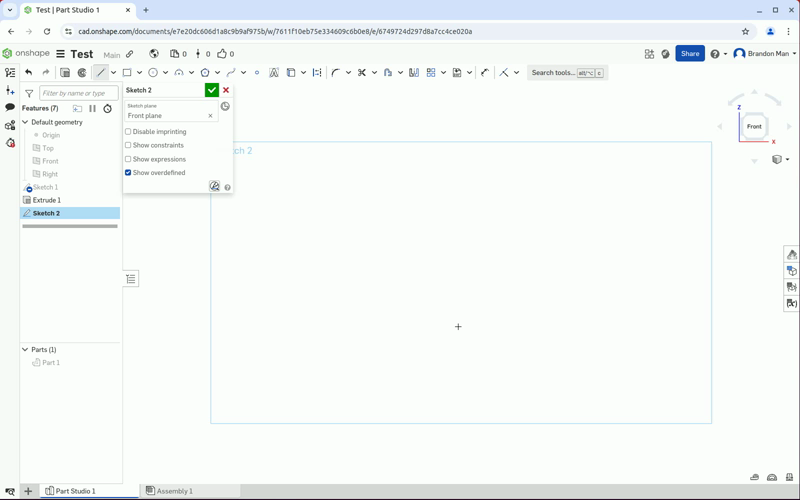
key_up(shift)
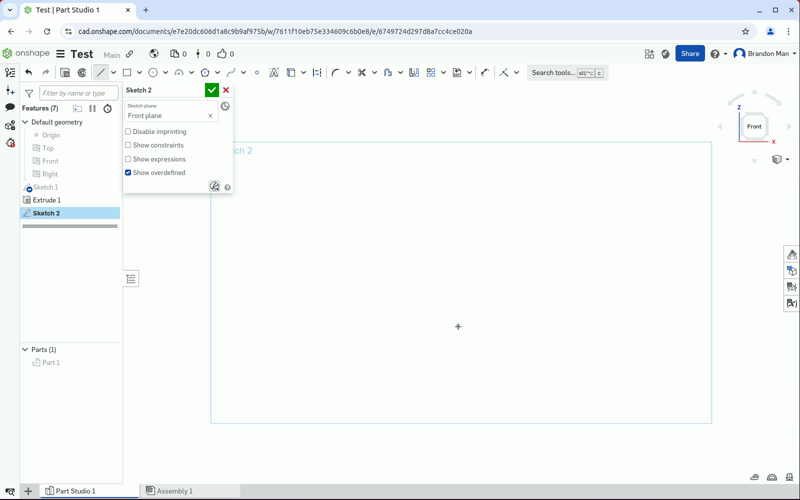
key_down(shift)
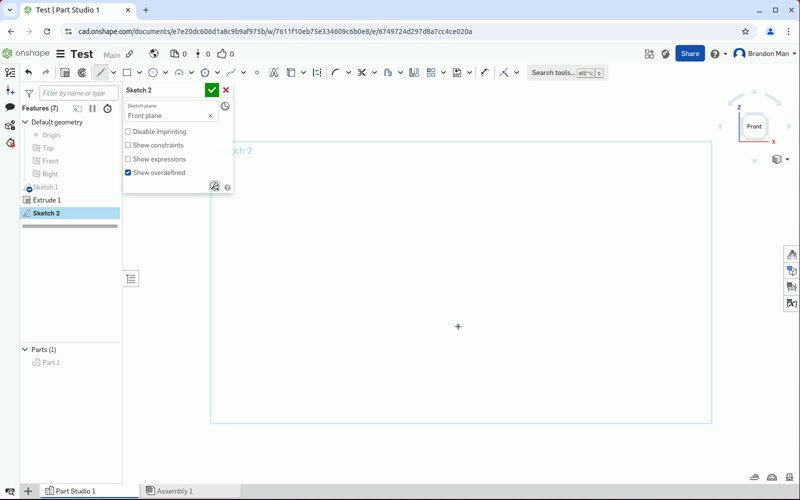
mouse_move(488, 326)
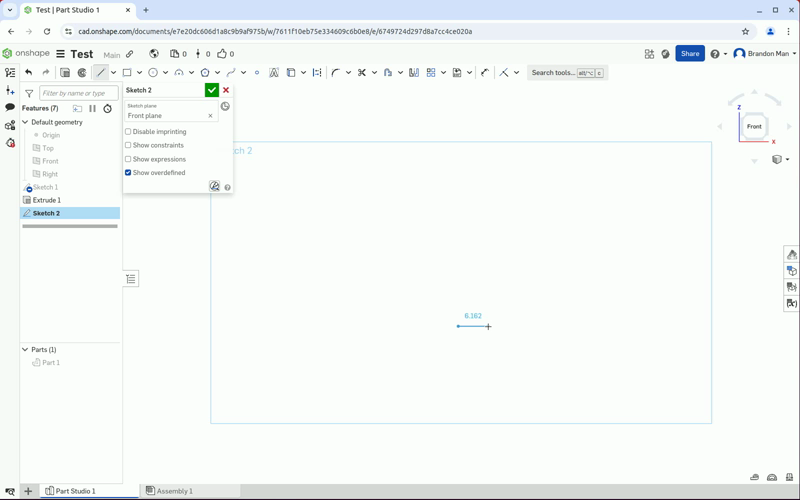
mouse_move(461, 326)
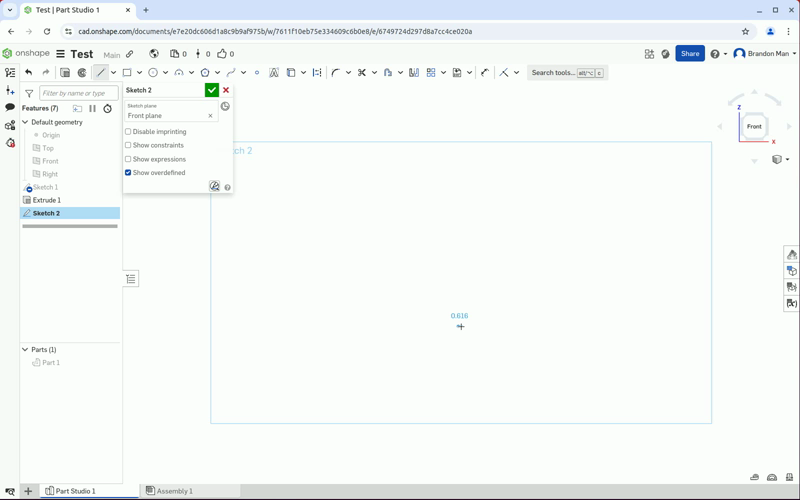
scroll(6)
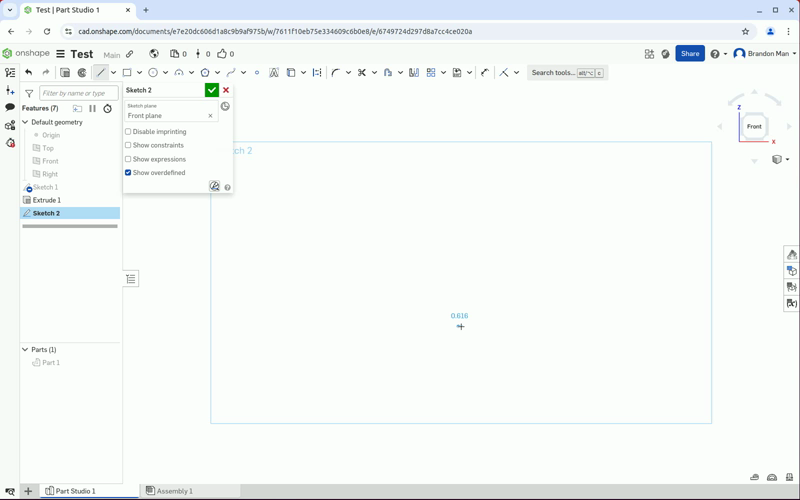
scroll(6)
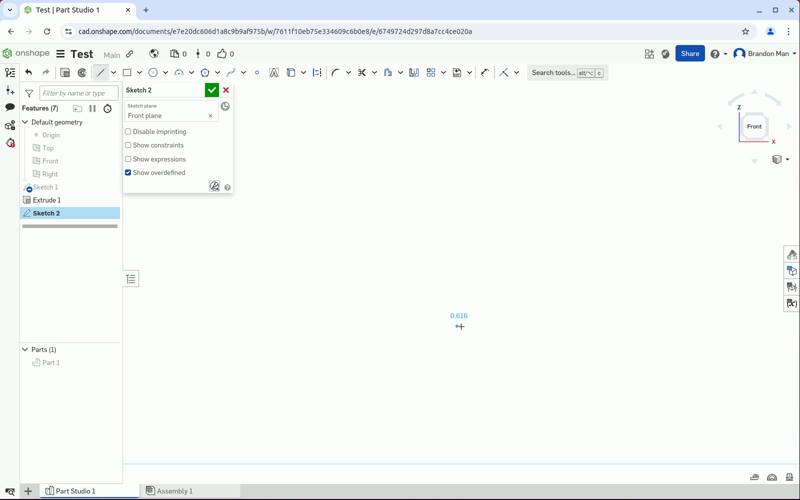
scroll(6)
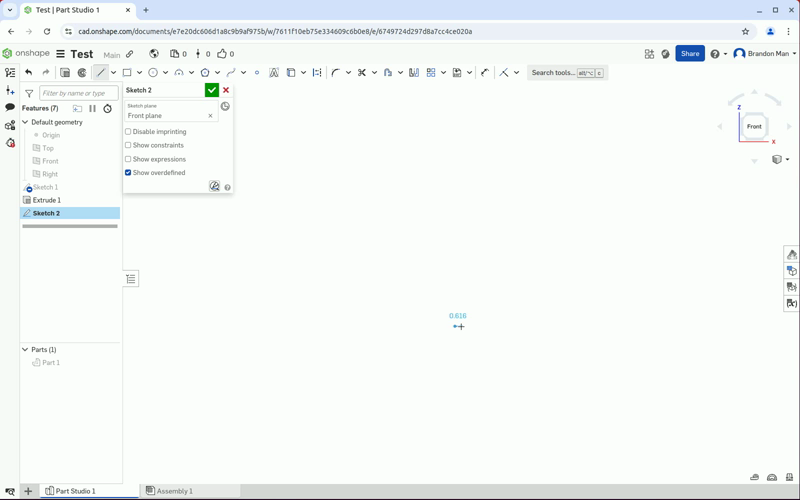
scroll(6)
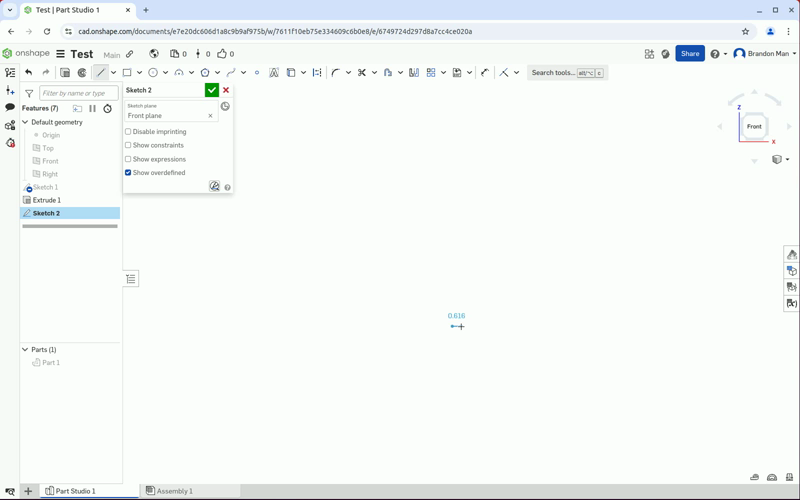
scroll(6)
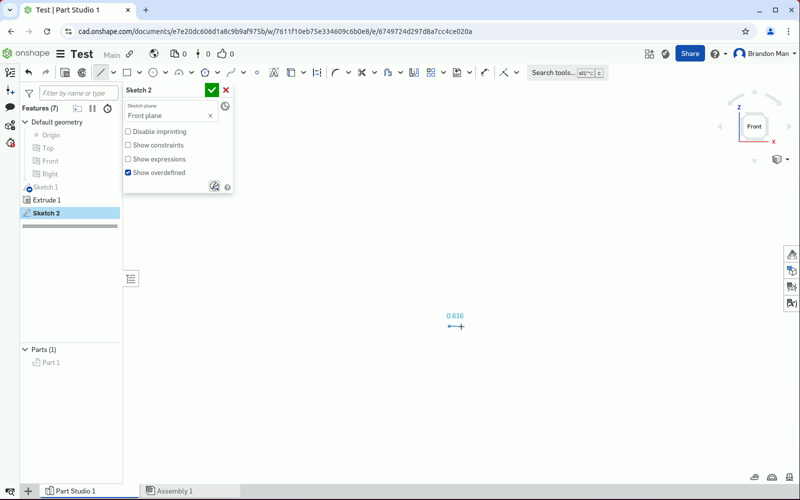
scroll(6)
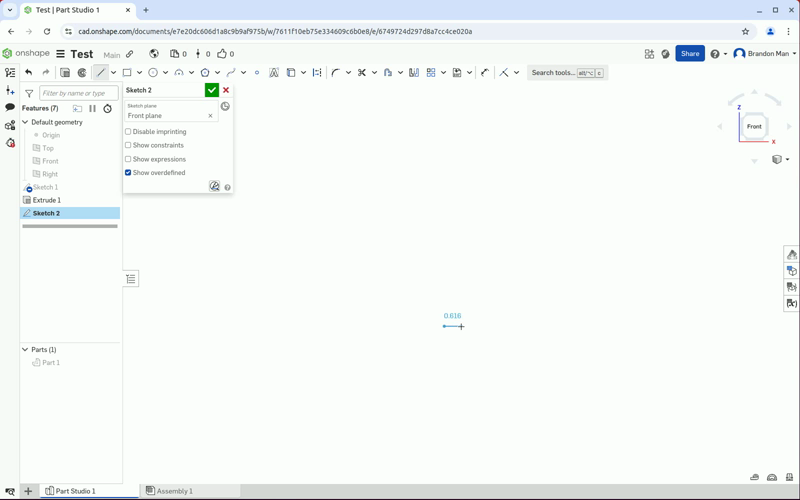
scroll(6)
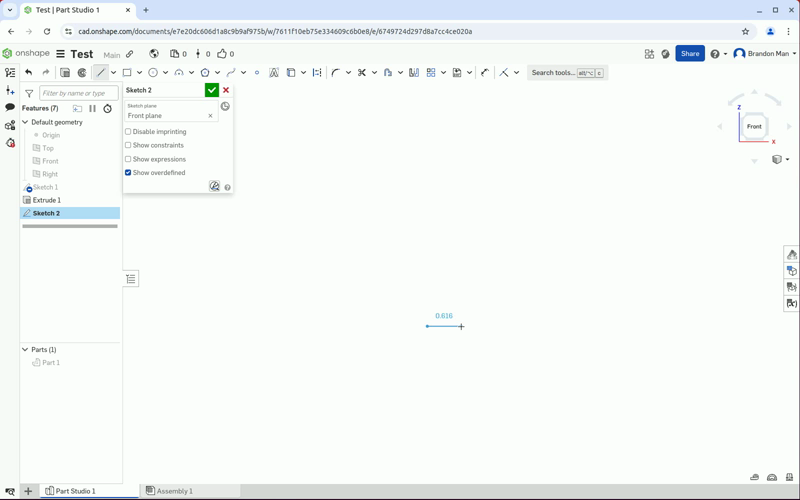
click(461, 326)
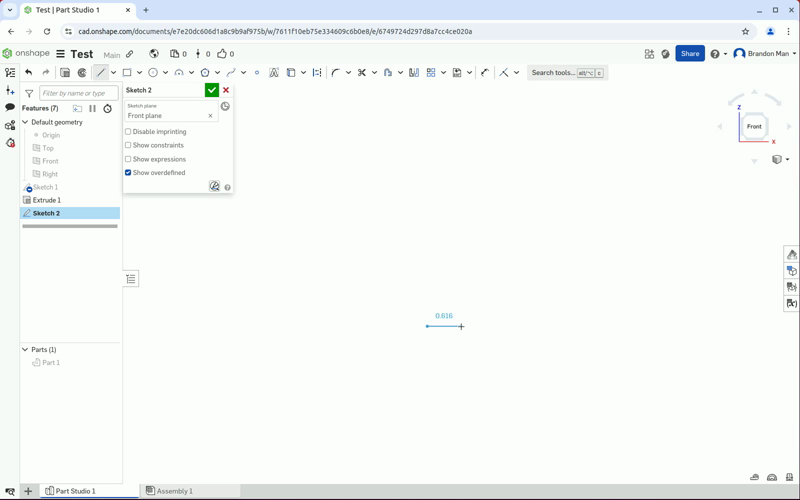
scroll(-6)
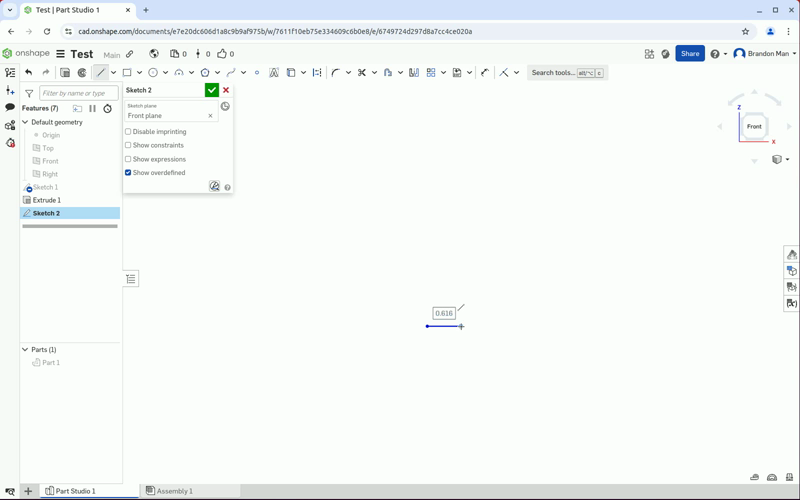
scroll(-6)
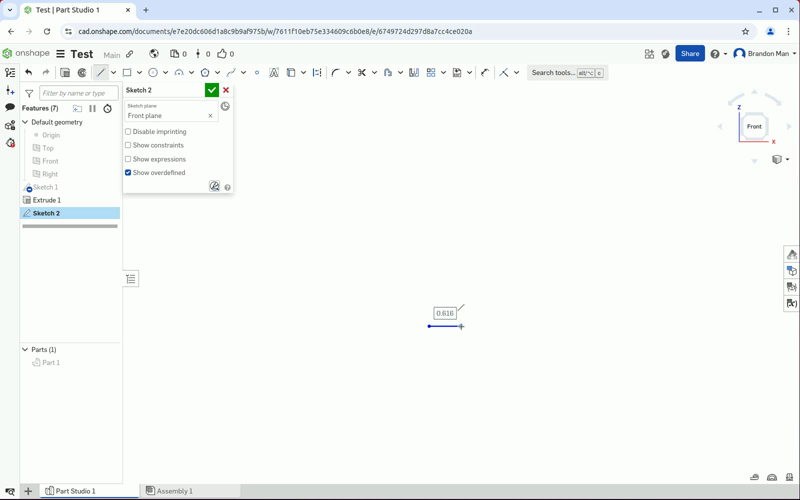
scroll(-6)
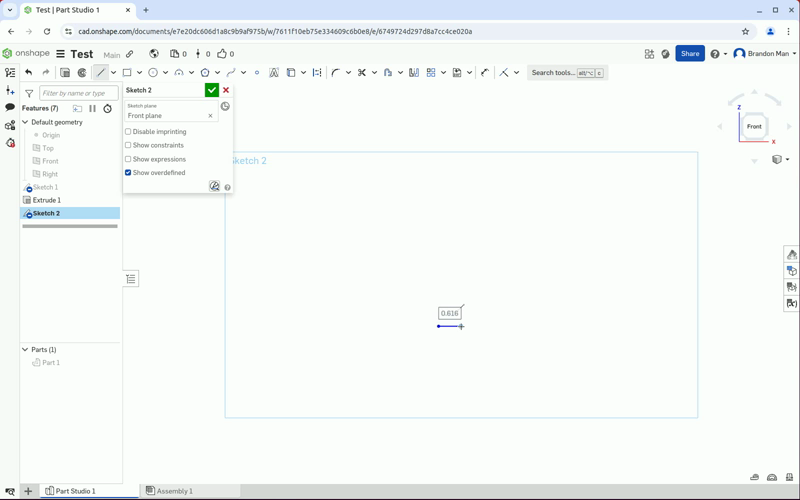
scroll(-6)
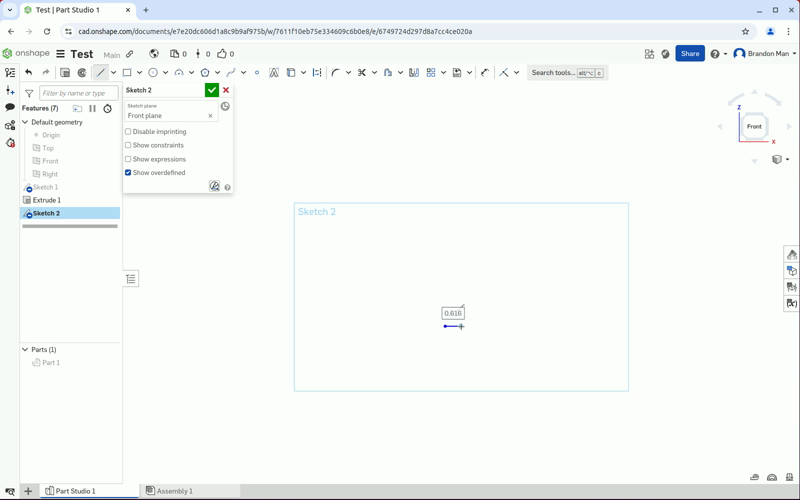
scroll(-6)
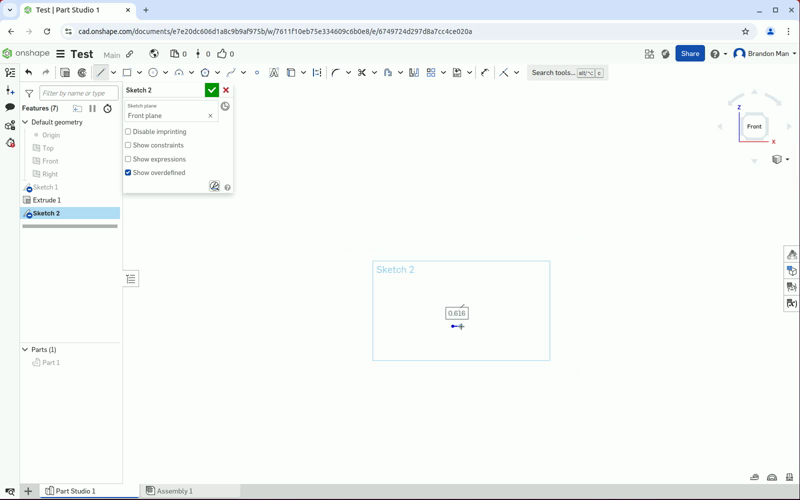
scroll(-6)
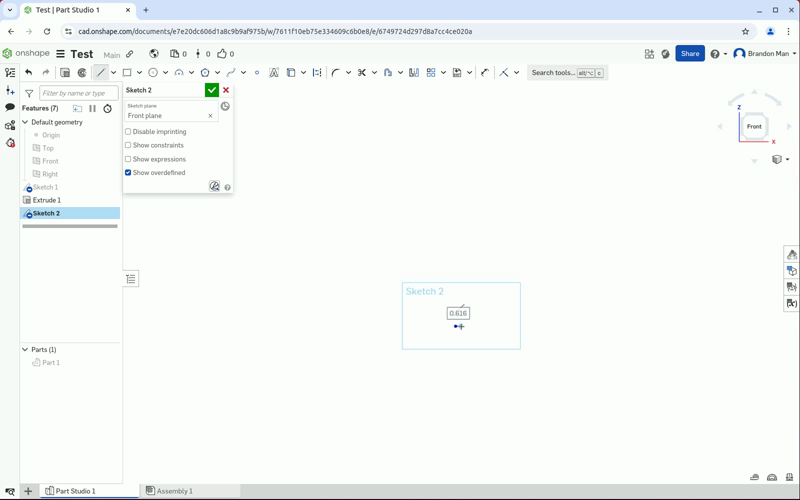
scroll(-6)
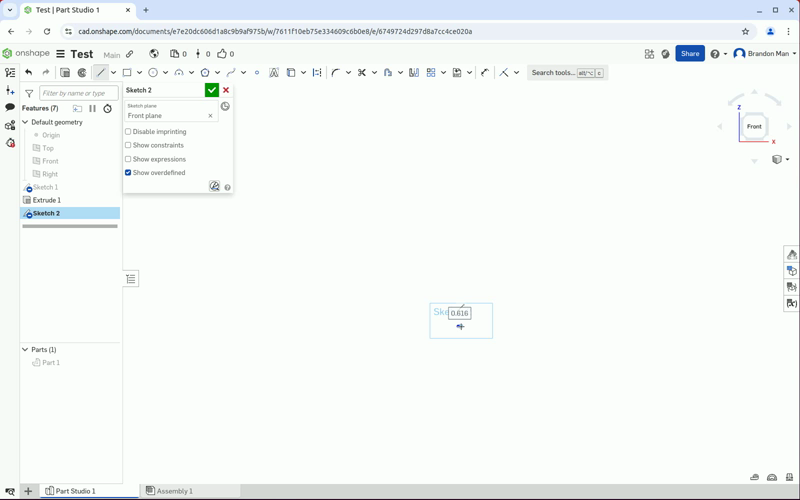
key_up(shift)
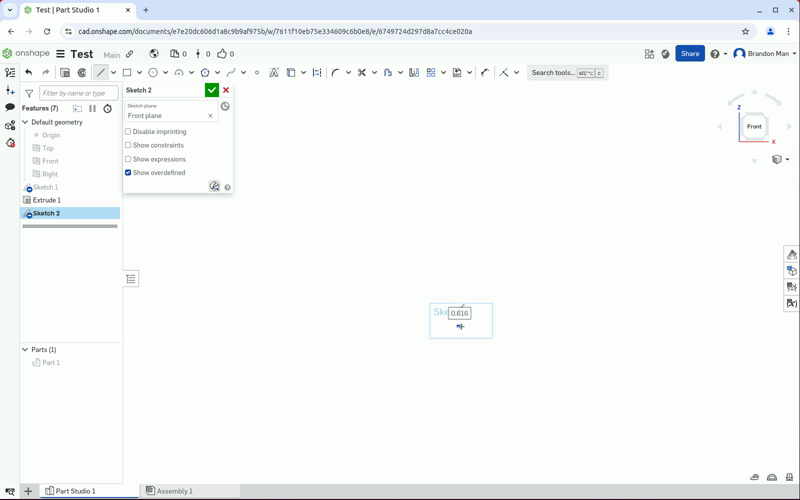
key_down(shift)
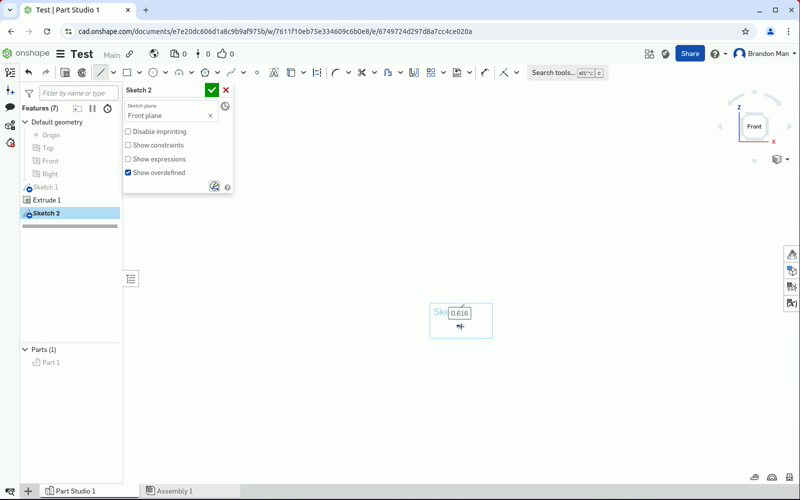
mouse_move(491, 326)
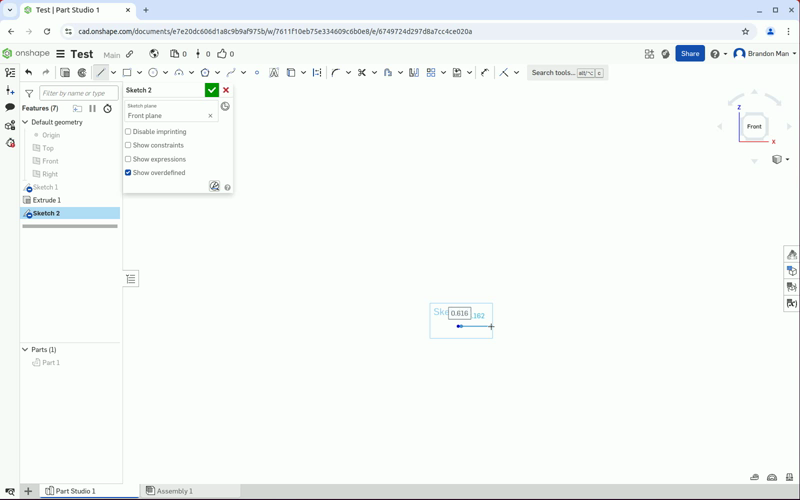
mouse_move(461, 312)
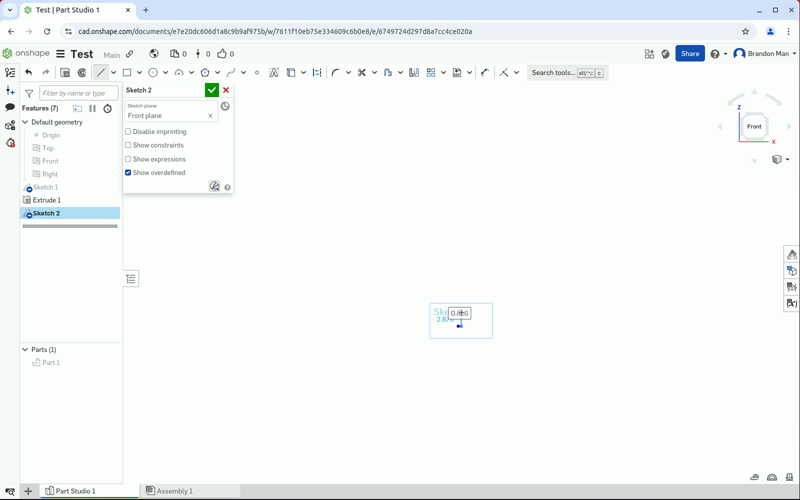
click(461, 312)
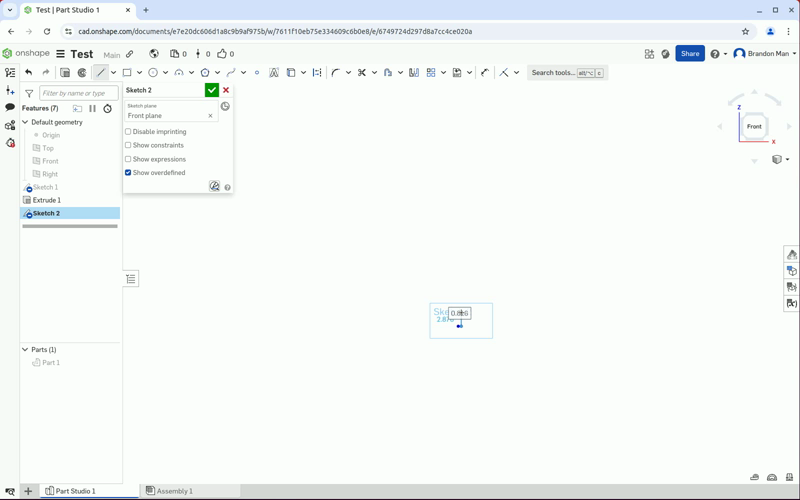
key_up(shift)
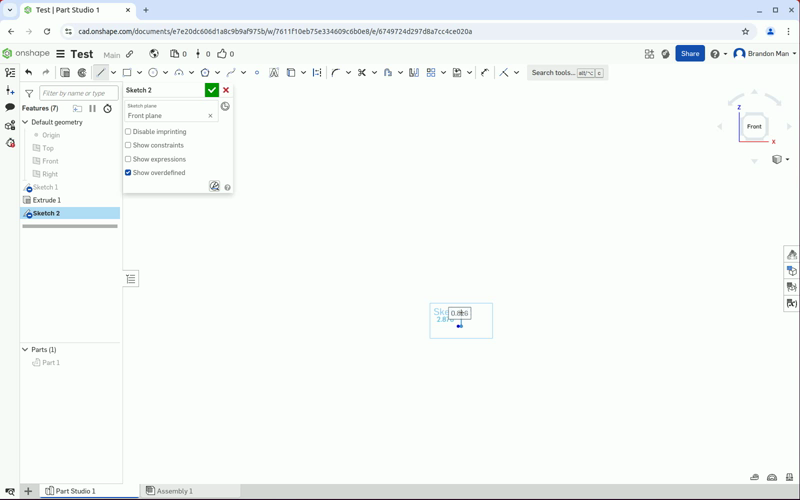
key_down(shift)
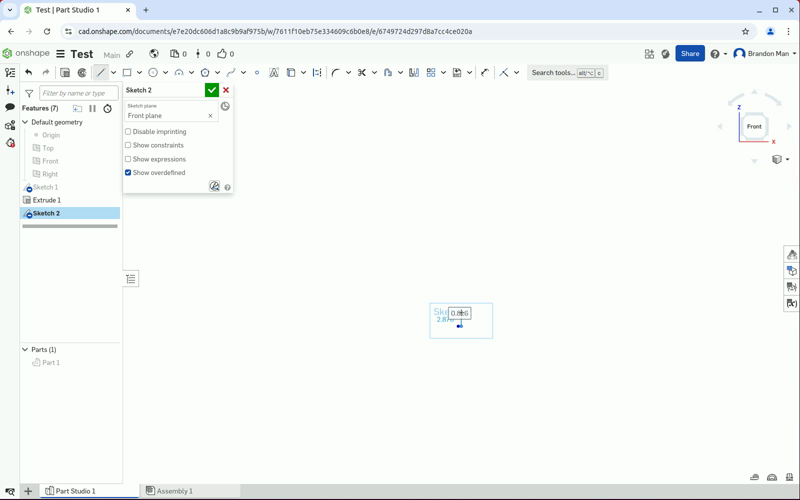
mouse_move(491, 312)
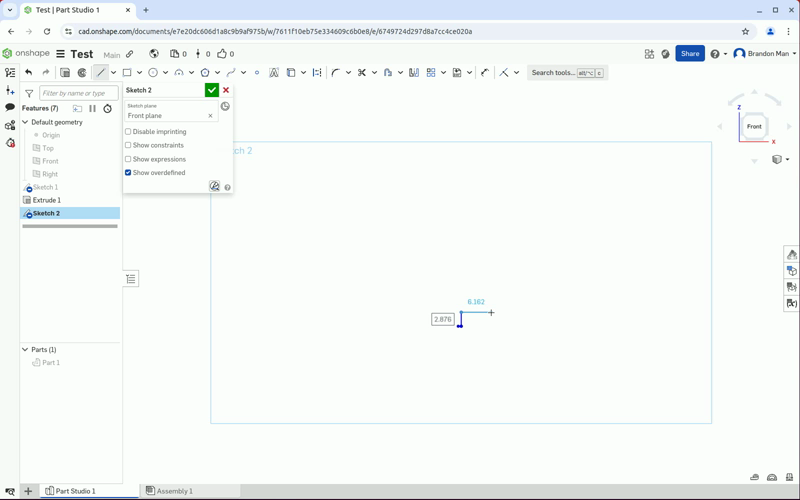
mouse_move(458, 312)
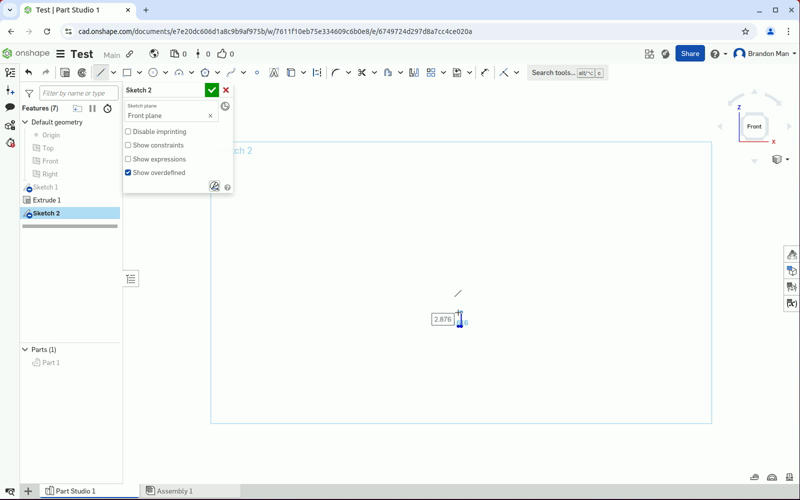
scroll(6)
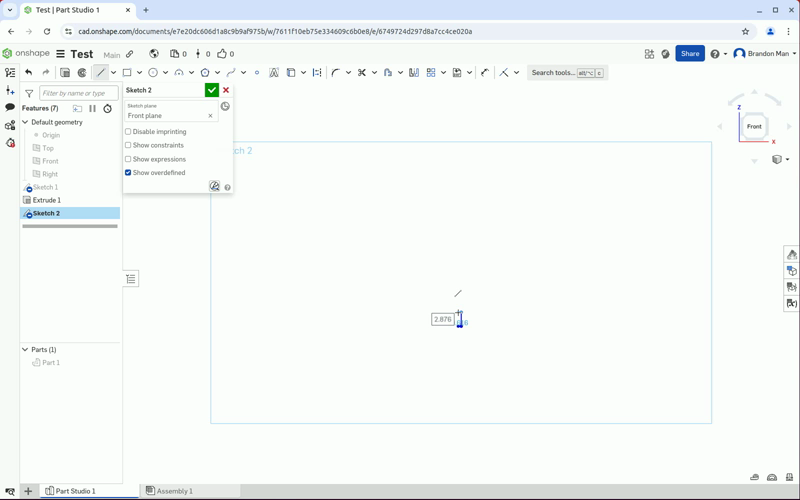
scroll(6)
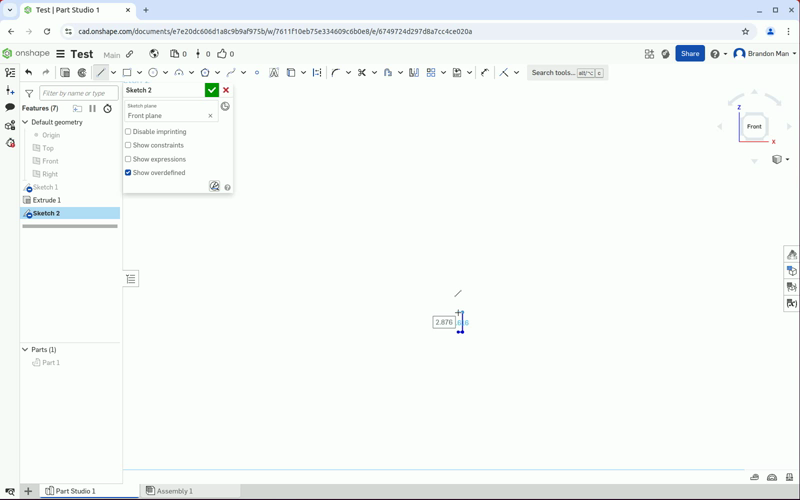
scroll(6)
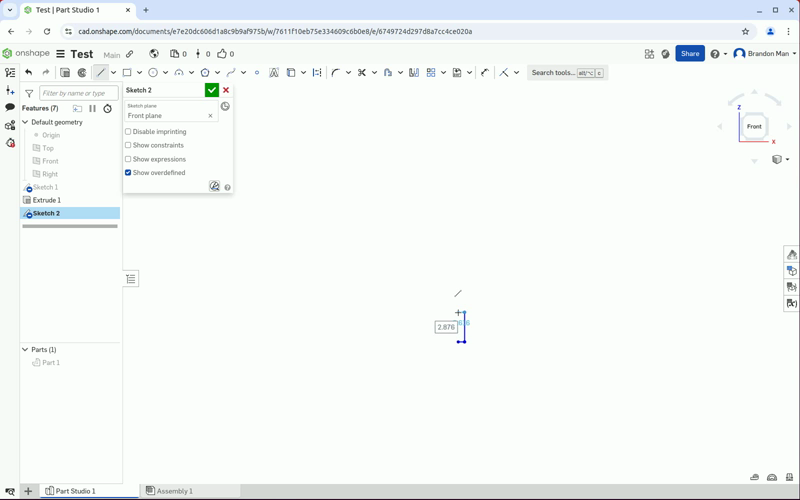
scroll(6)
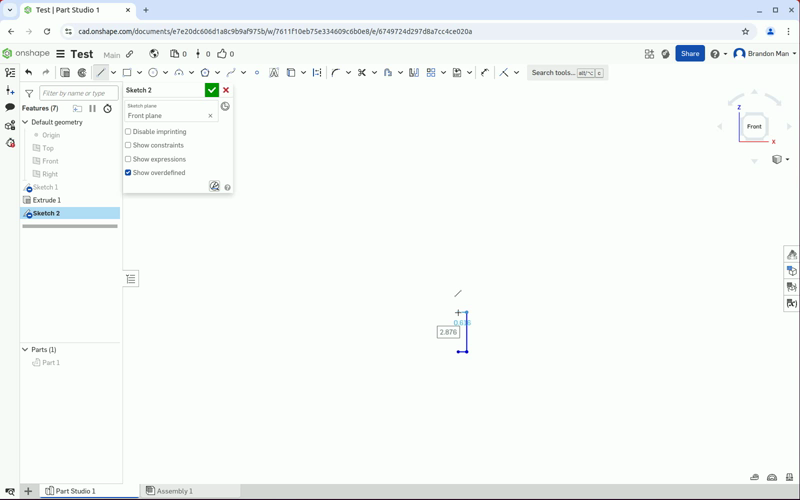
scroll(6)
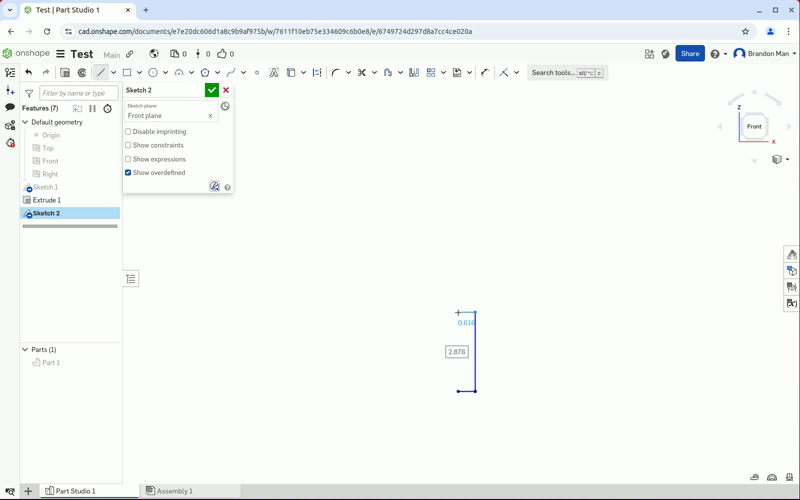
scroll(6)
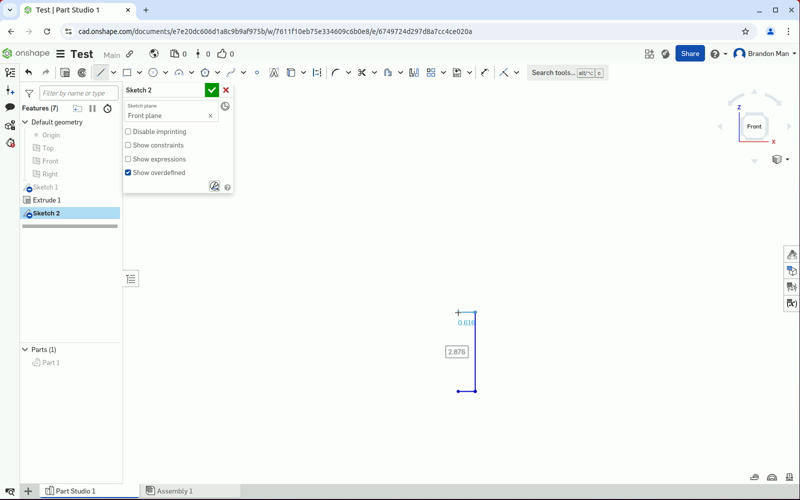
scroll(6)
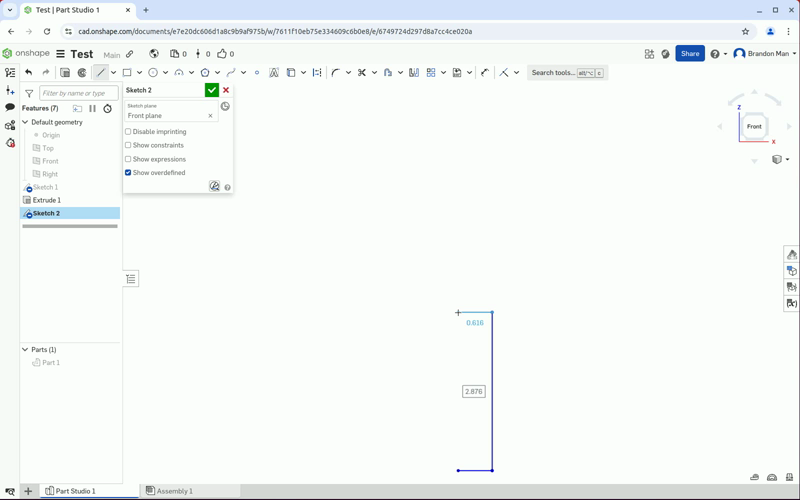
click(458, 312)
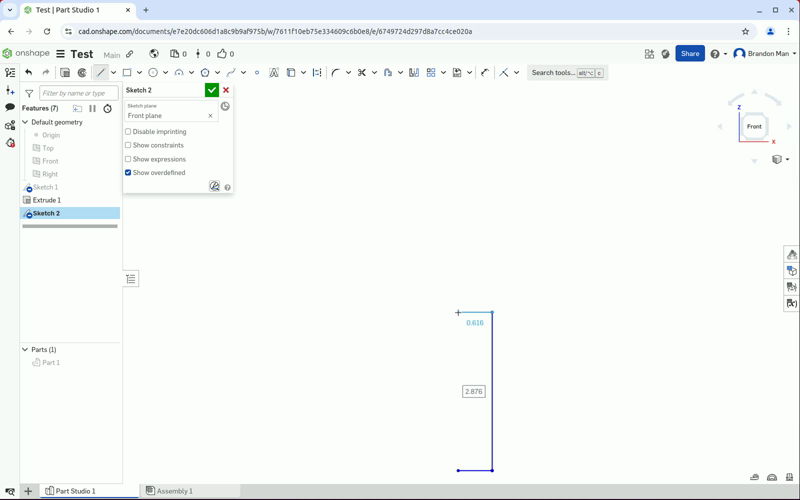
scroll(-6)
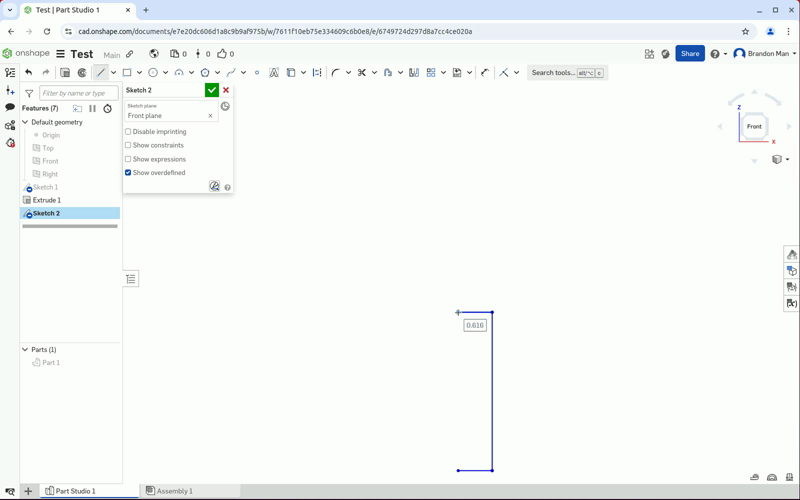
scroll(-6)
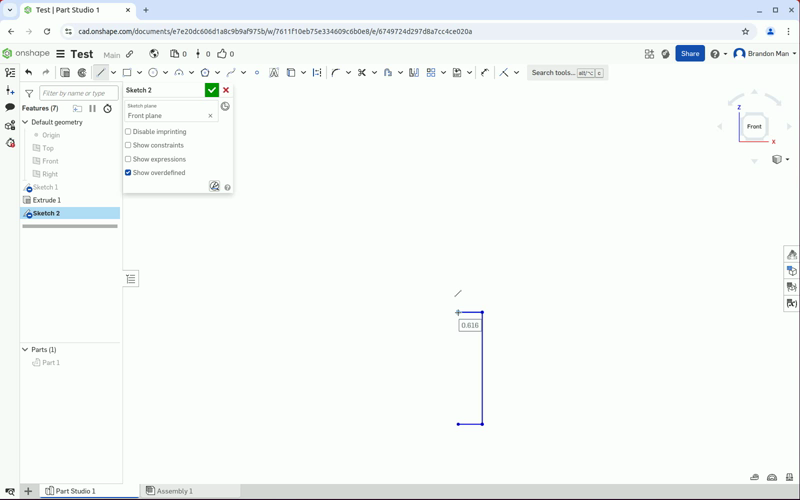
scroll(-6)
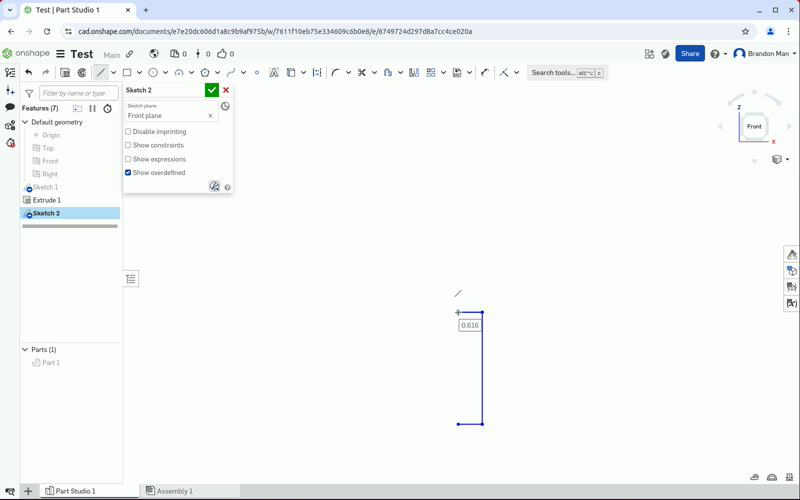
scroll(-6)
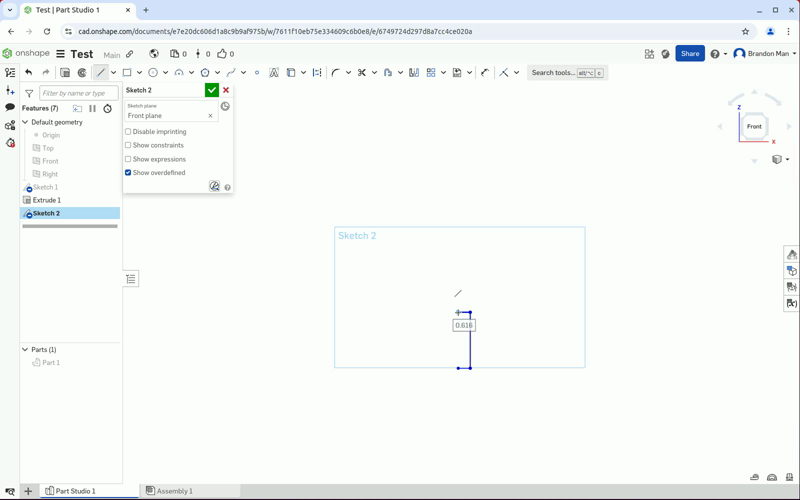
scroll(-6)
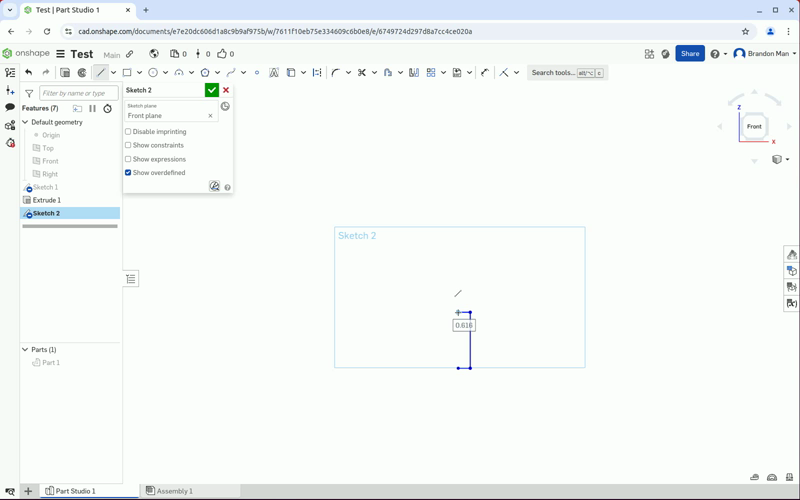
scroll(-6)
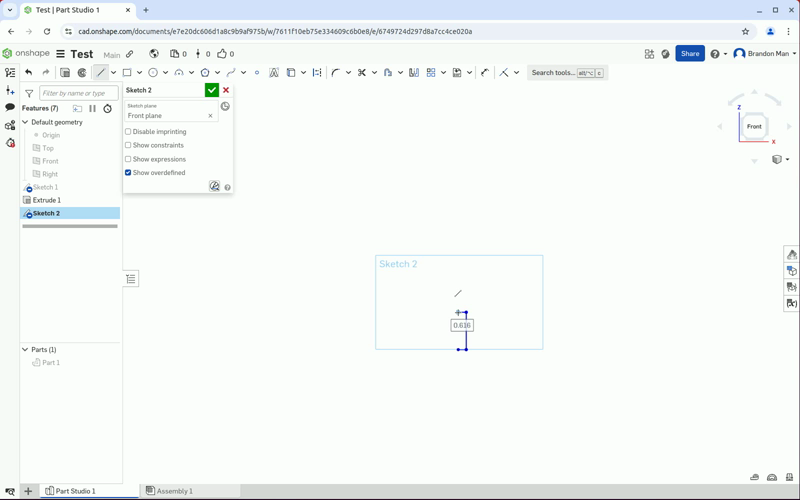
scroll(-6)
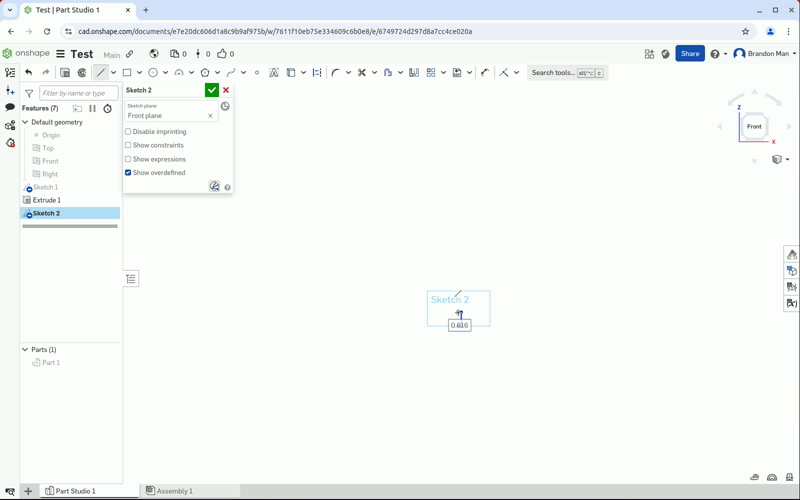
key_up(shift)
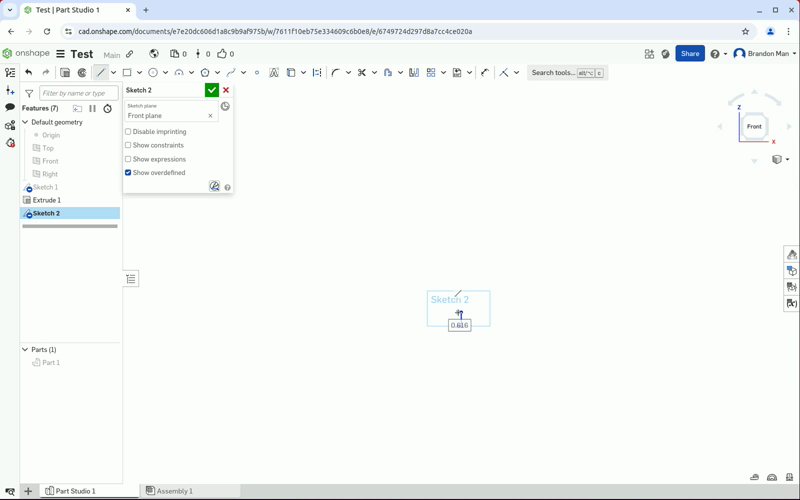
mouse_move(488, 312)
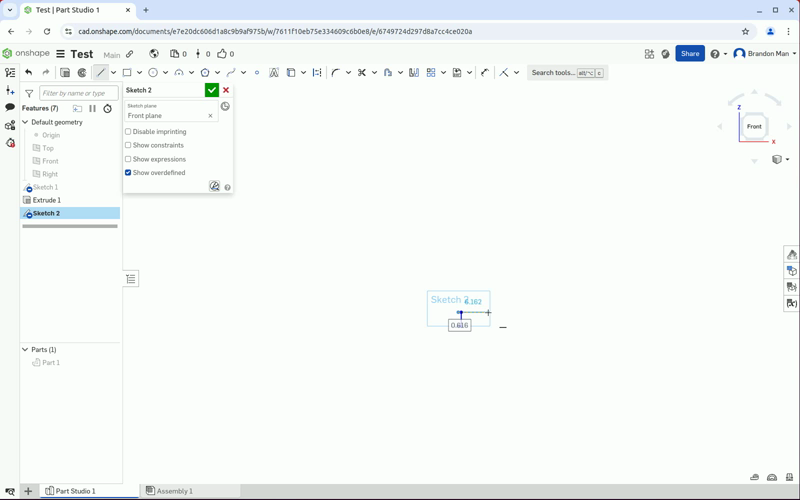
key_down(shift)
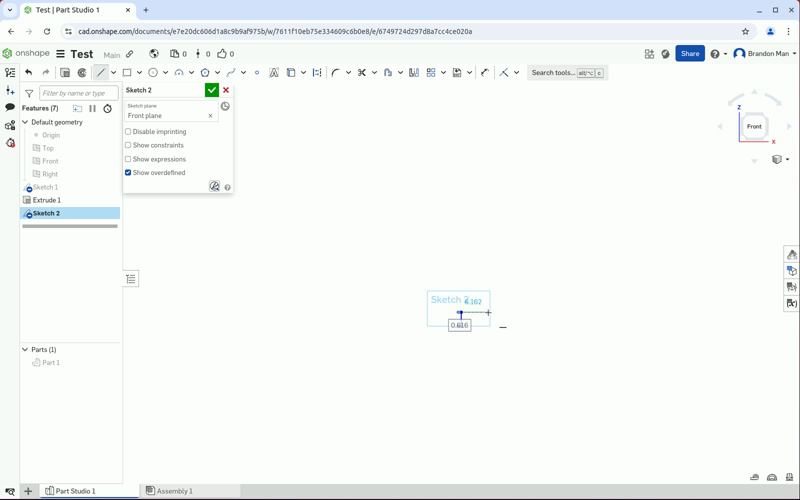
mouse_move(458, 326)
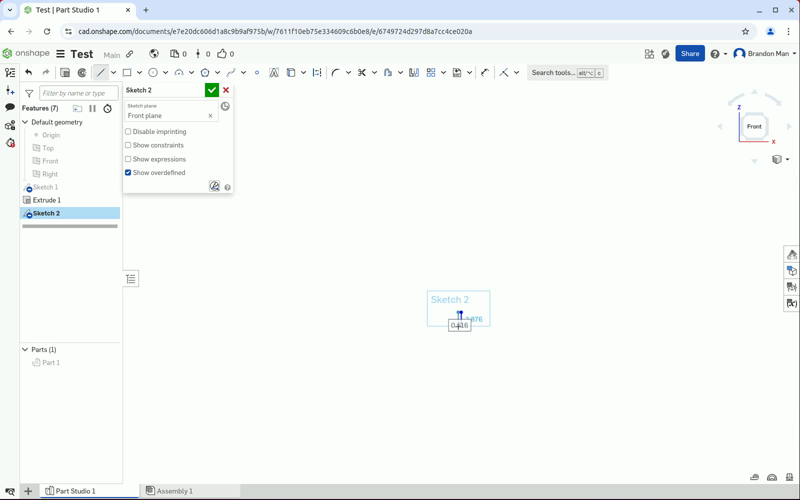
scroll(6)
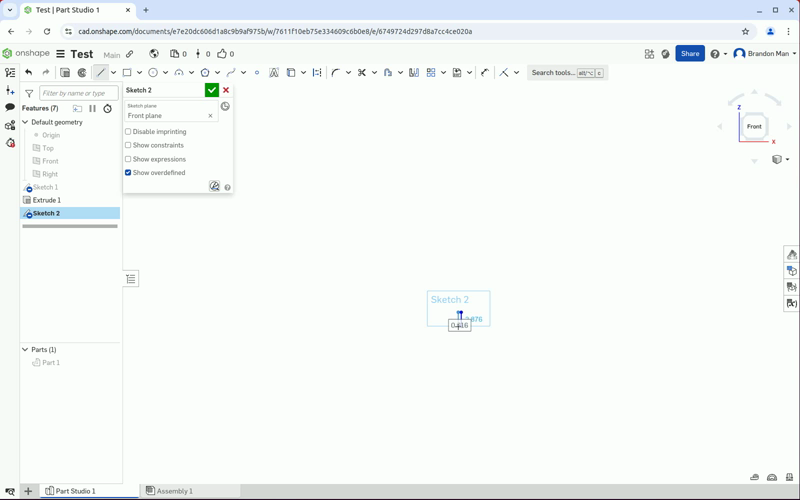
scroll(6)
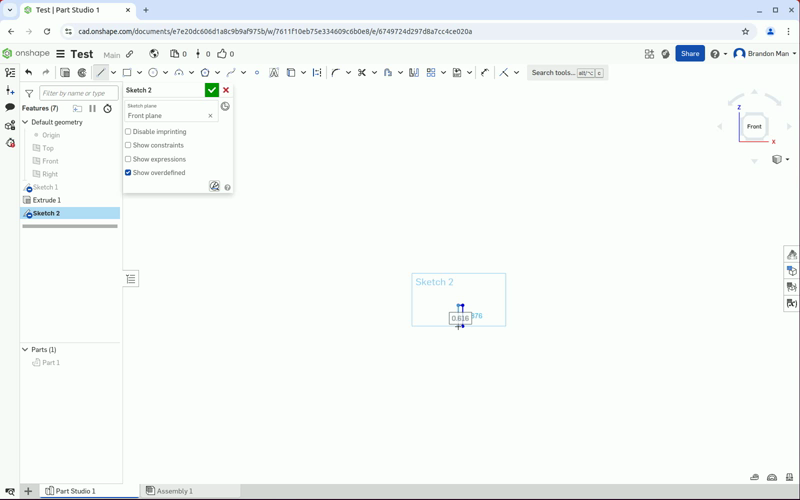
scroll(6)
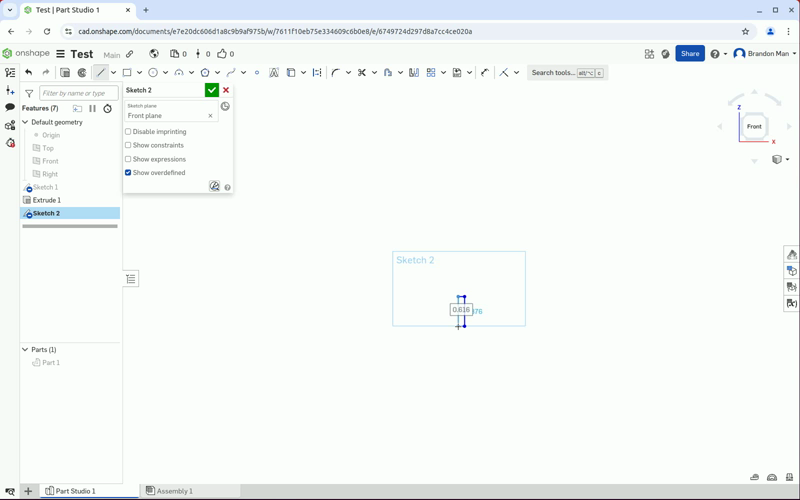
scroll(6)
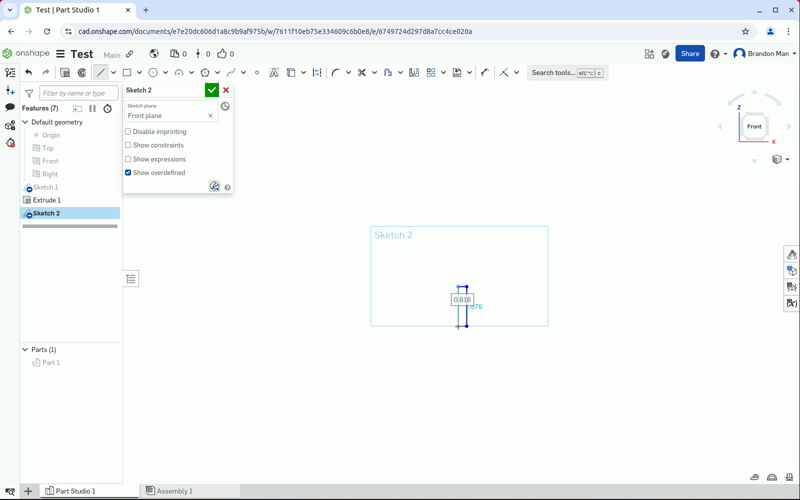
scroll(6)
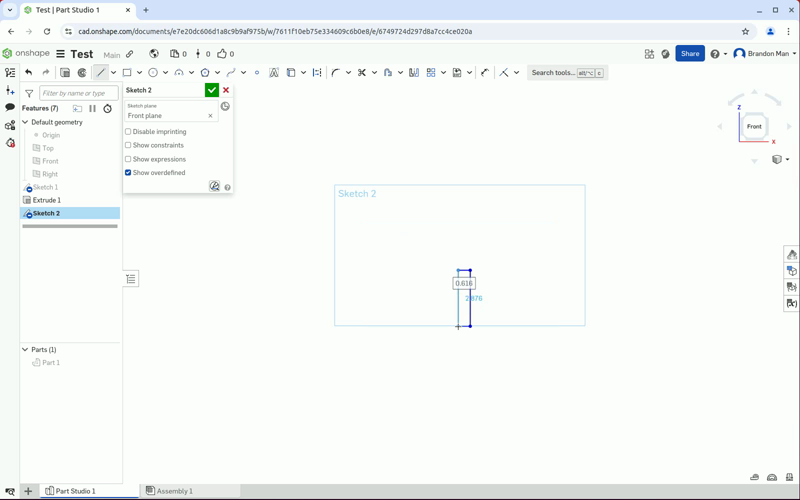
scroll(6)
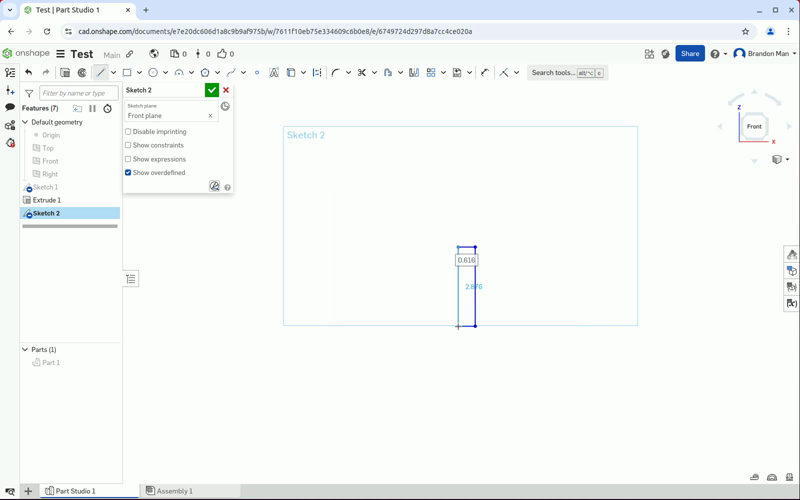
scroll(6)
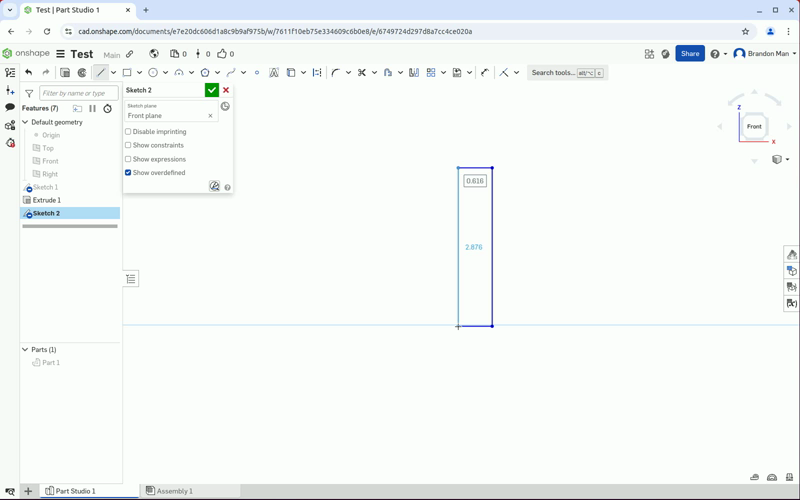
key_up(shift)
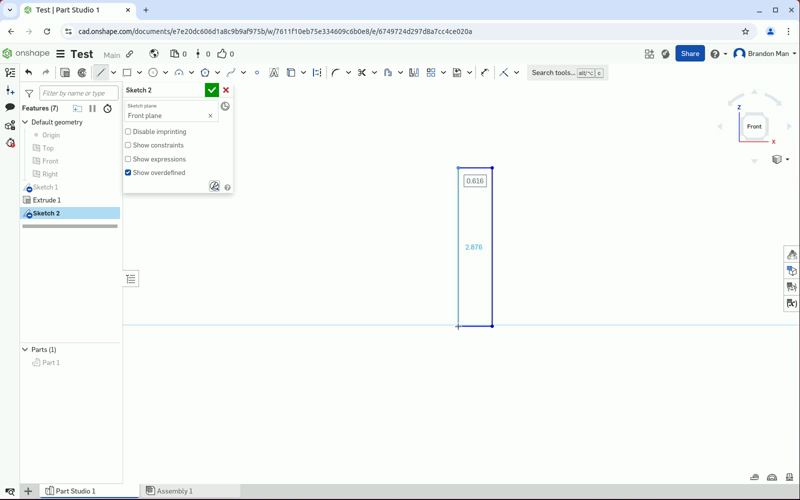
click(458, 326)
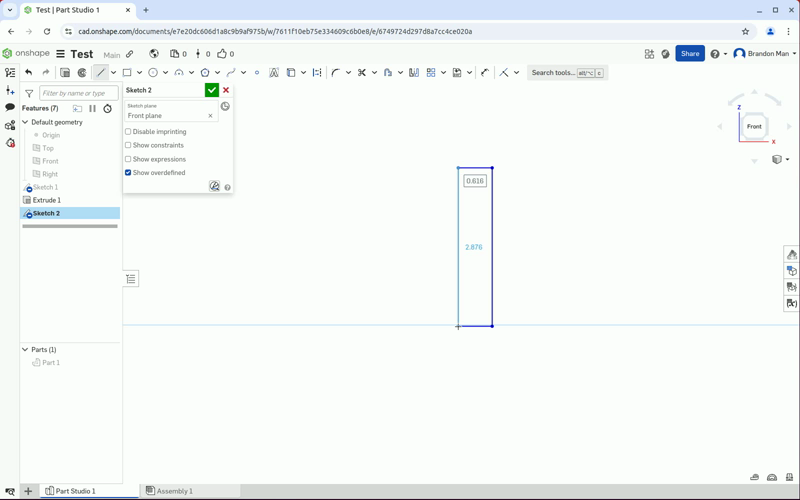
scroll(-6)
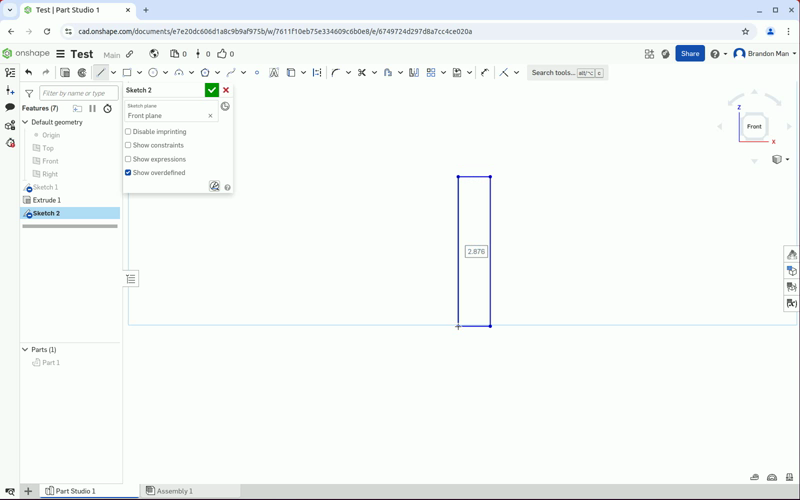
scroll(-6)
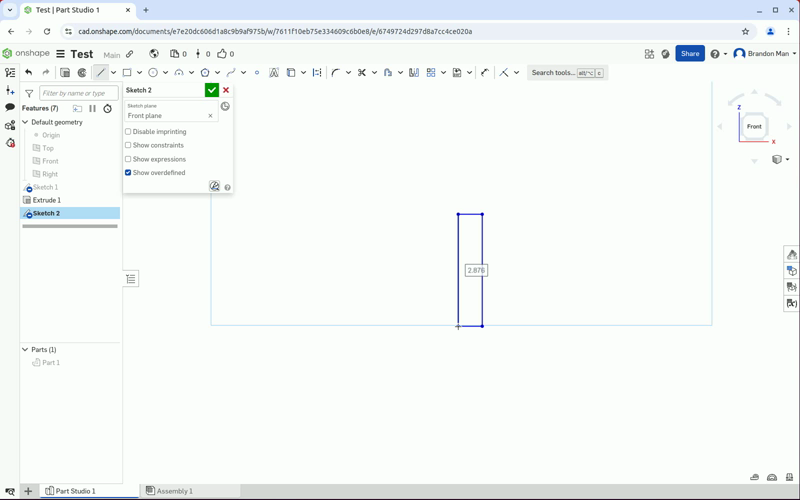
scroll(-6)
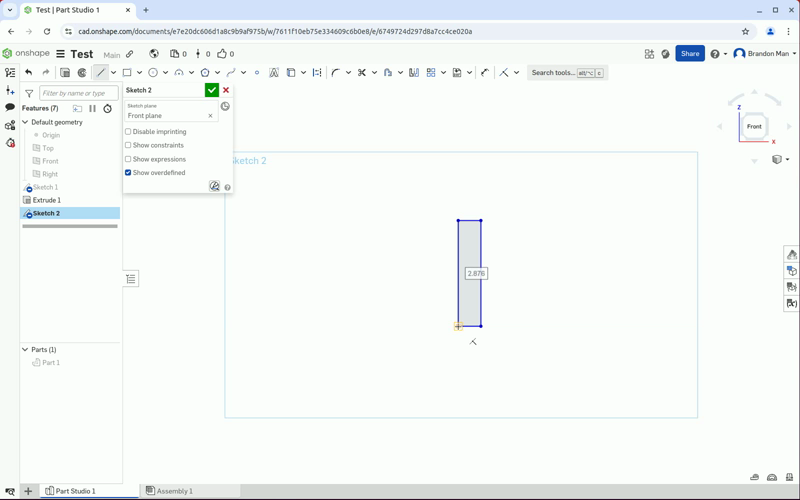
scroll(-6)
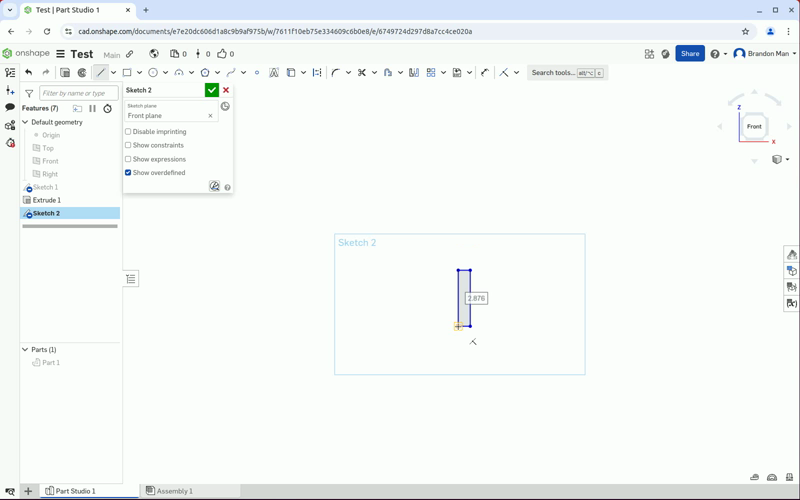
scroll(-6)
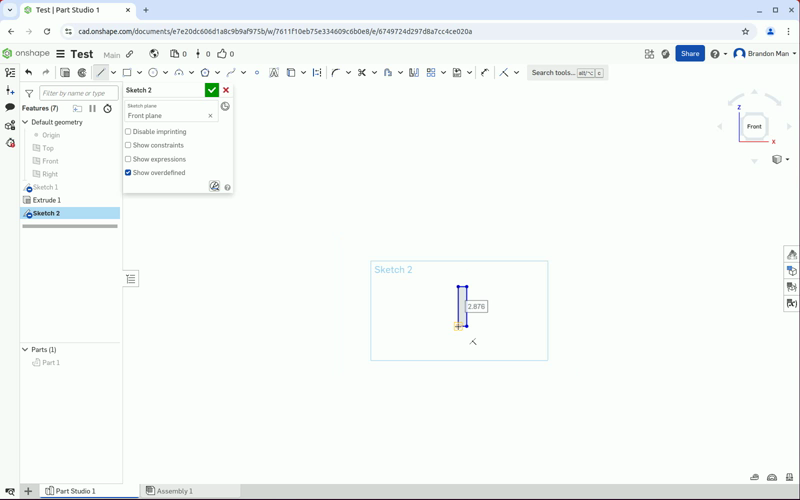
scroll(-6)
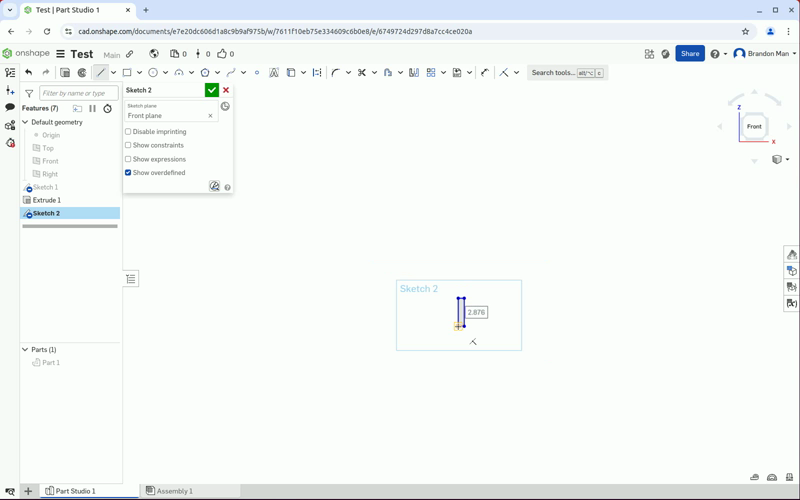
scroll(-6)
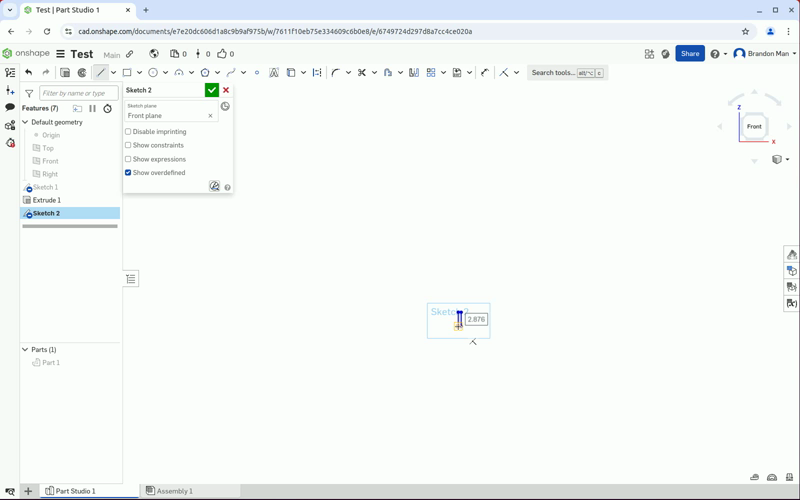
key(esc)
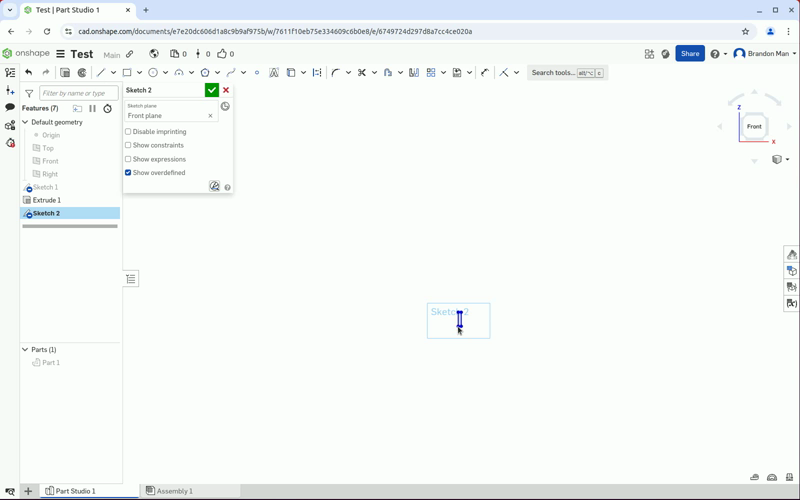
mouse_move(459, 325)
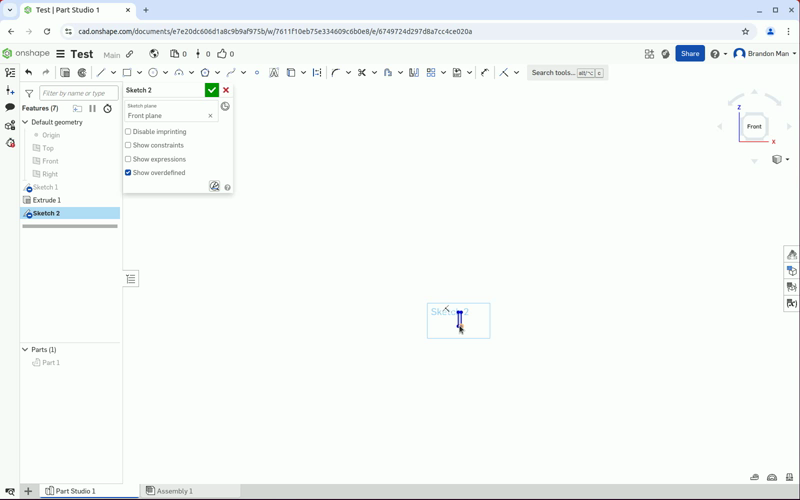
scroll(6)
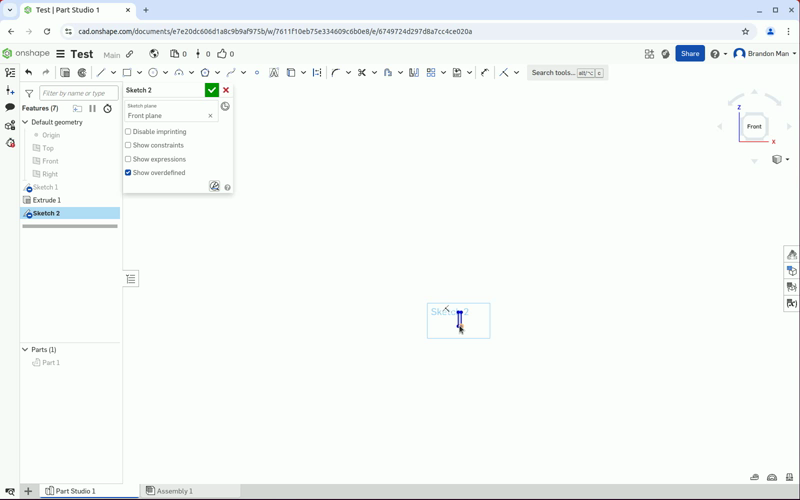
scroll(6)
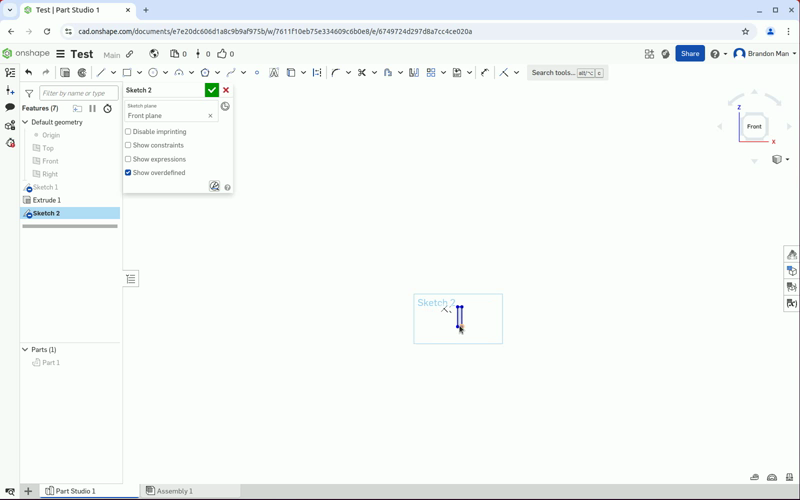
scroll(6)
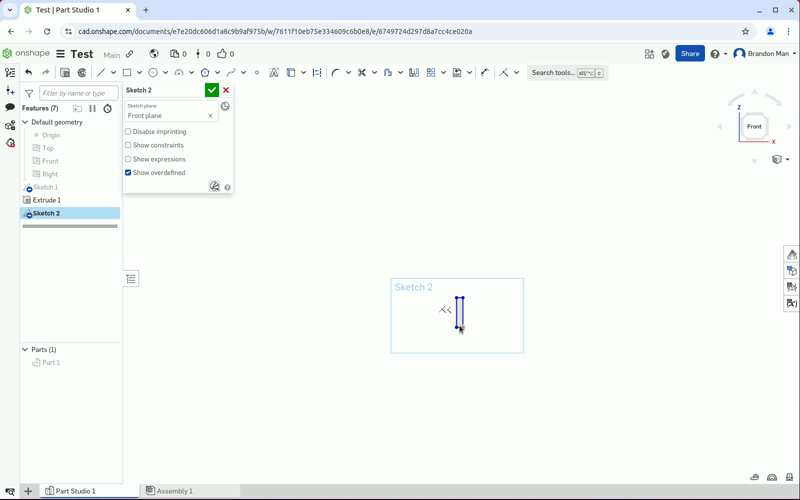
scroll(6)
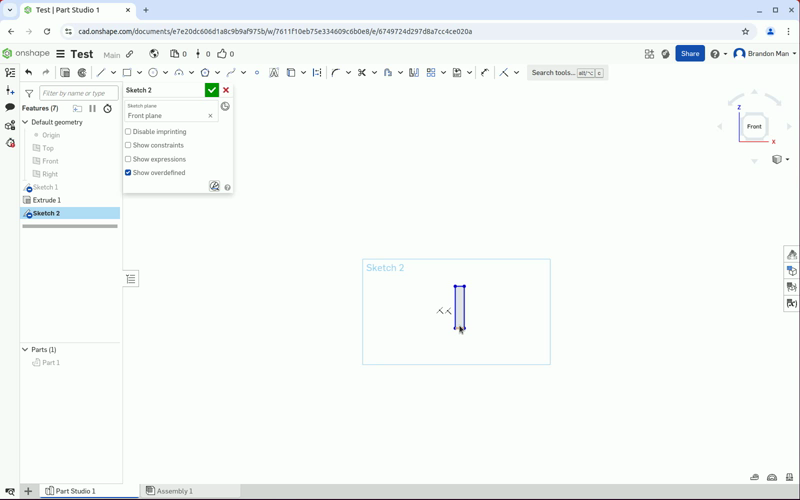
scroll(6)
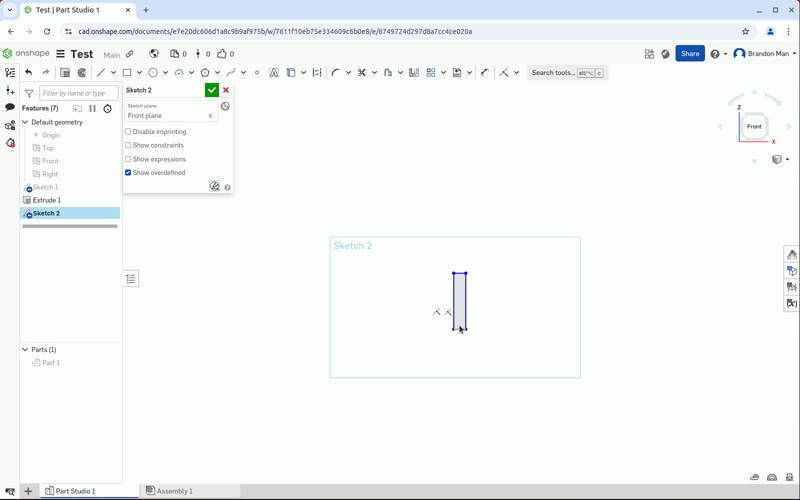
scroll(6)
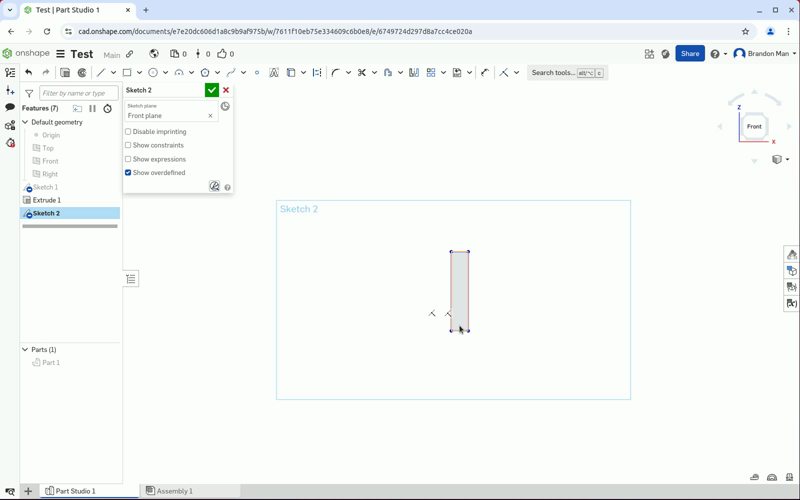
scroll(6)
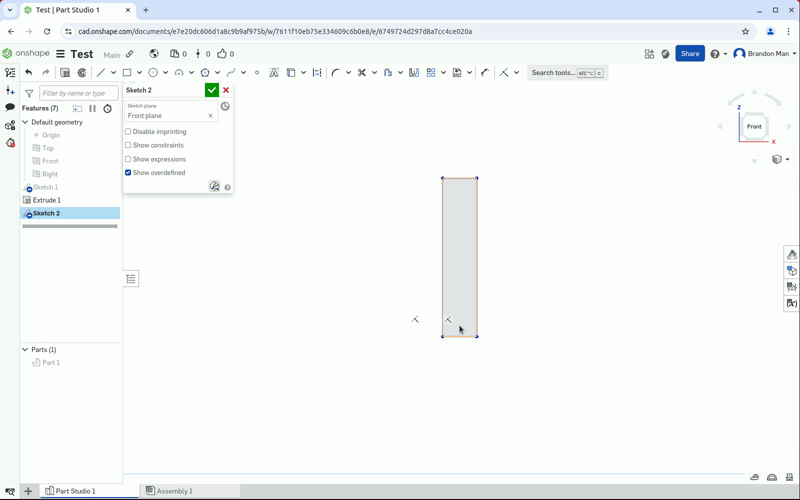
click(459, 325)
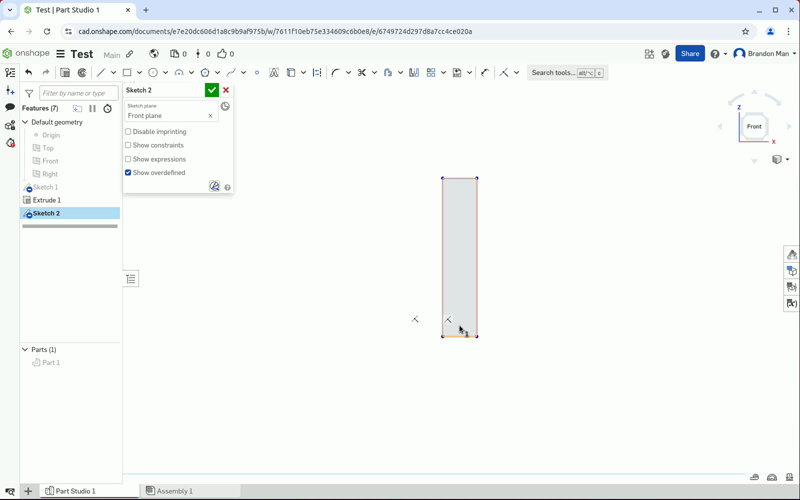
scroll(-6)
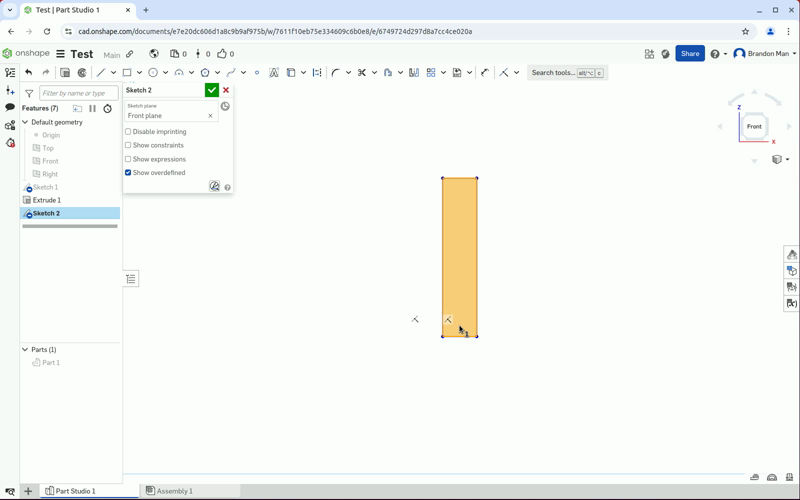
scroll(-6)
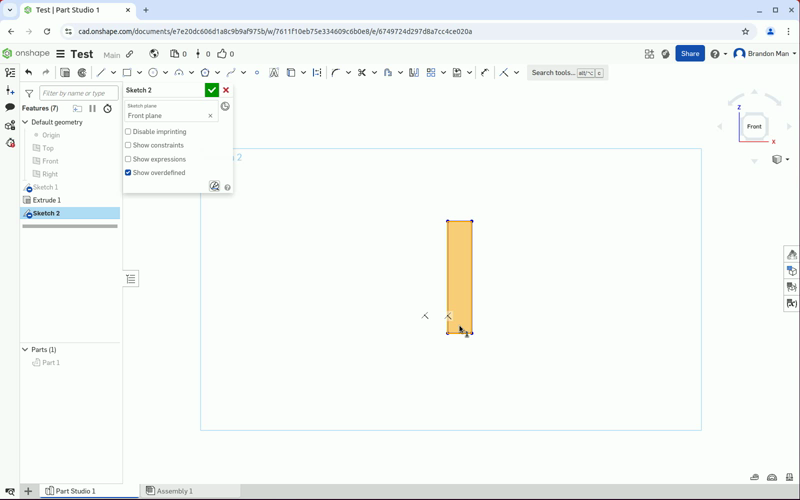
scroll(-6)
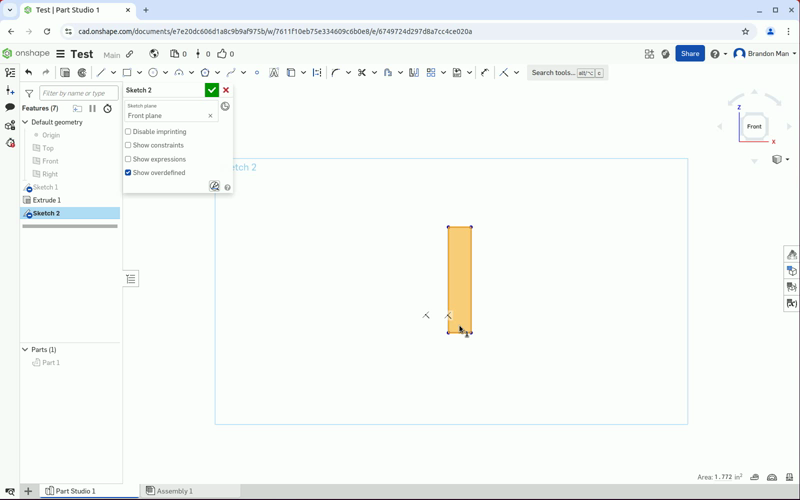
scroll(-6)
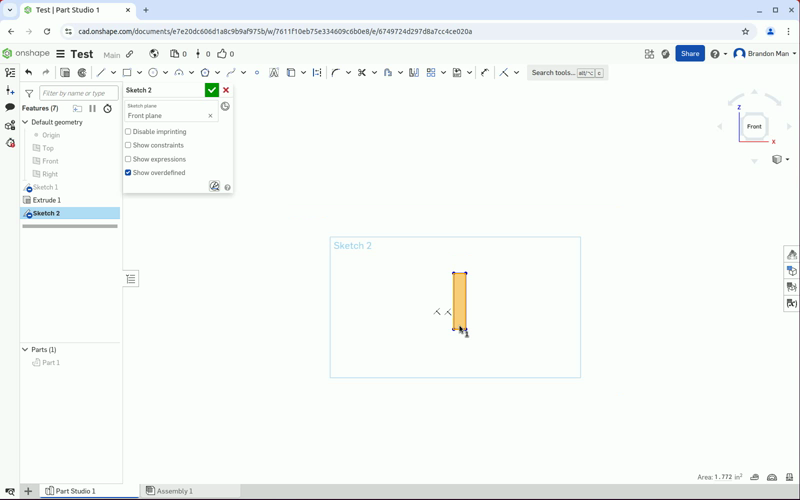
scroll(-6)
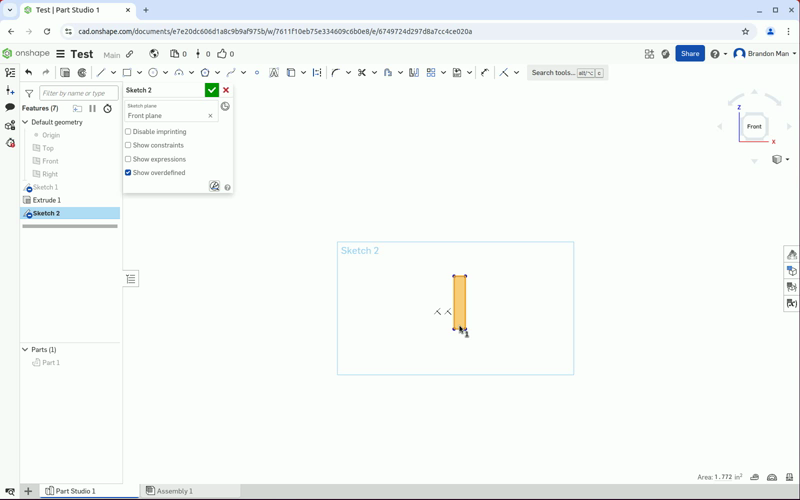
scroll(-6)
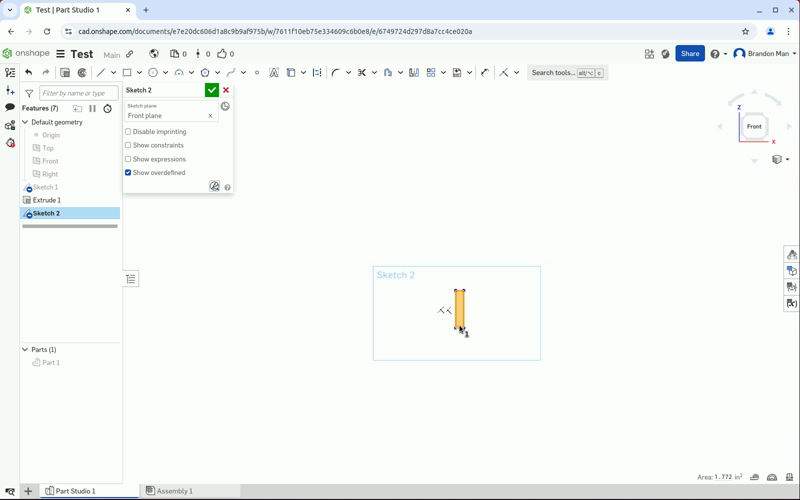
scroll(-6)
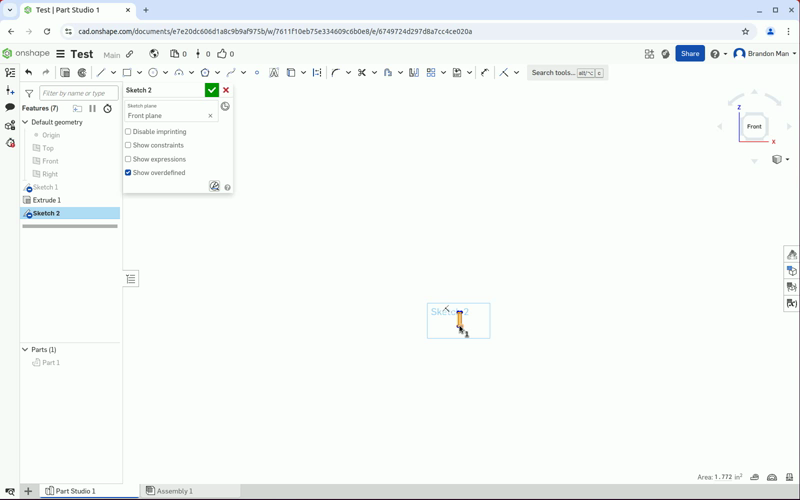
mouse_move(73, 352)
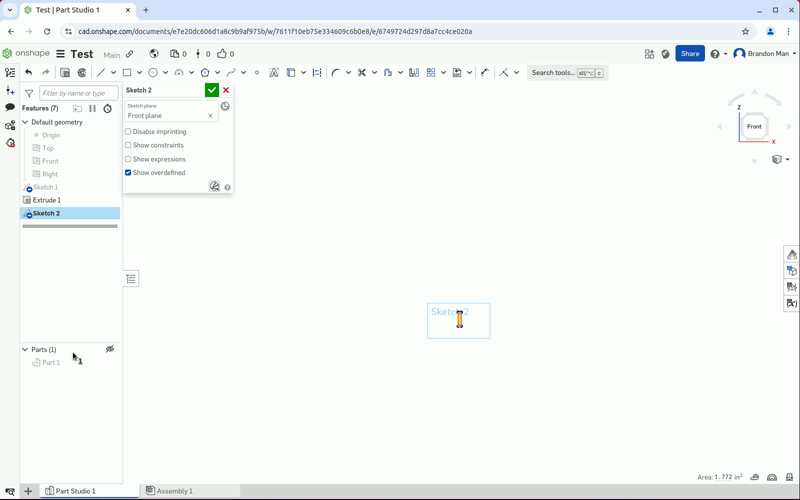
key(shift+y)
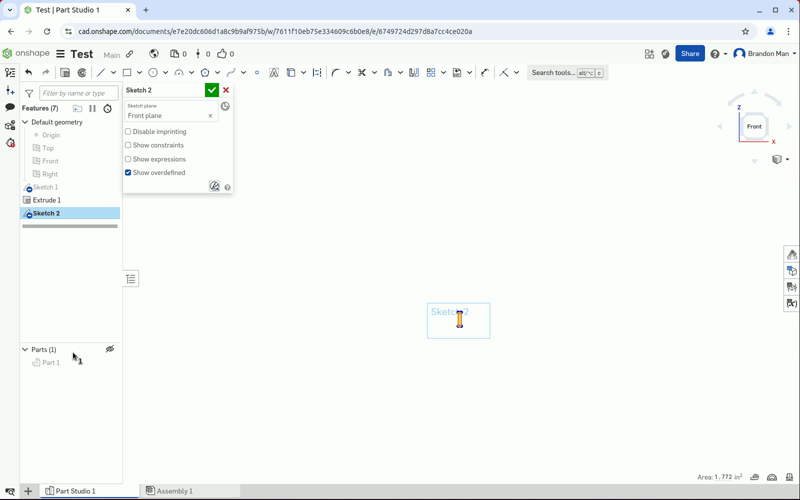
key(shift+e)
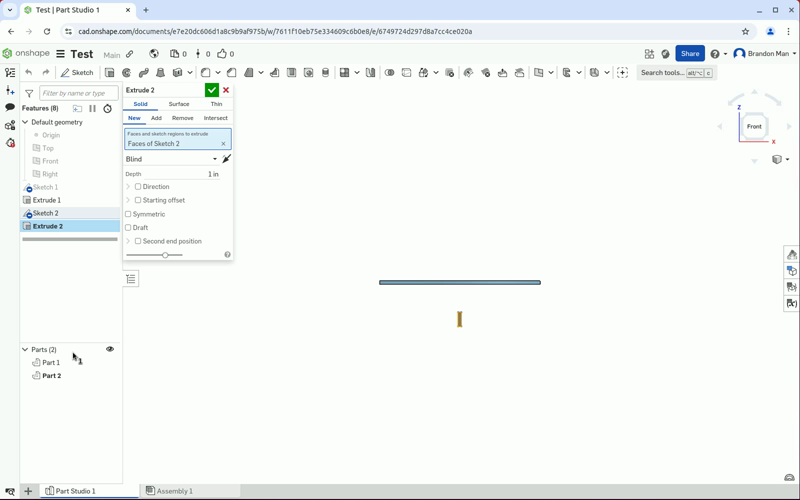
mouse_move(143, 106)
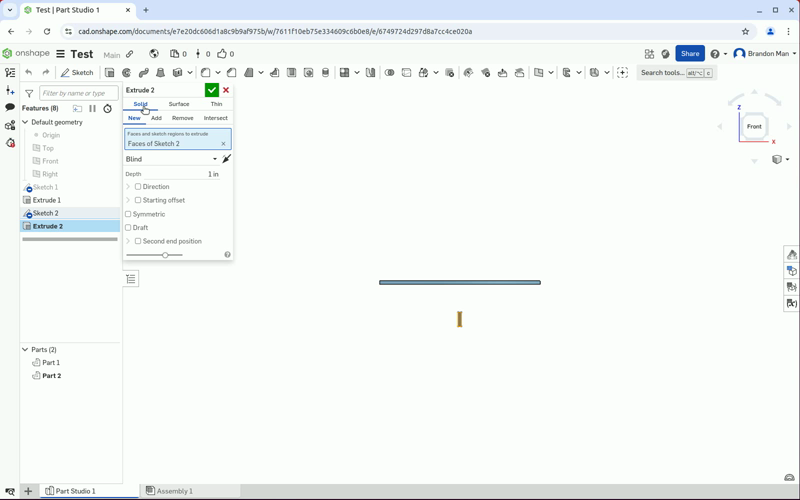
click(143, 106)
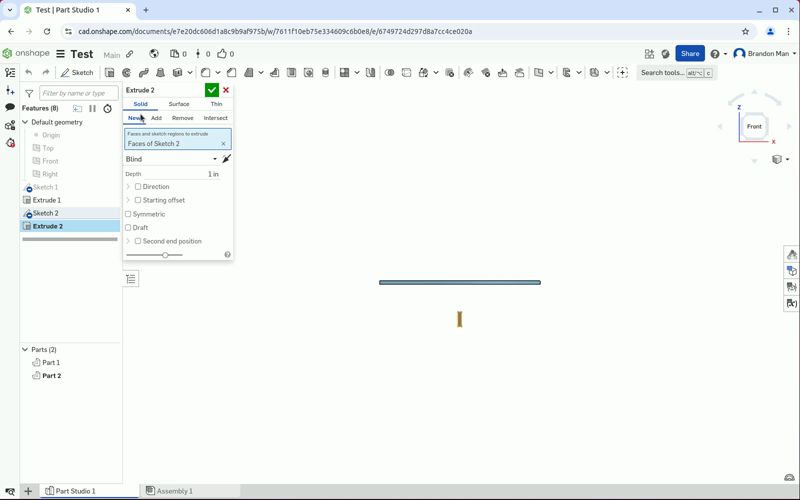
mouse_move(137, 120)
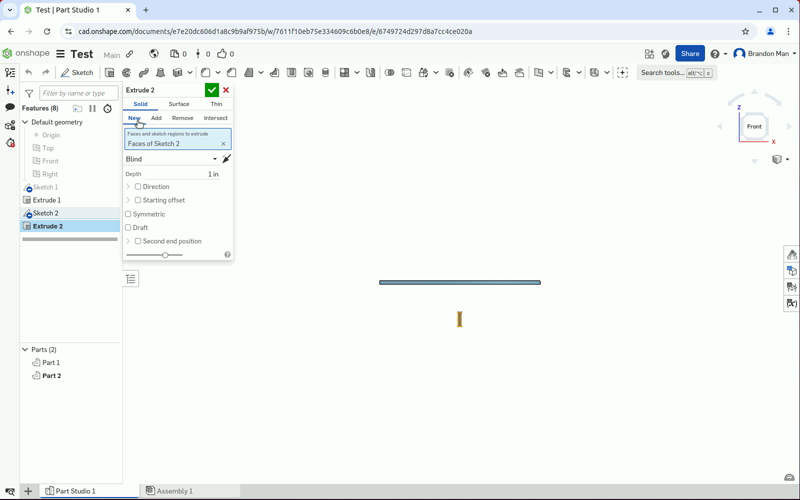
click(137, 120)
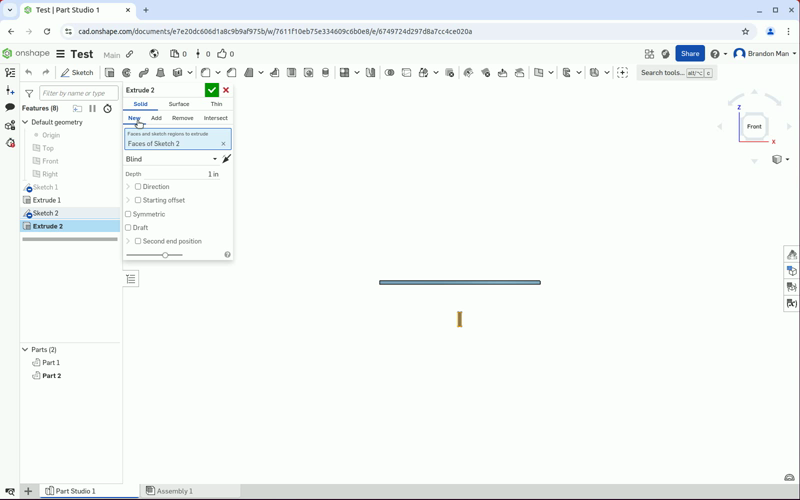
key(tab, 4)
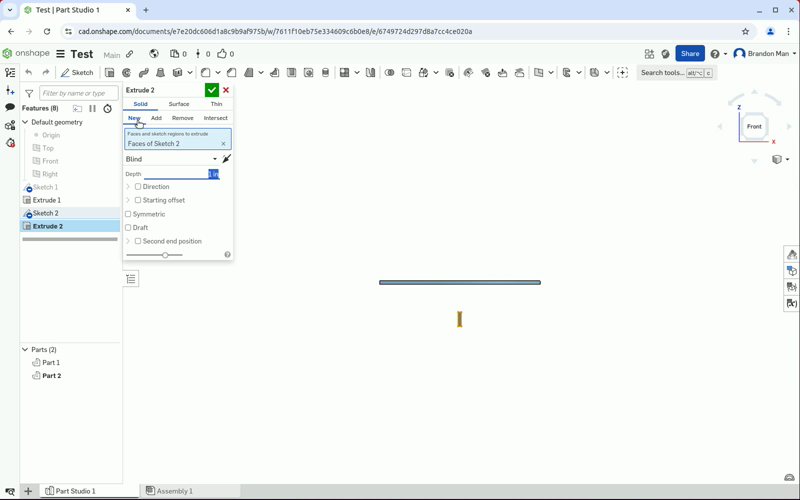
text(-14.924)
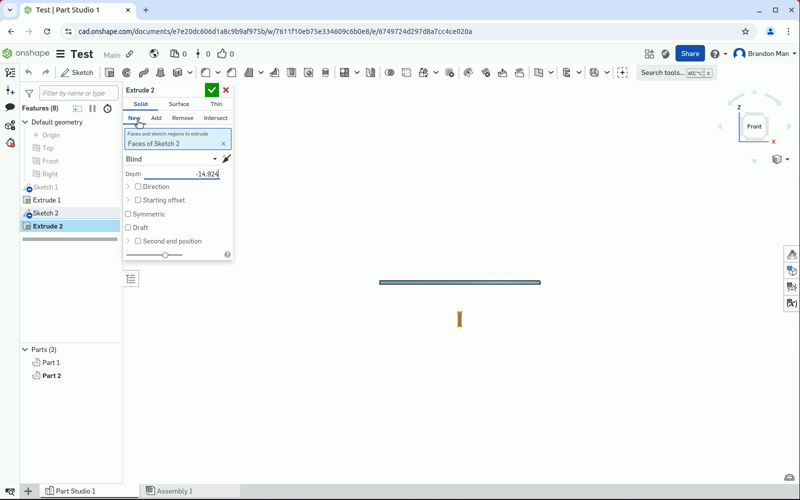
key(enter)
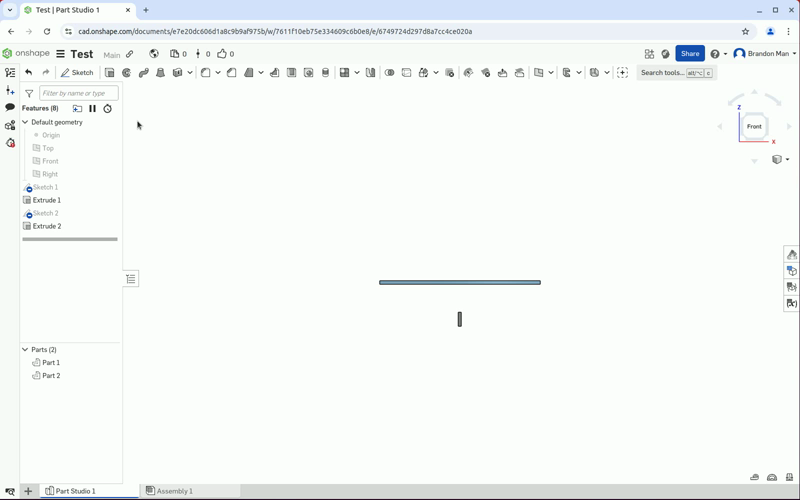
key(shift+h)
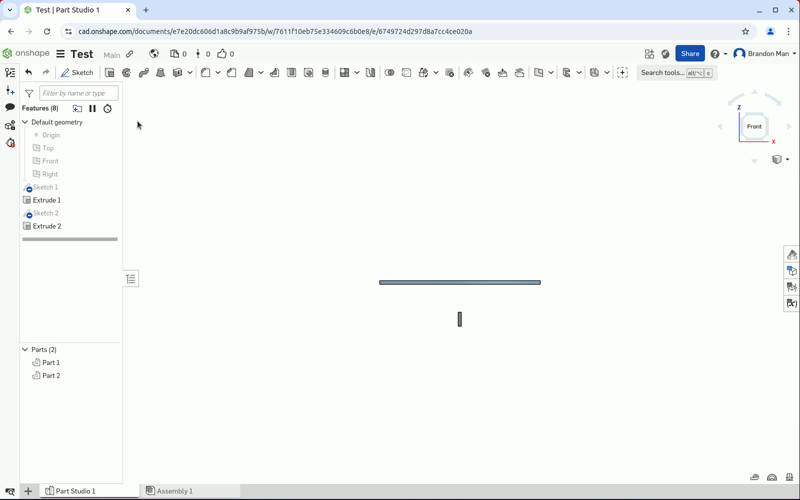
key(shift+h)
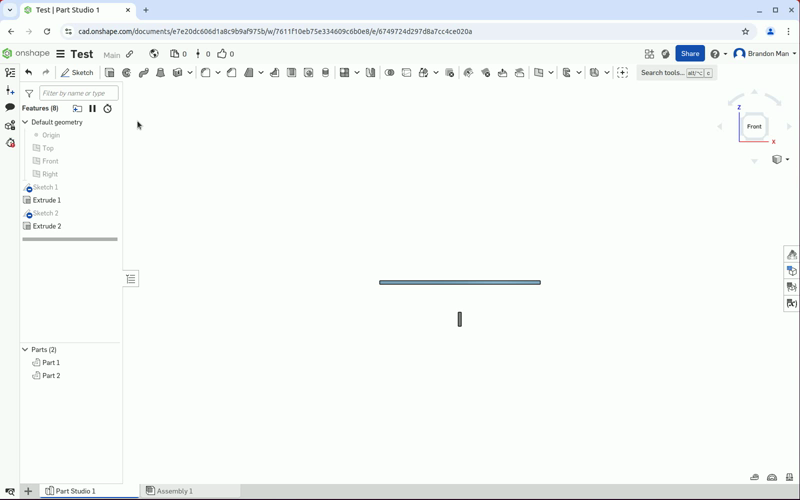
mouse_move(73, 189)
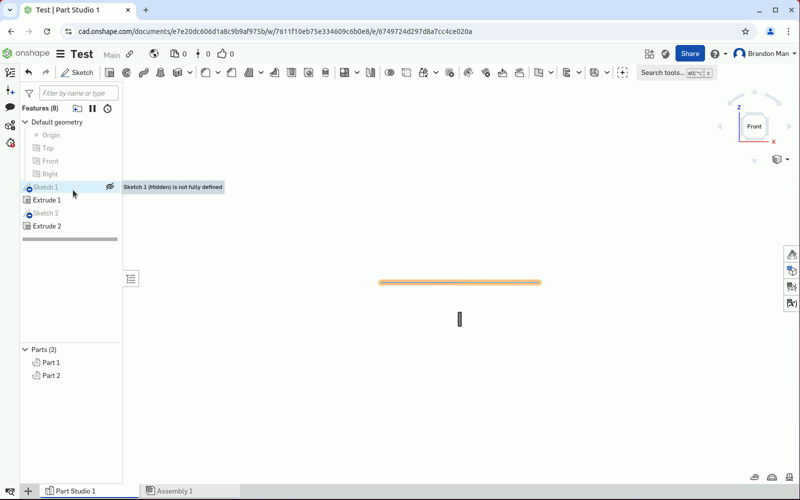
click(73, 189)
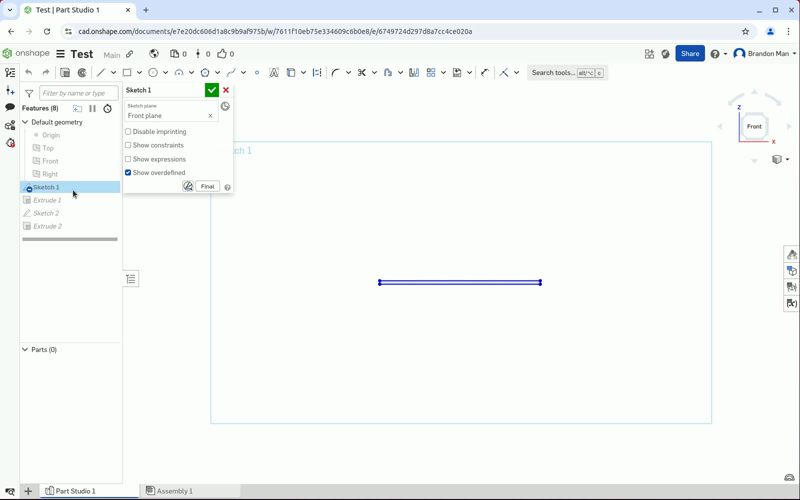
mouse_move(229, 92)
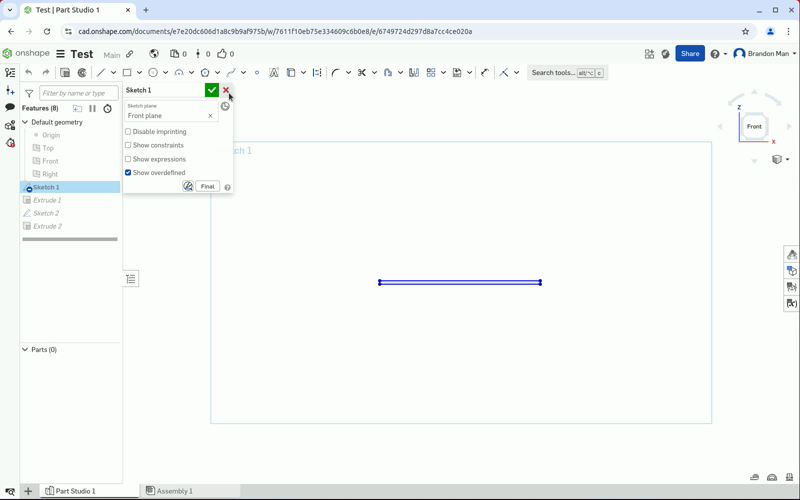
click(229, 92)
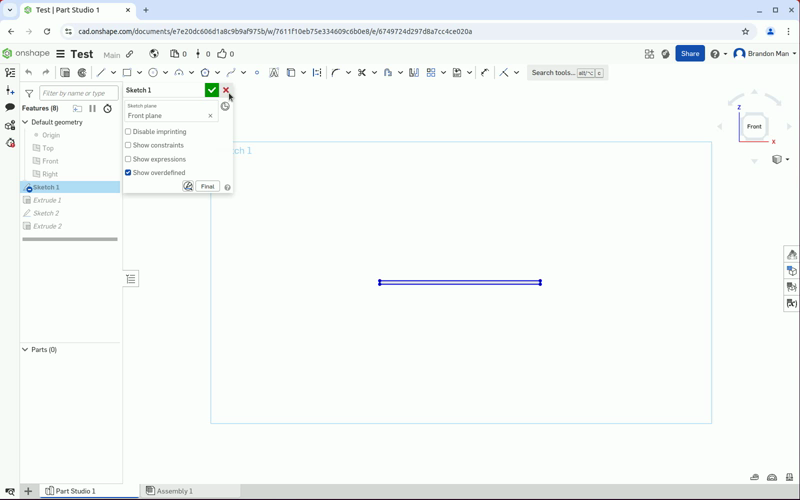
key(shift+s)
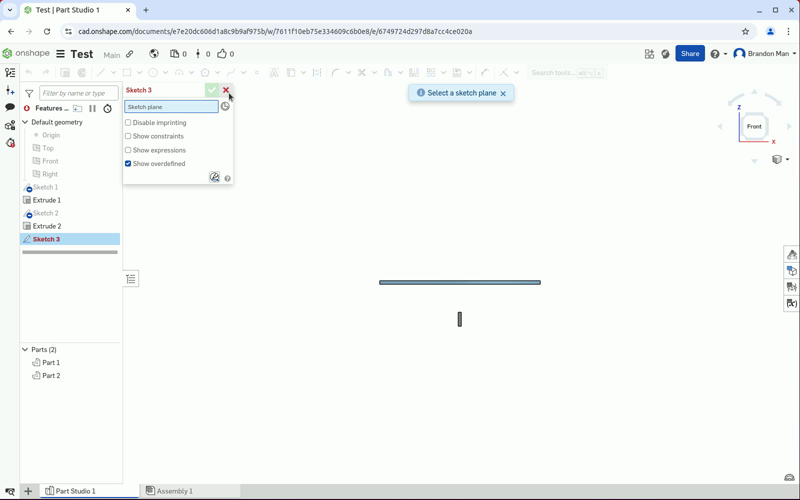
mouse_move(73, 163)
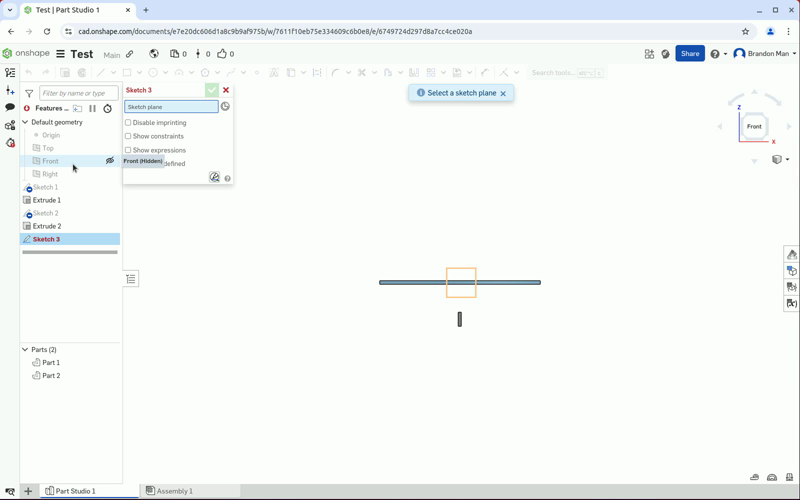
click(73, 163)
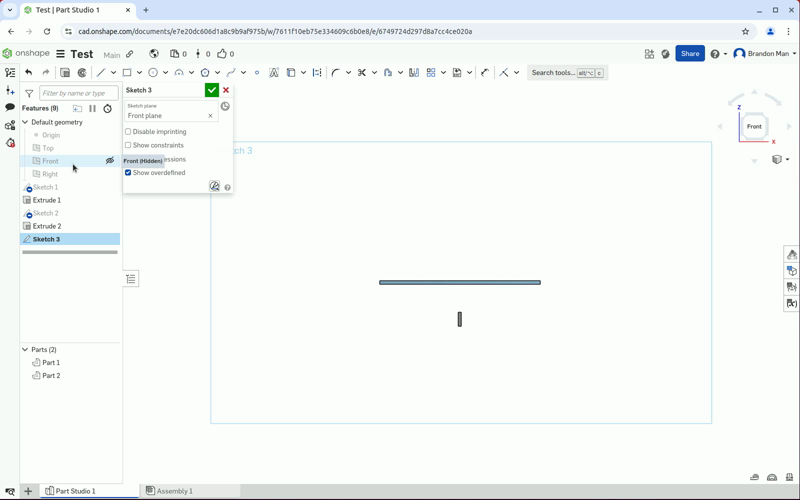
mouse_move(73, 352)
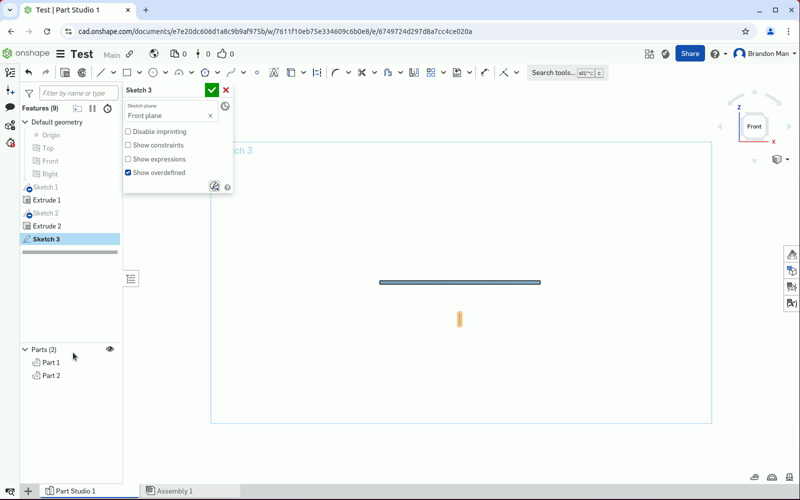
key(y)
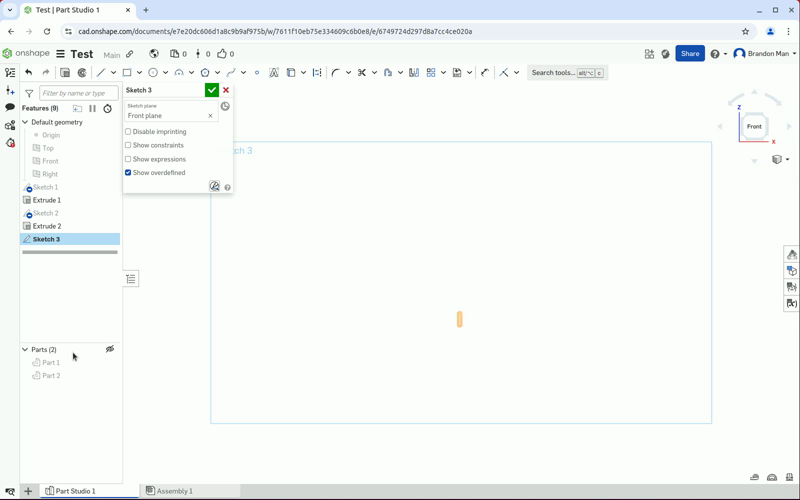
key(c)
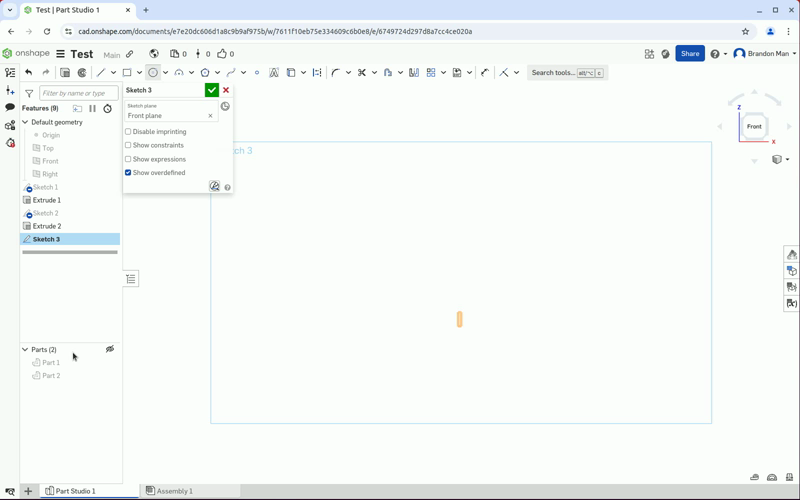
key_down(shift)
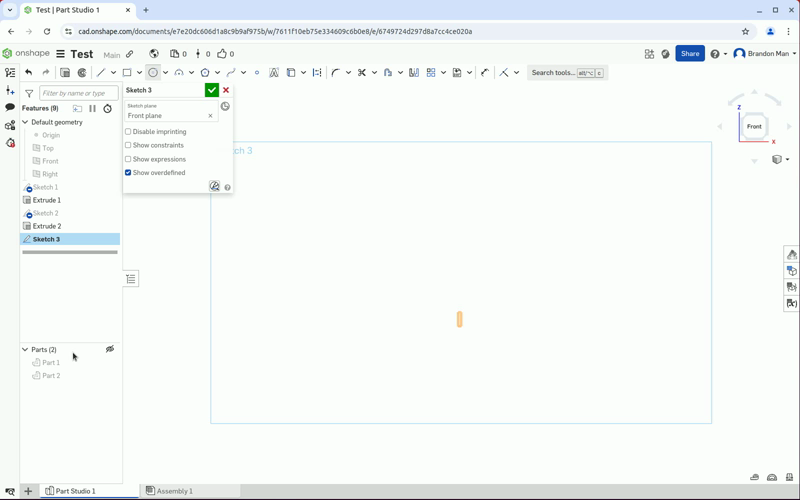
mouse_move(498, 303)
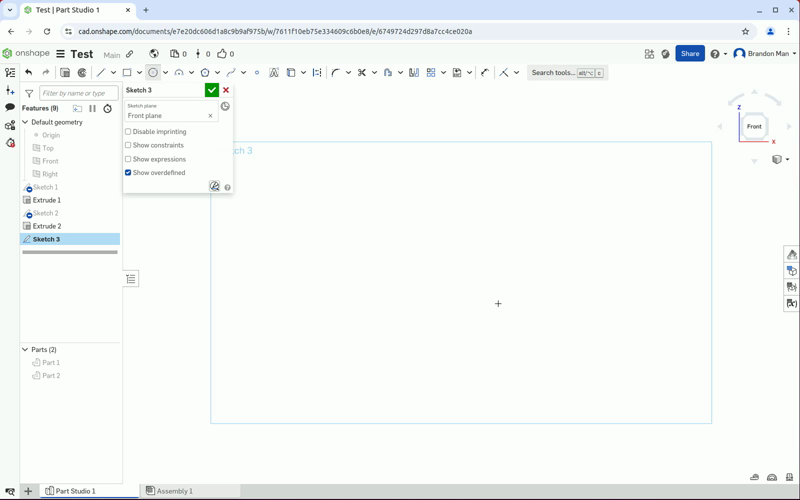
click(498, 303)
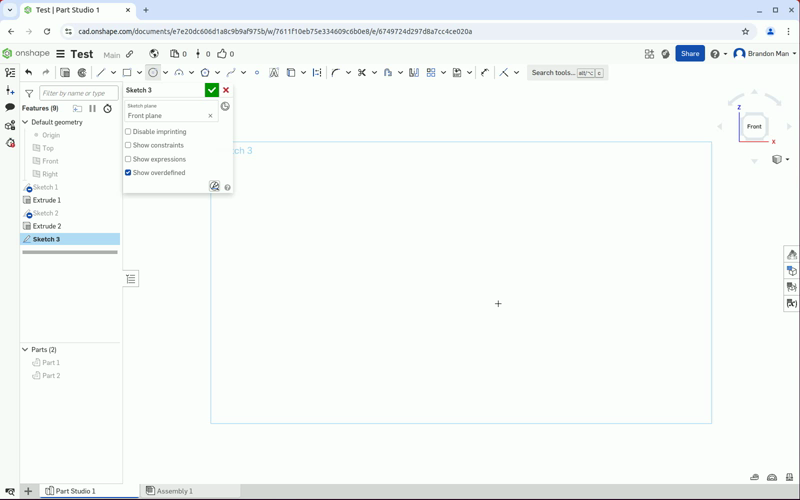
key_up(shift)
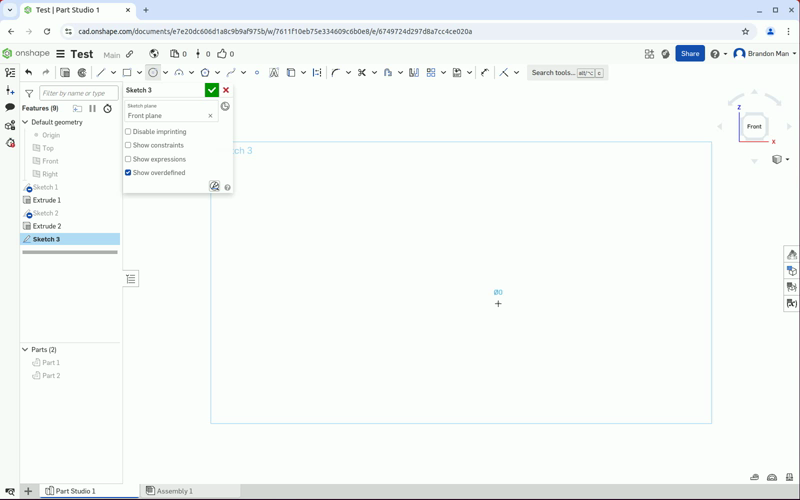
mouse_move(500, 303)
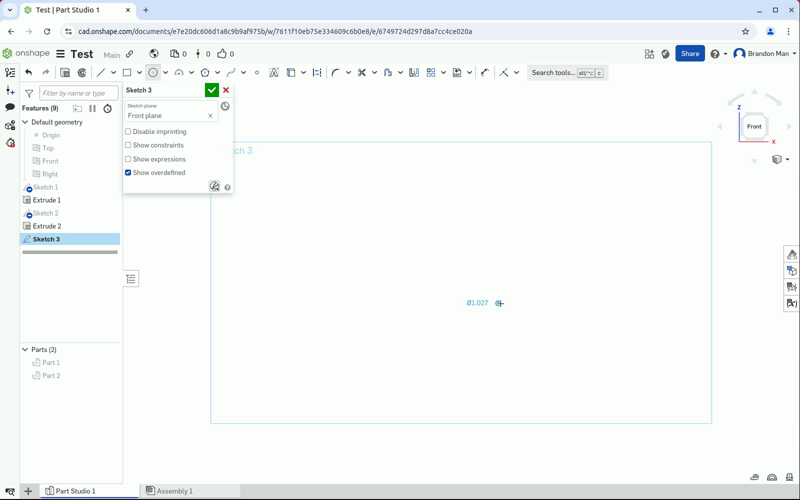
scroll(6)
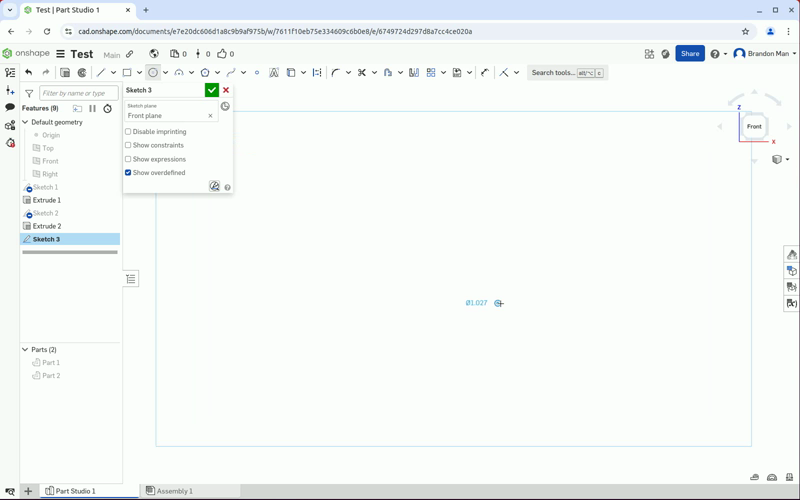
scroll(6)
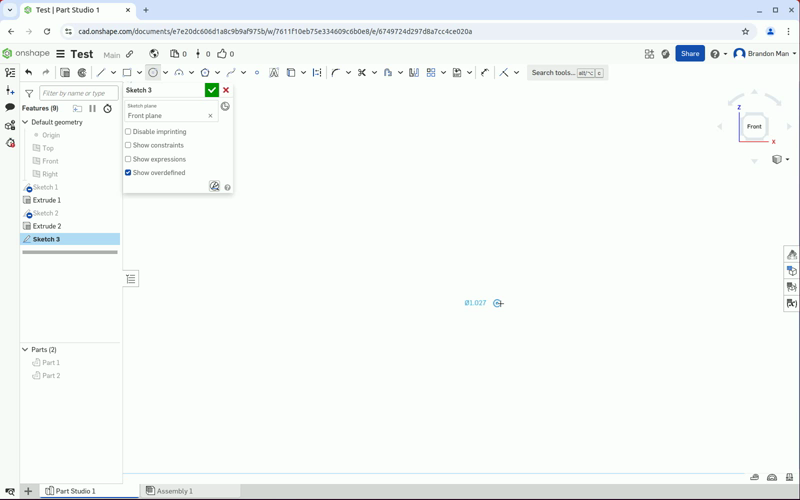
scroll(6)
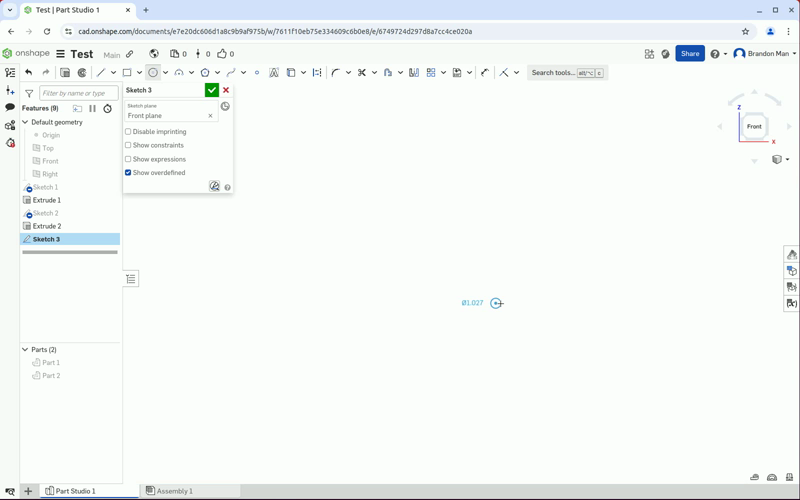
scroll(6)
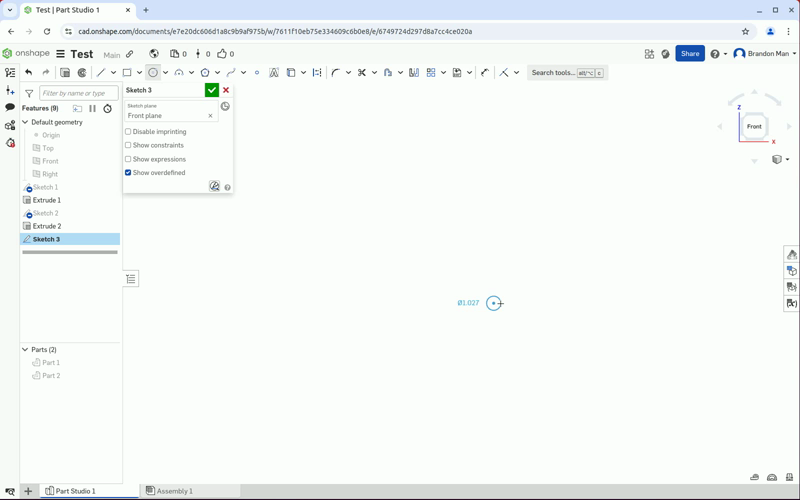
scroll(6)
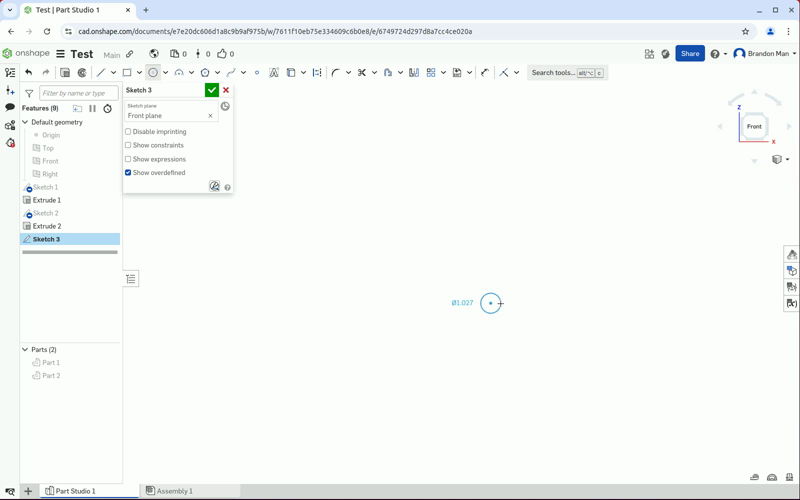
scroll(6)
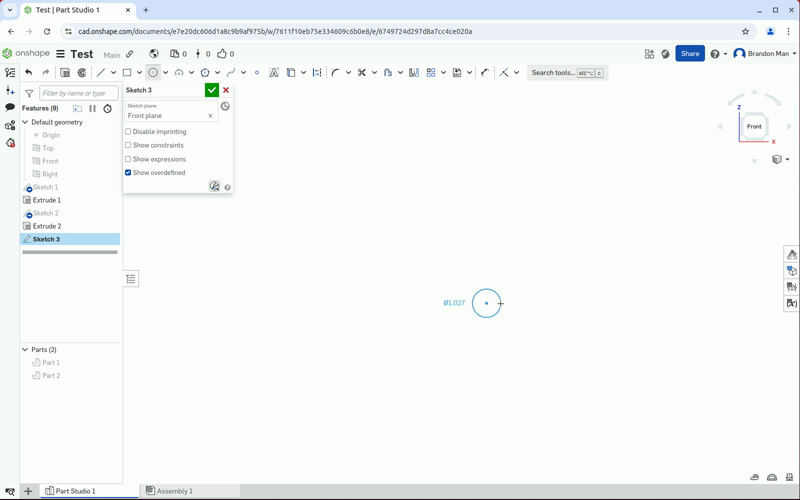
scroll(6)
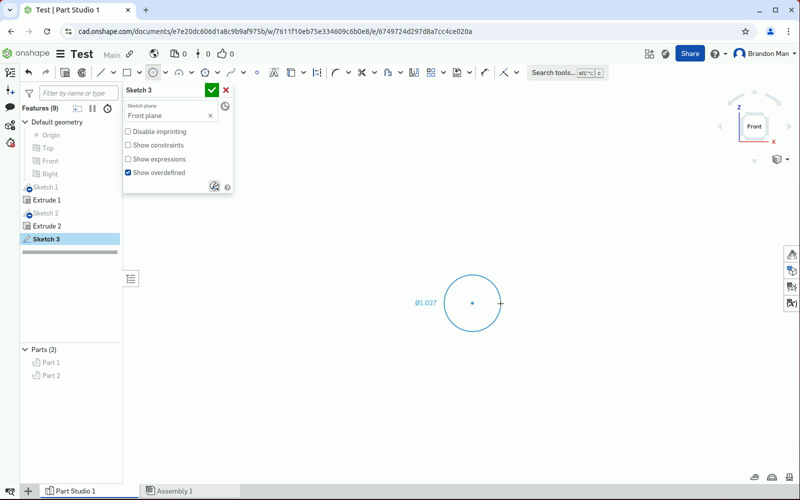
click(500, 303)
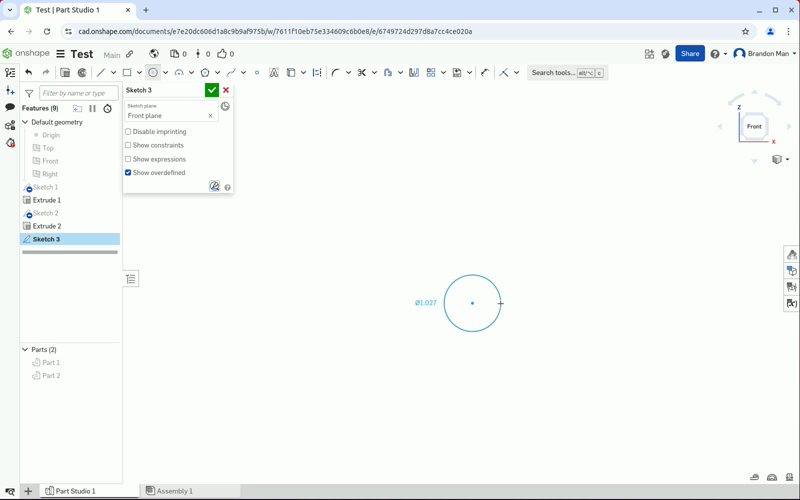
scroll(-6)
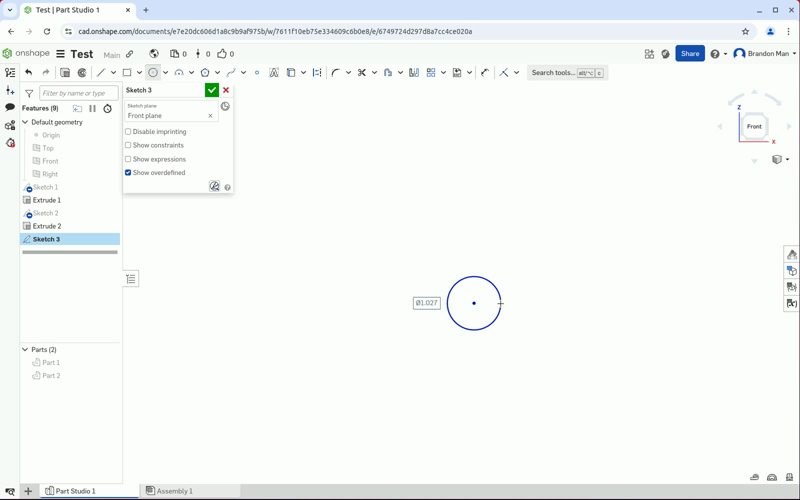
scroll(-6)
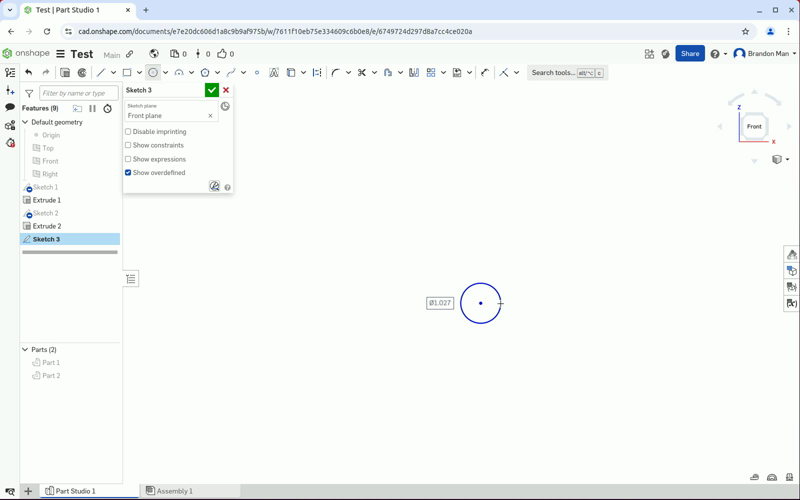
scroll(-6)
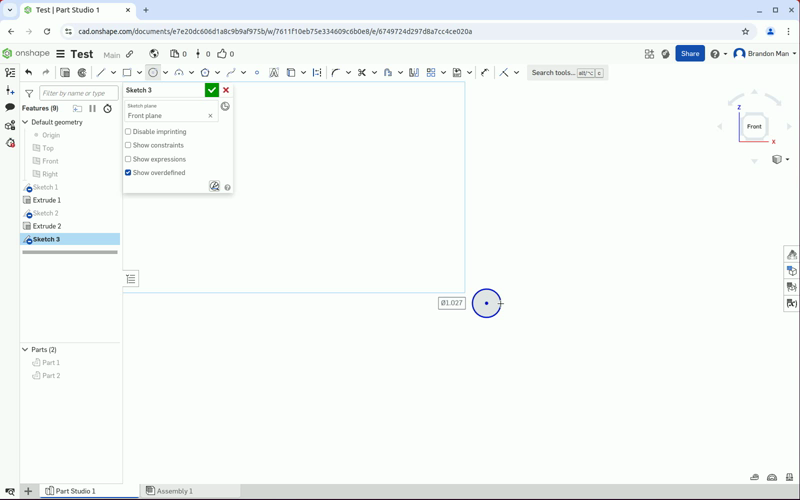
scroll(-6)
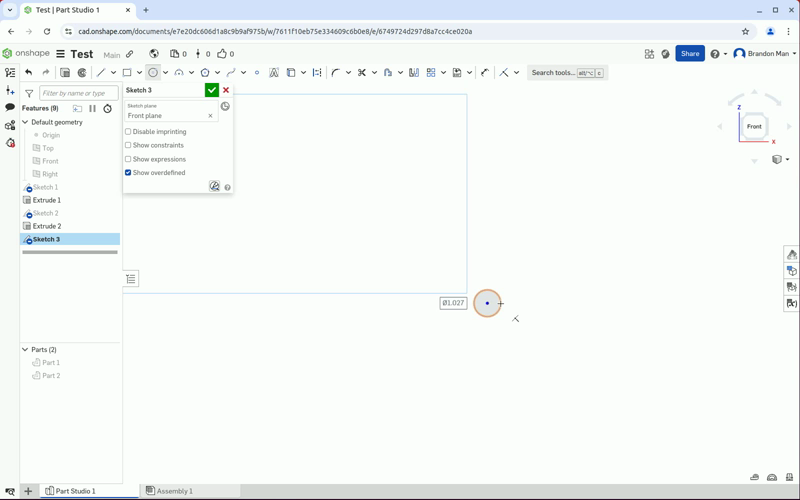
scroll(-6)
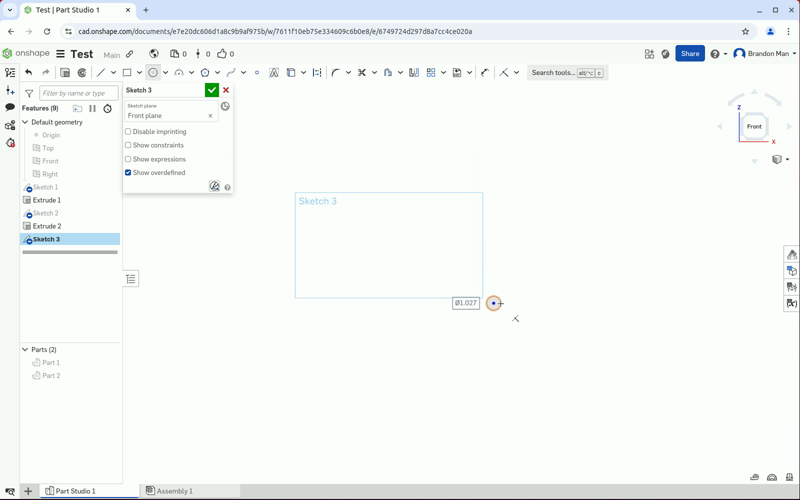
scroll(-6)
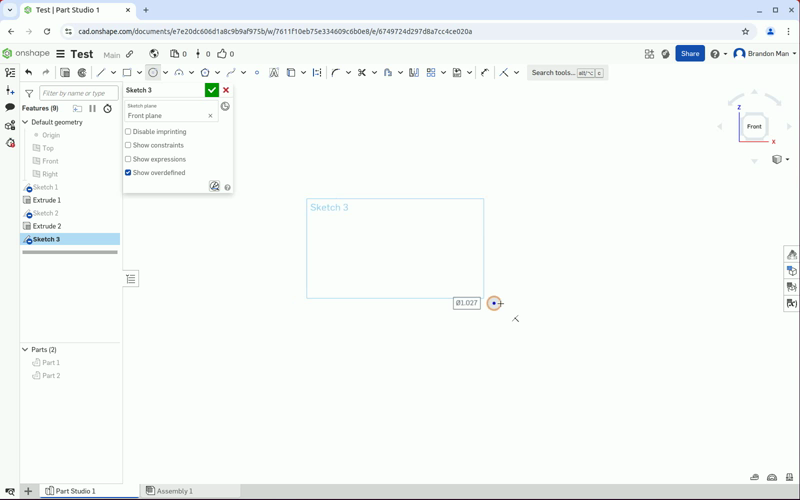
scroll(-6)
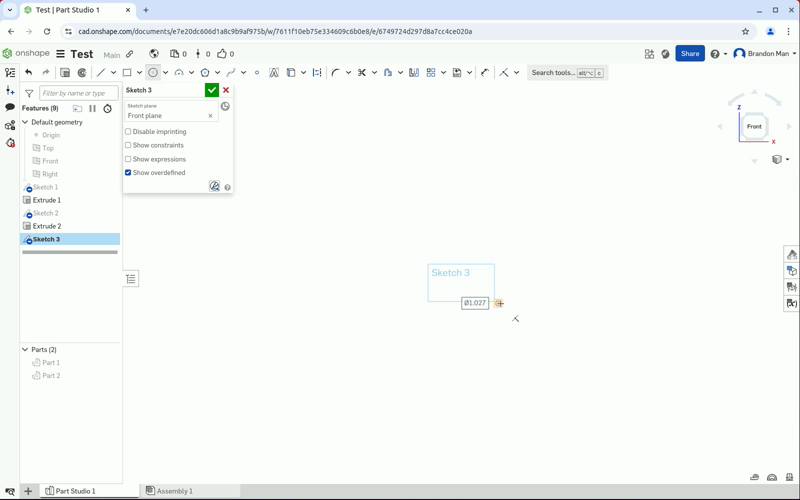
key(esc)
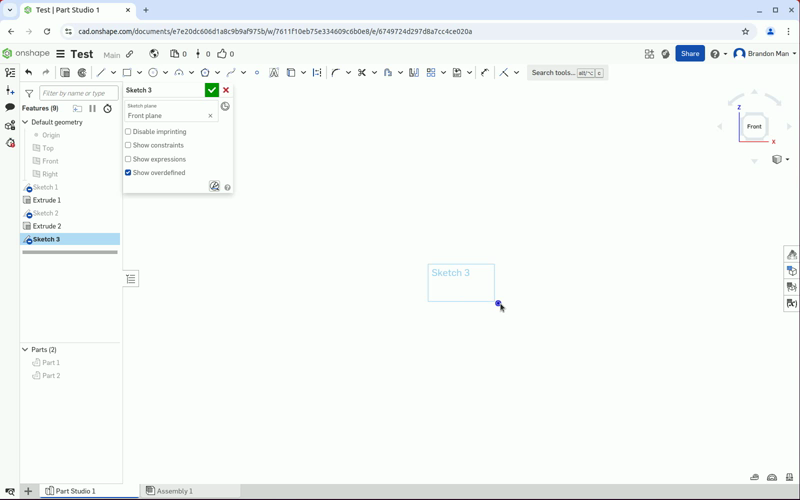
mouse_move(499, 304)
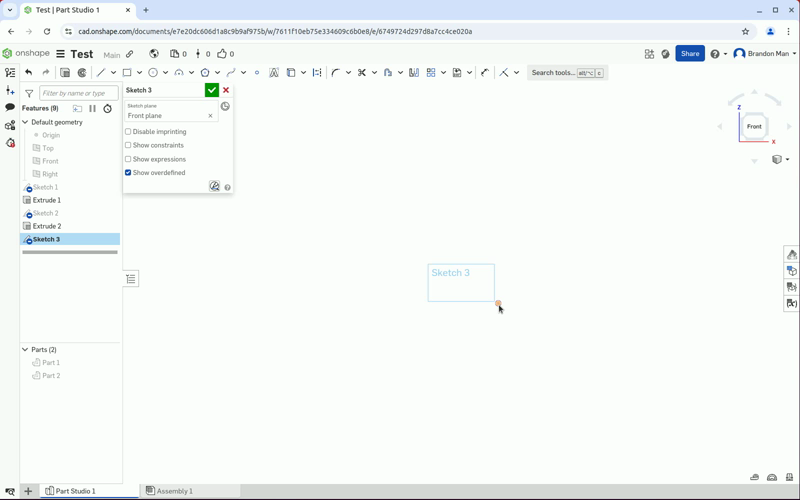
scroll(6)
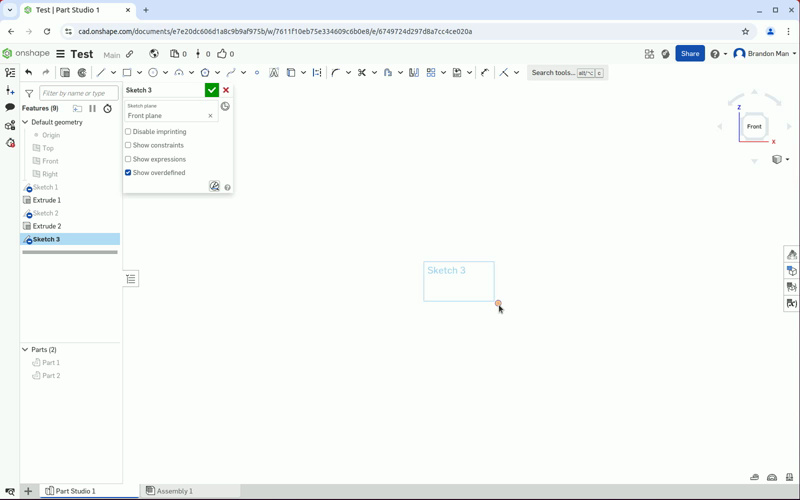
scroll(6)
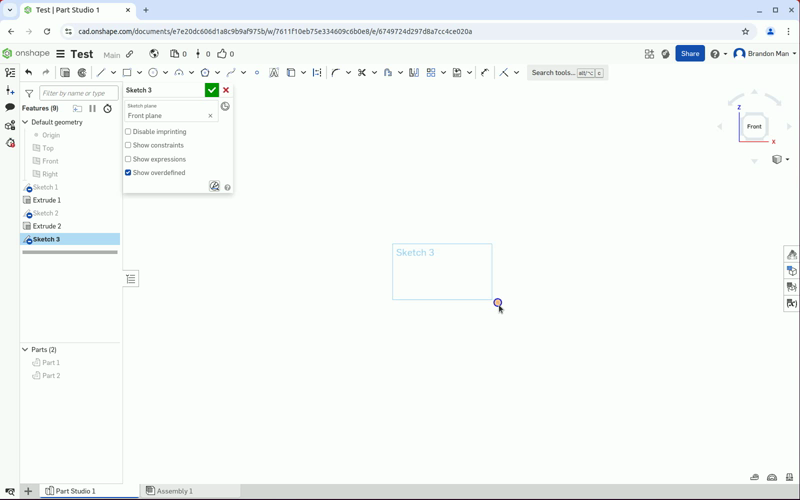
scroll(6)
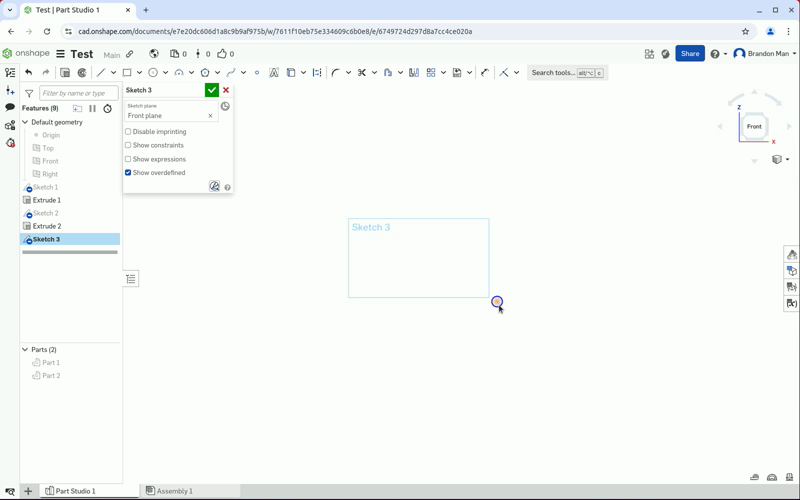
scroll(6)
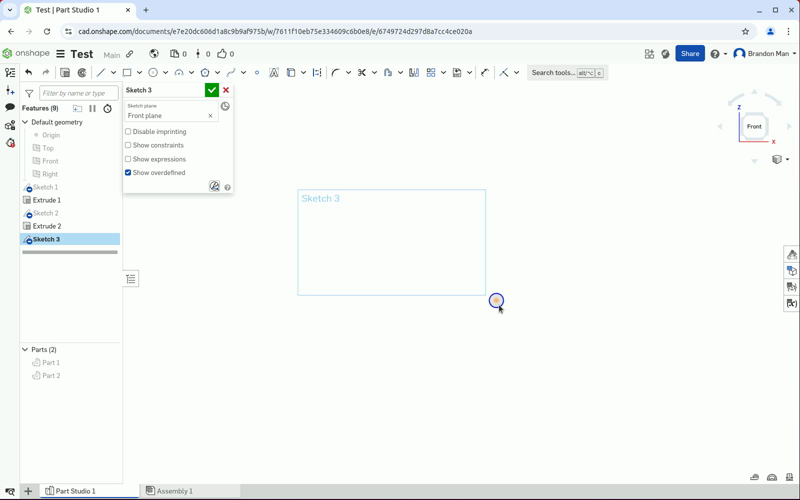
scroll(6)
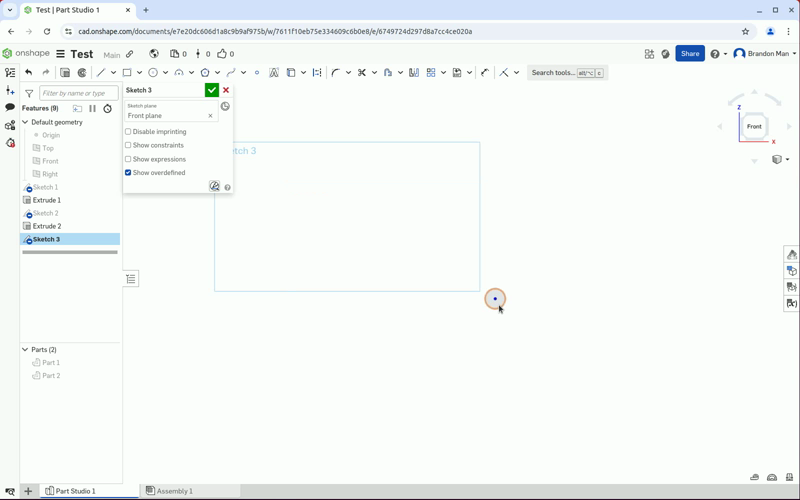
scroll(6)
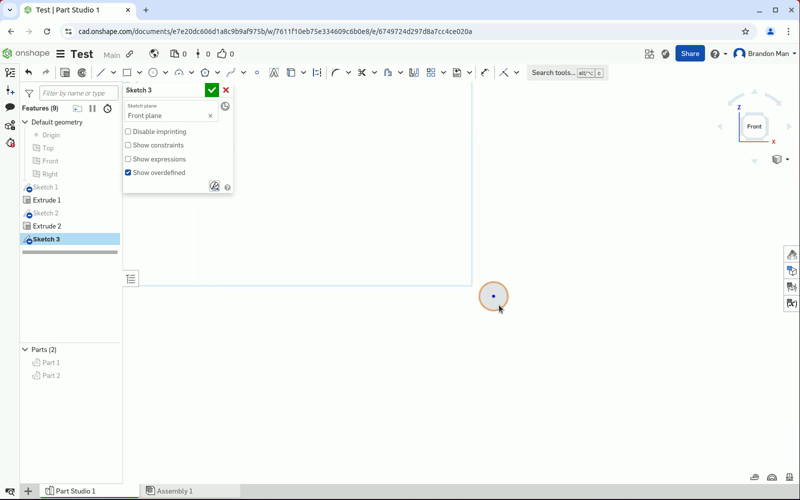
scroll(6)
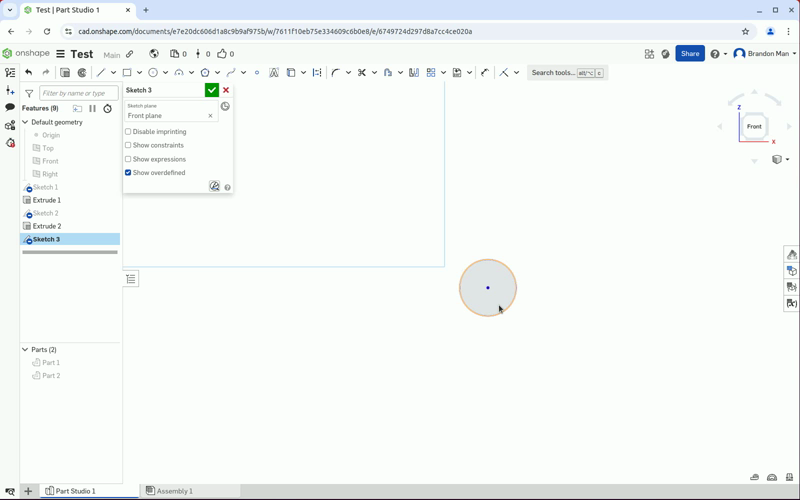
click(499, 304)
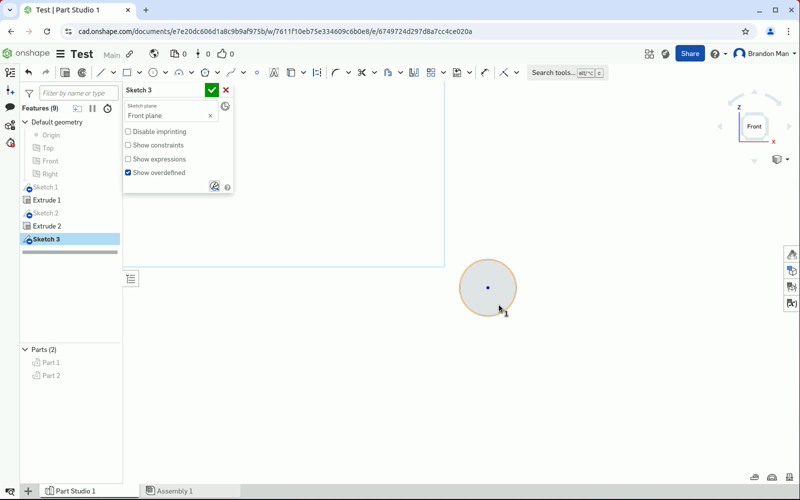
scroll(-6)
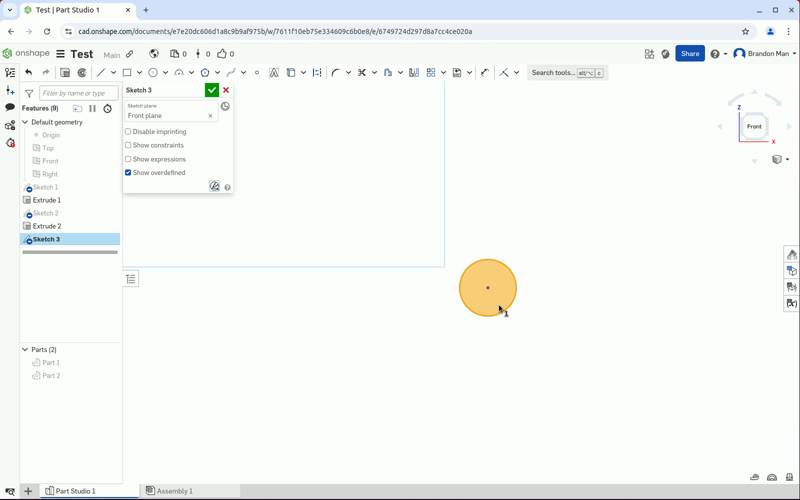
scroll(-6)
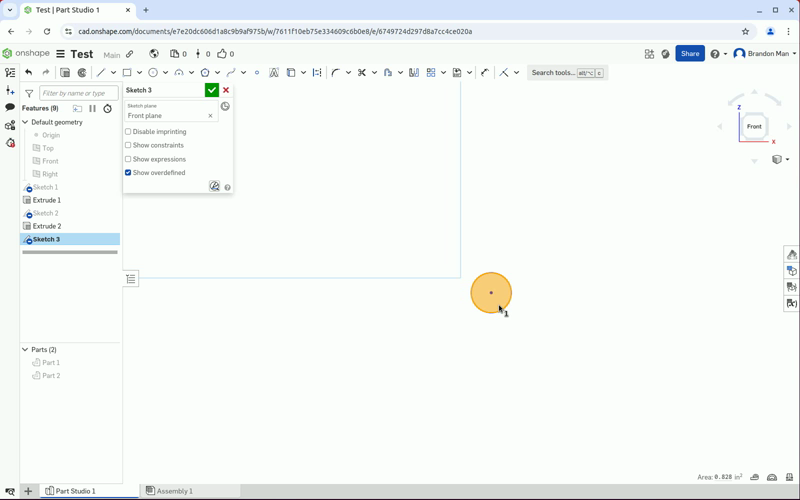
scroll(-6)
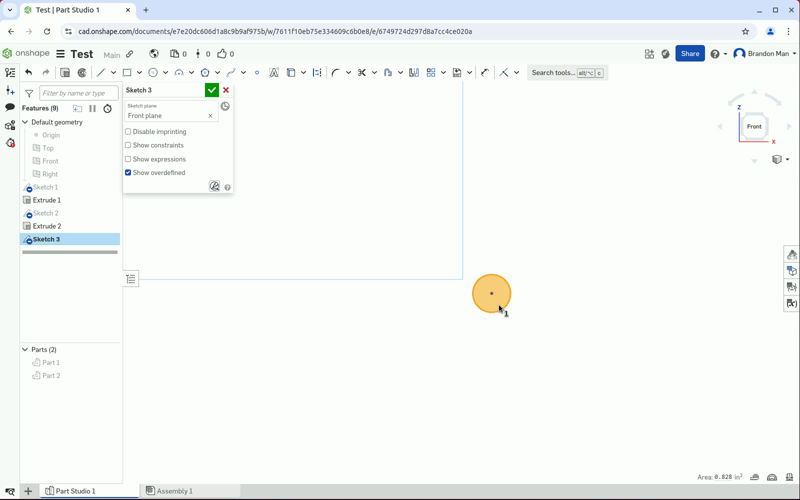
scroll(-6)
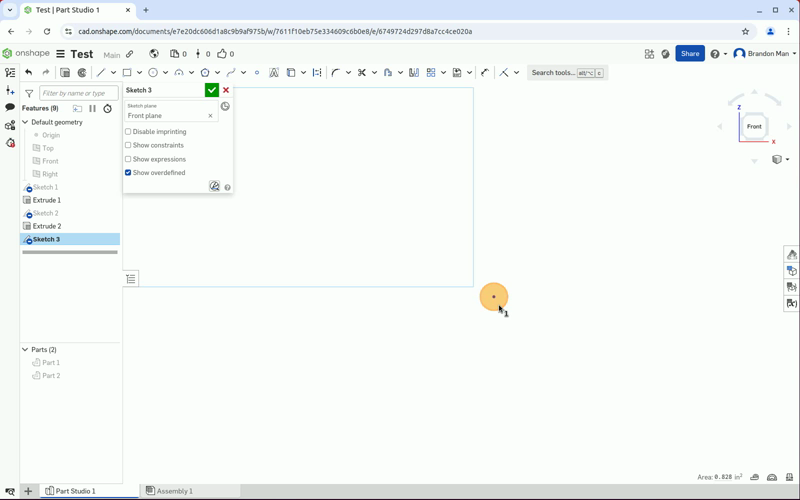
scroll(-6)
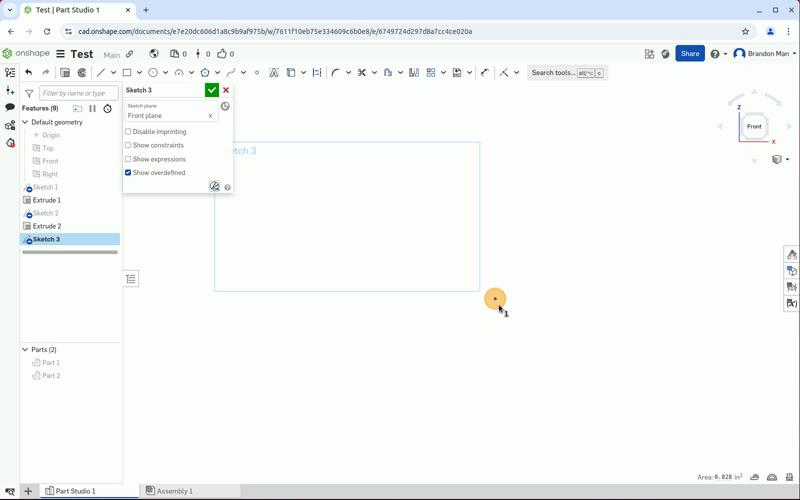
scroll(-6)
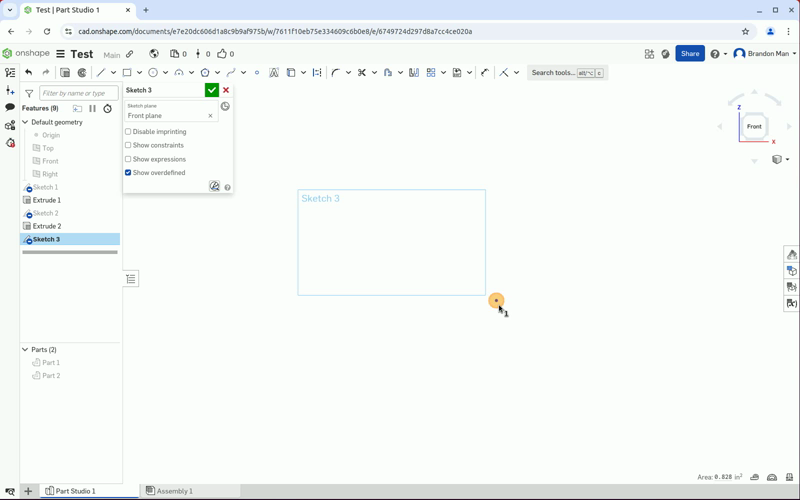
scroll(-6)
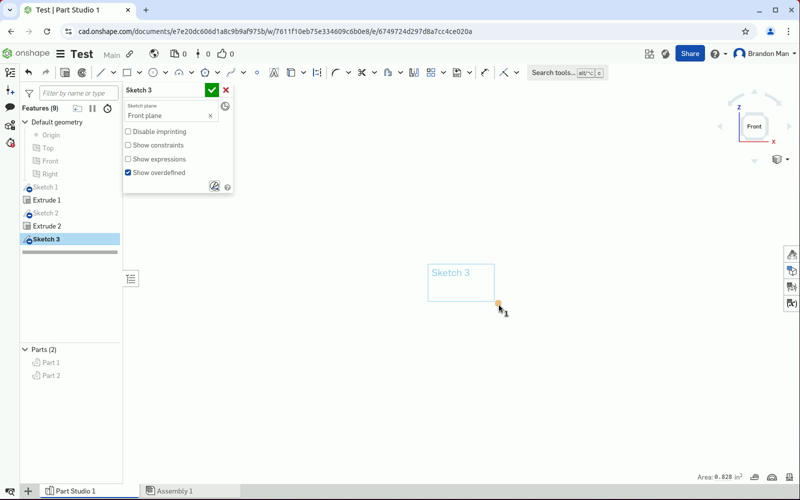
mouse_move(73, 352)
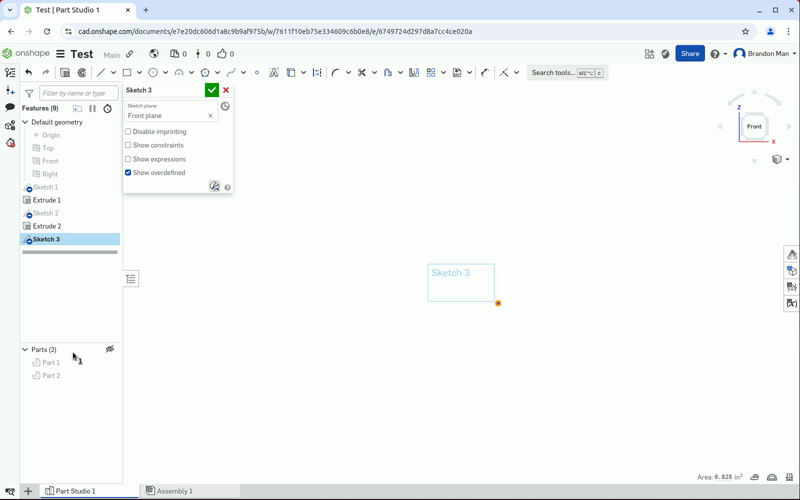
key(shift+y)
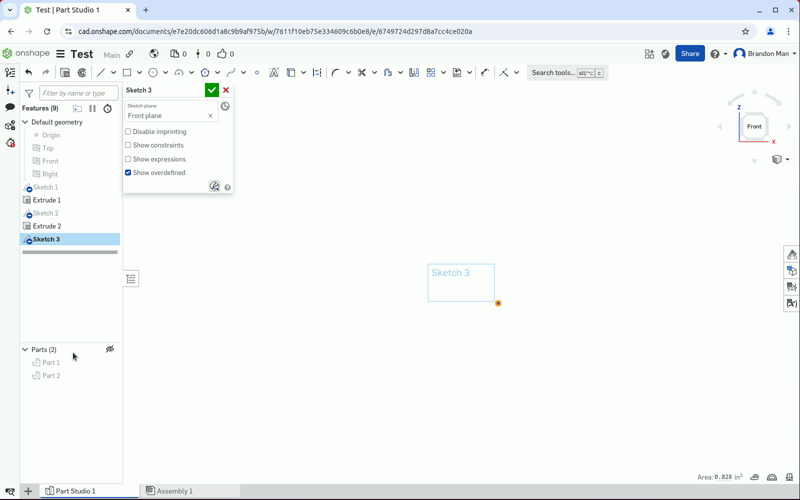
key(shift+e)
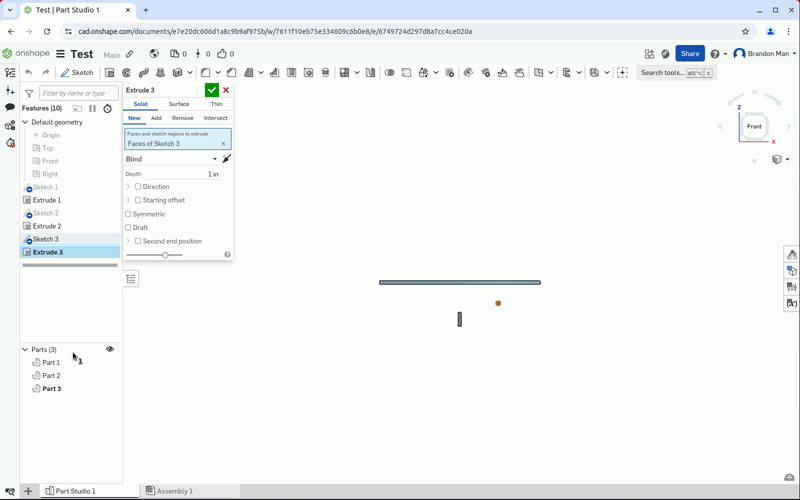
mouse_move(143, 106)
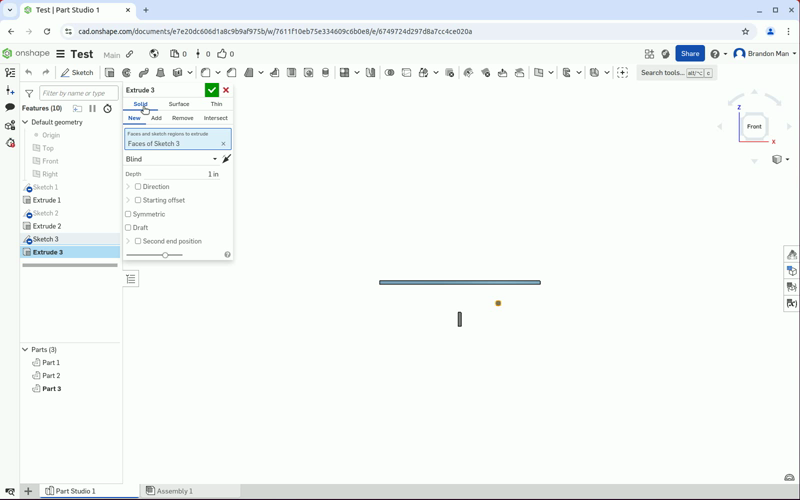
click(143, 106)
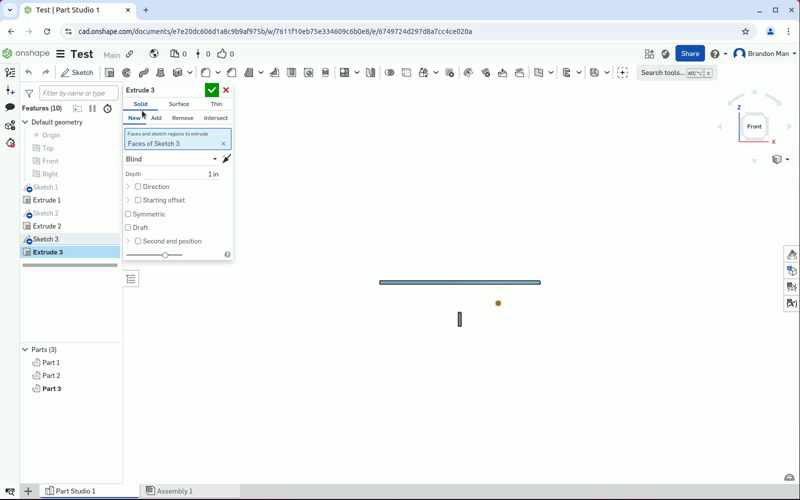
mouse_move(137, 120)
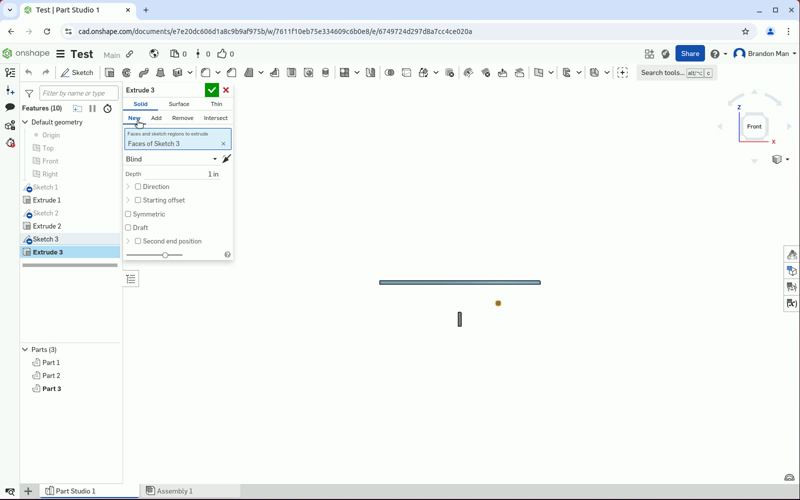
click(137, 120)
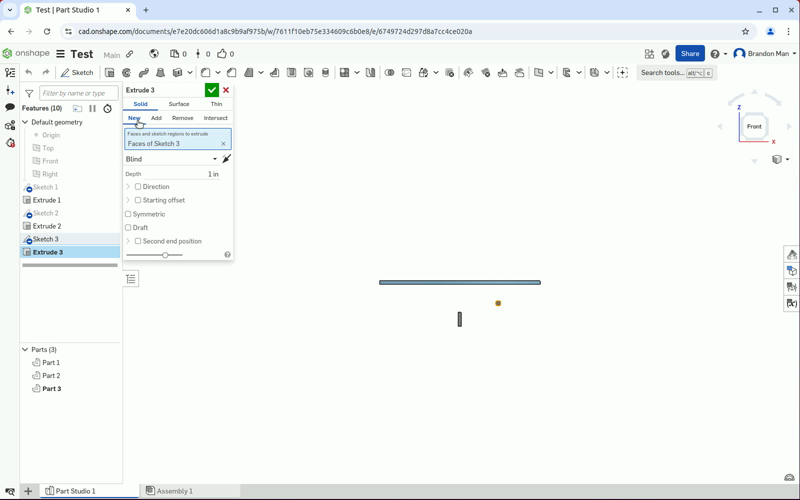
key(tab, 4)
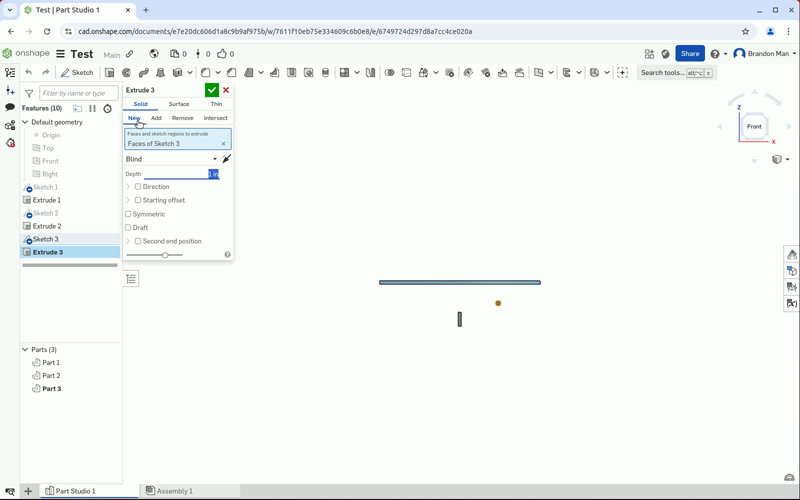
text(-23.108)
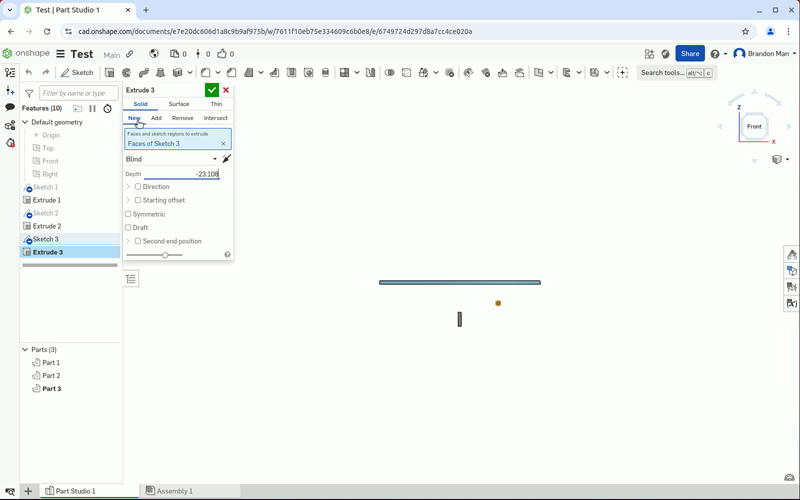
key(enter)
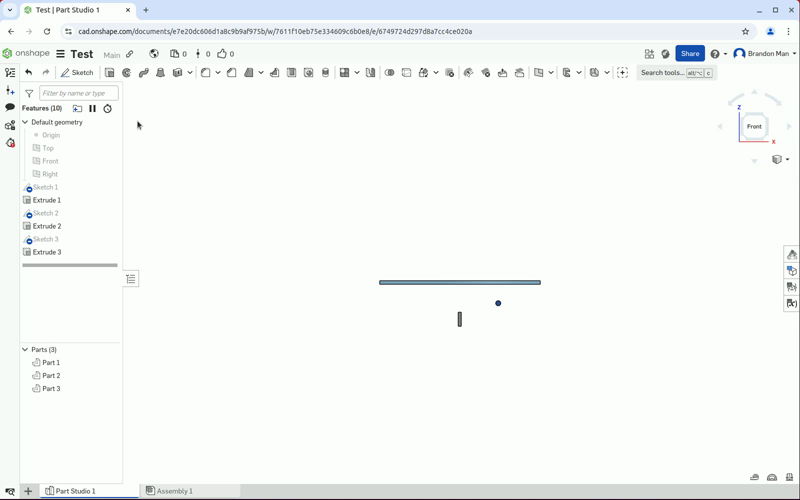
key(shift+h)
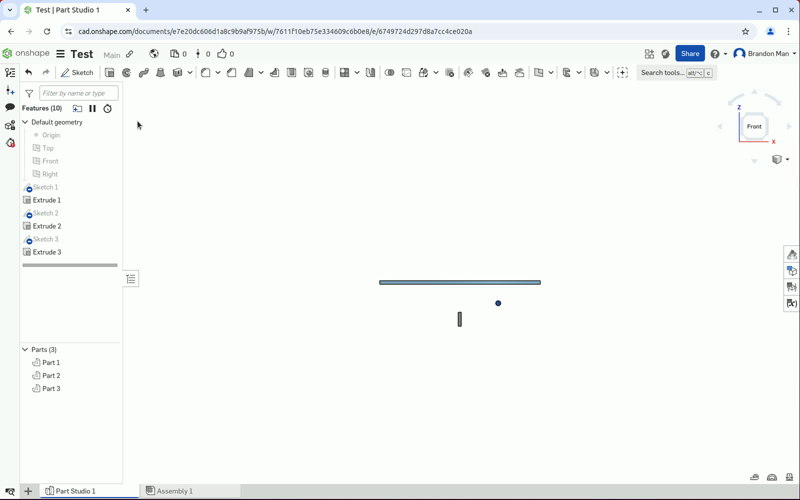
key(shift+h)
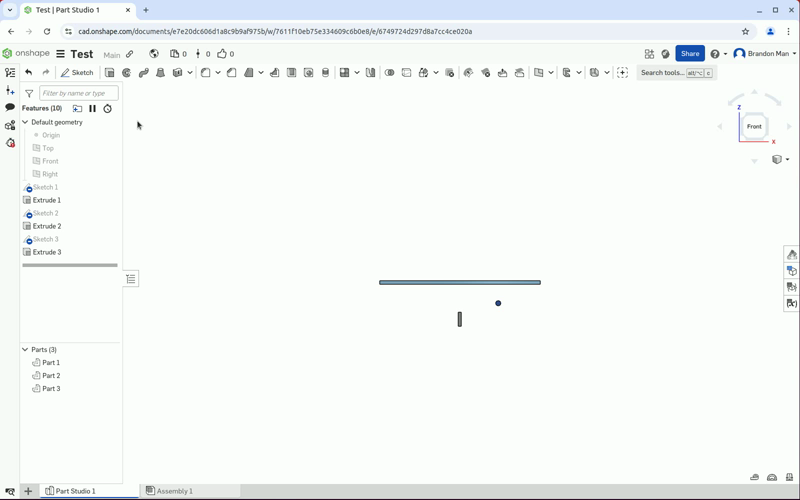
key(shift+7)
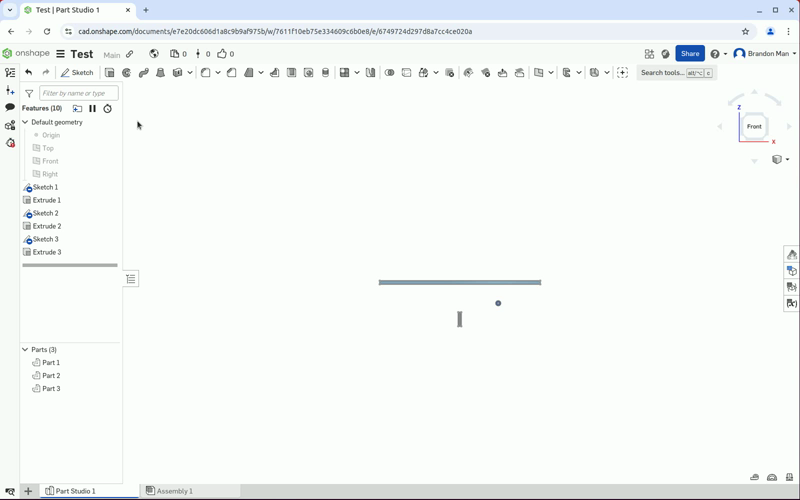
key(left, 2)
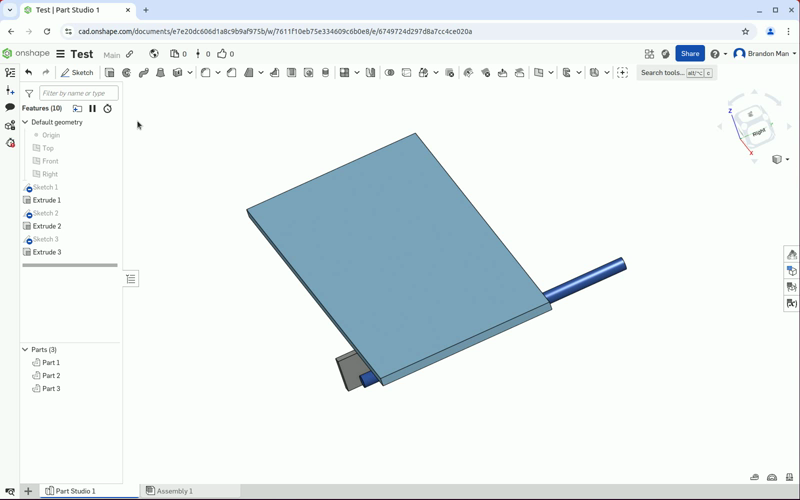
key(down, 2)
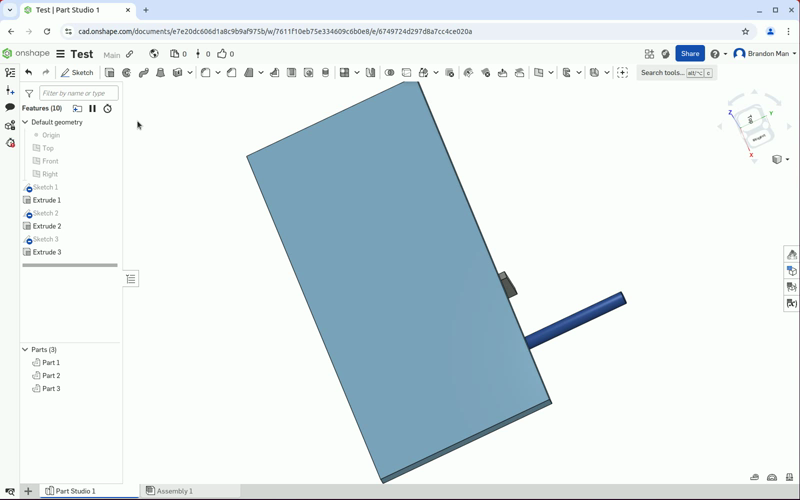
key(up, 2)
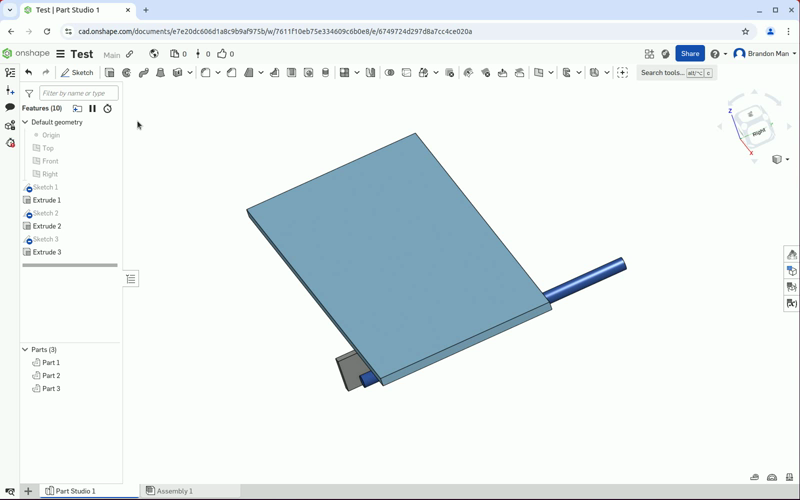
key(right, 2)
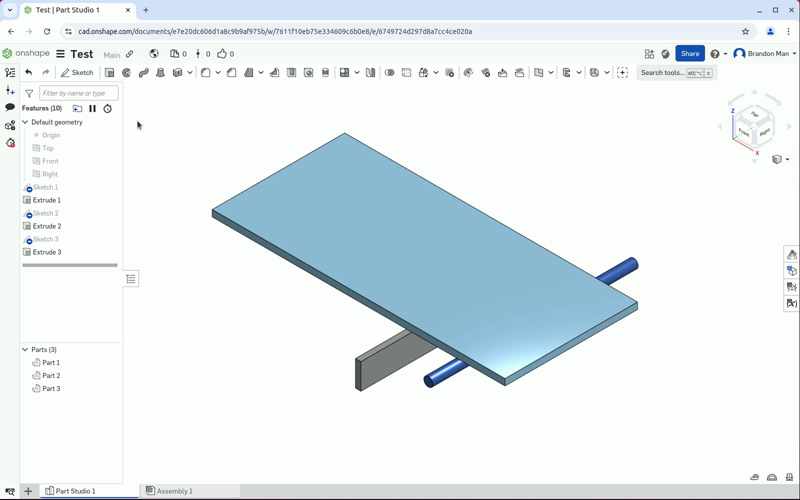
mouse_move(73, 189)
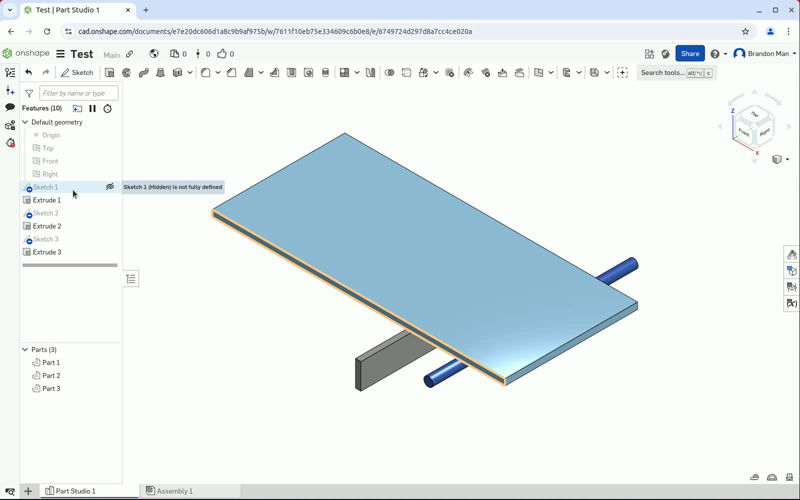
click(73, 189)